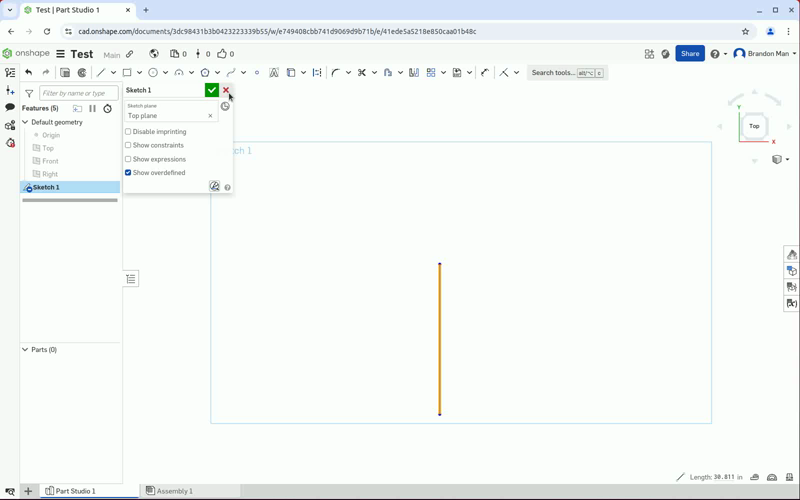
key(shift+h)
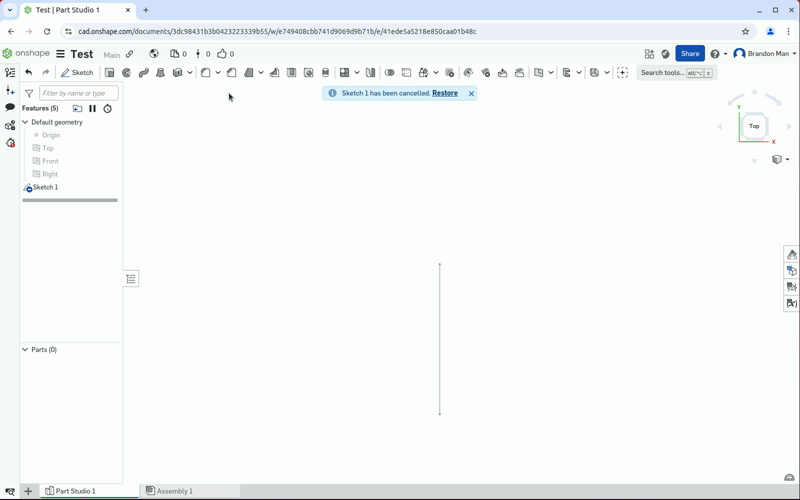
mouse_move(73, 352)
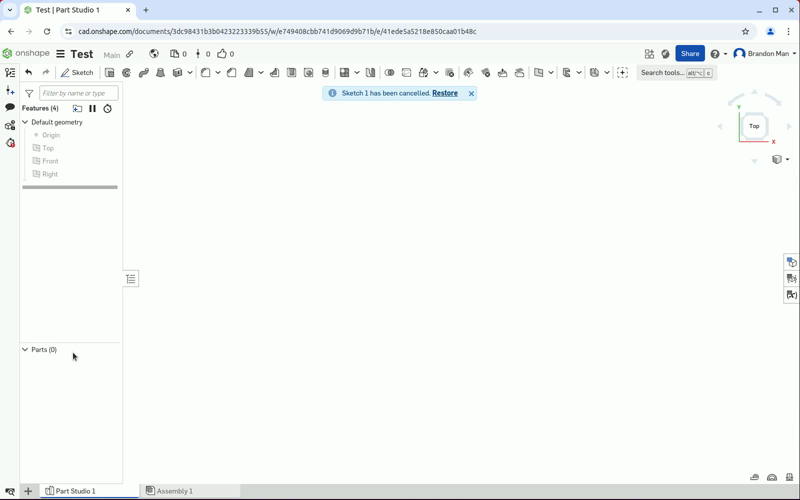
key(y)
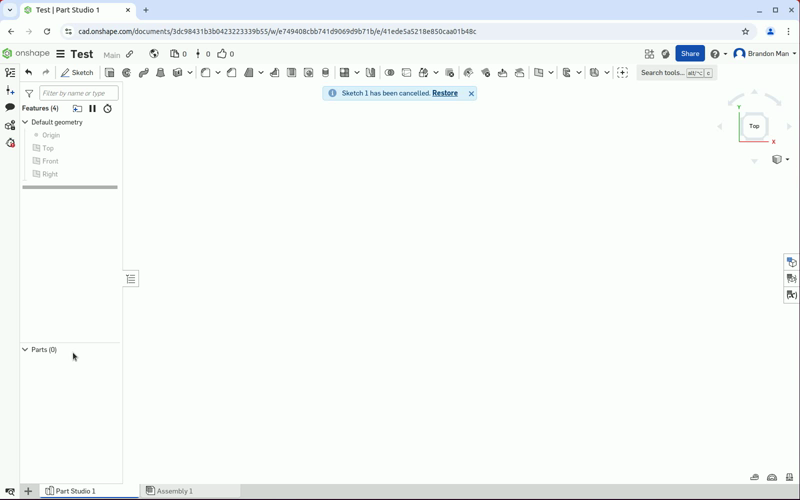
key(shift+p)
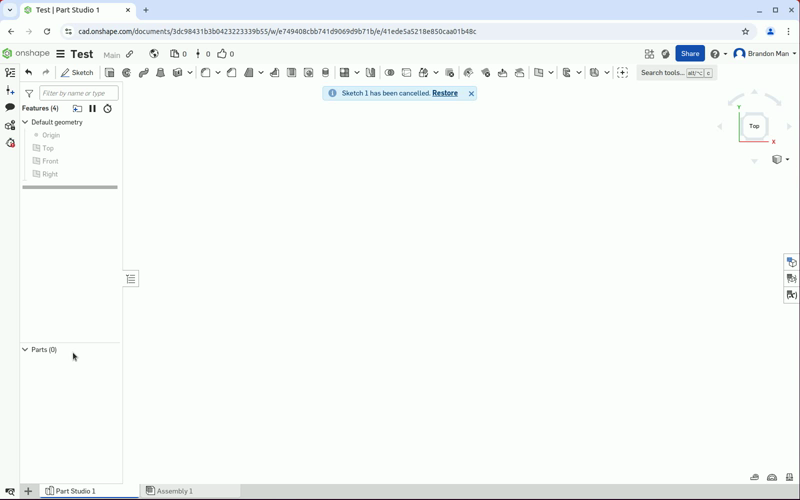
key(space)
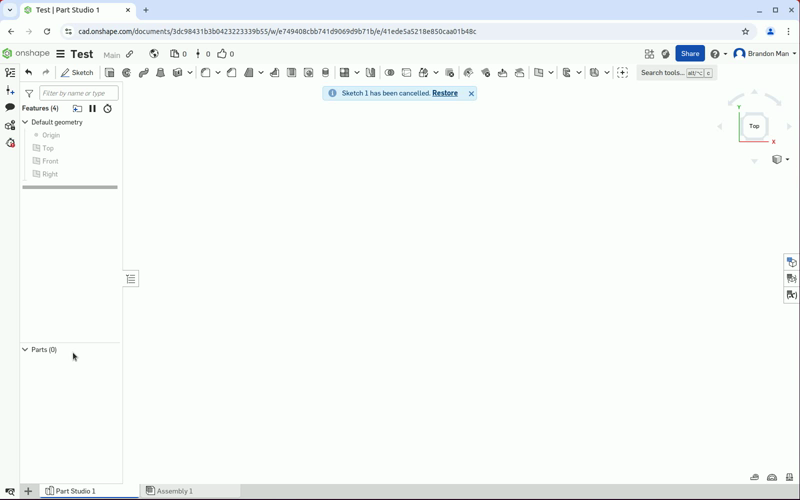
key_down(shift)
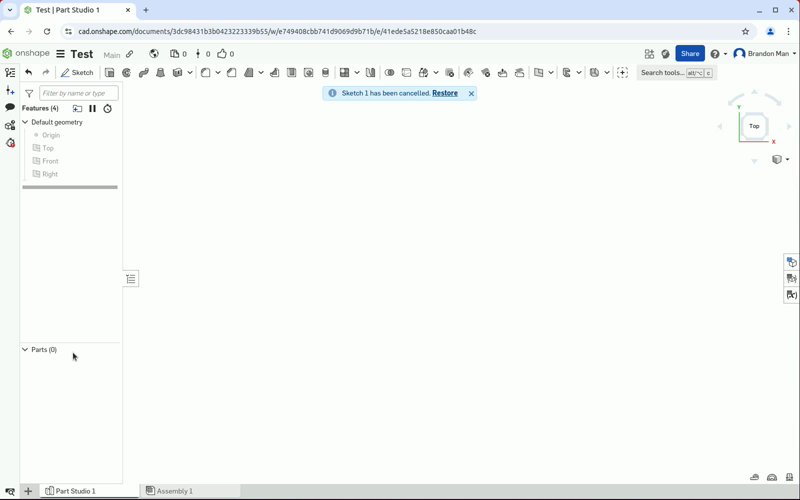
key(up)
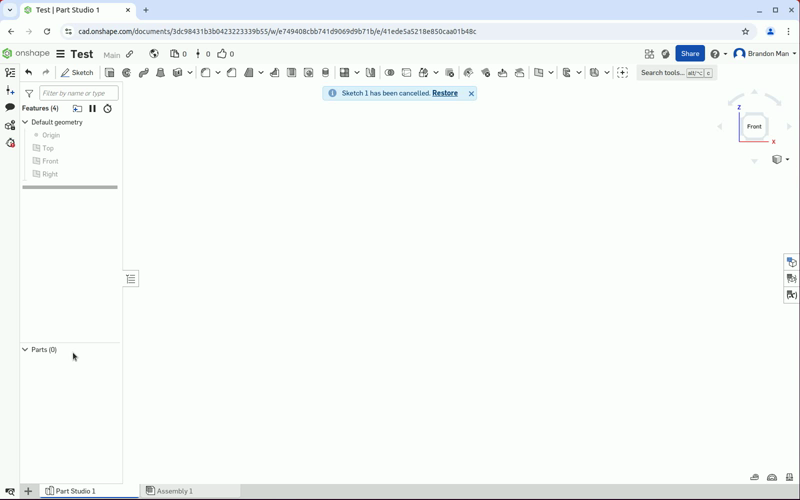
key_up(shift)
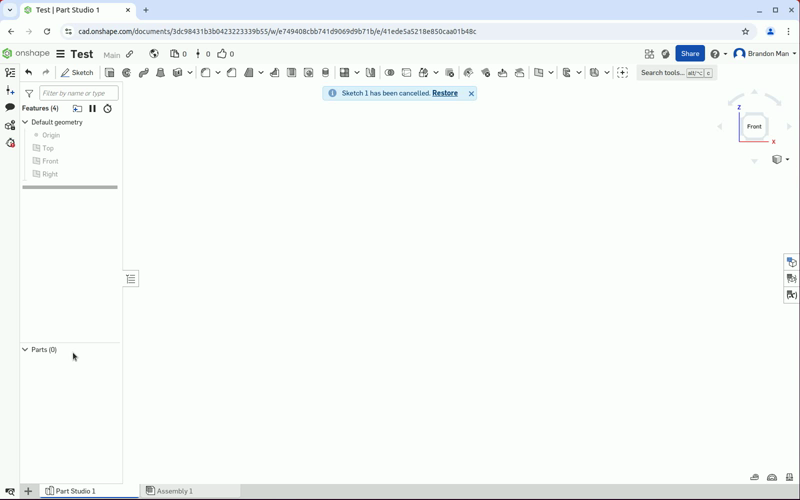
mouse_move(73, 352)
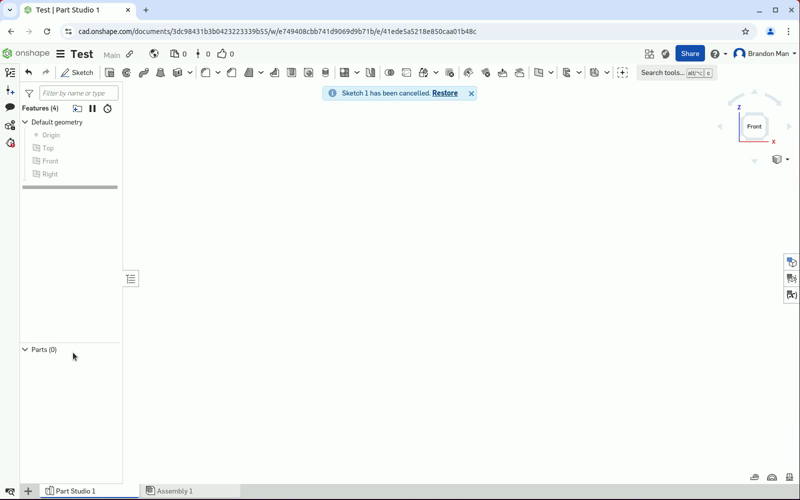
key(shift+y)
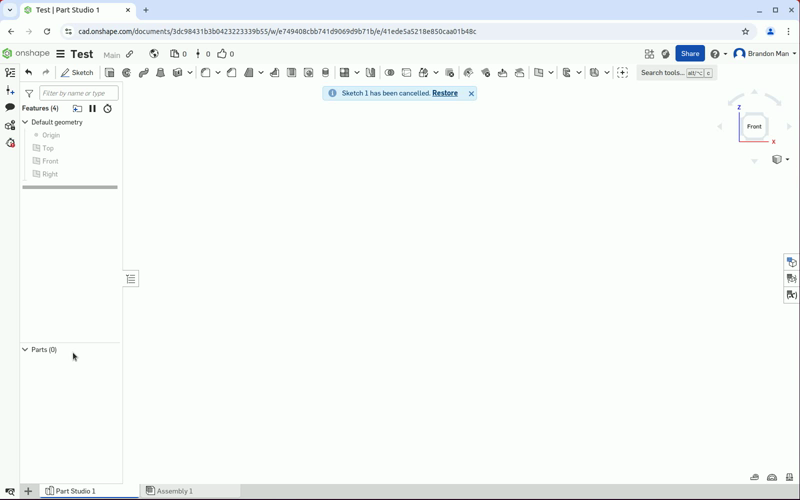
key(shift+s)
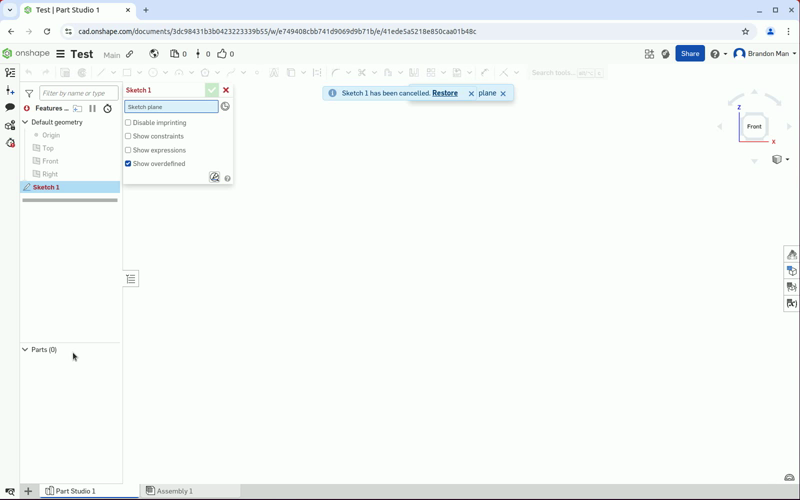
mouse_move(73, 163)
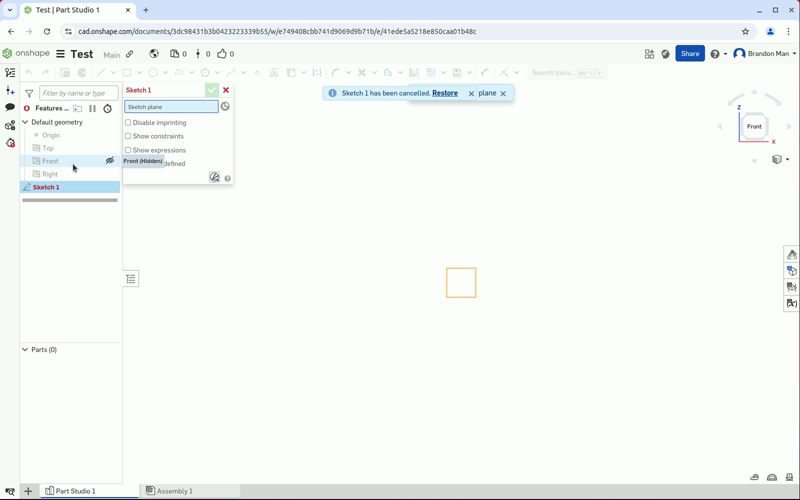
click(73, 163)
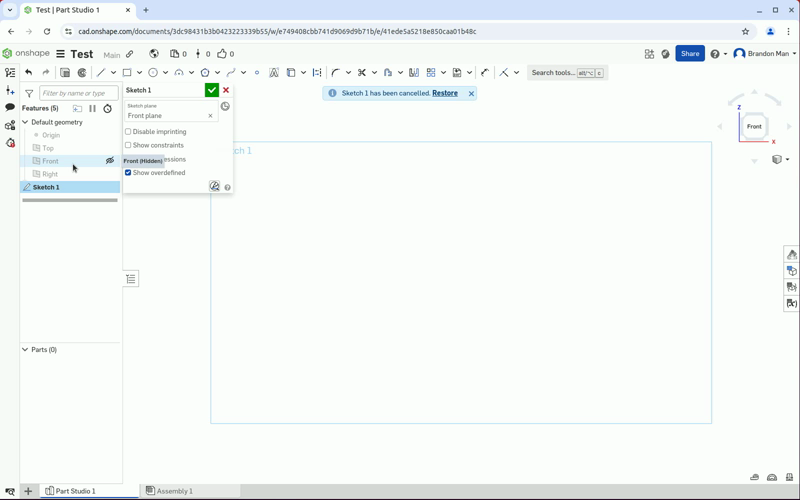
mouse_move(73, 352)
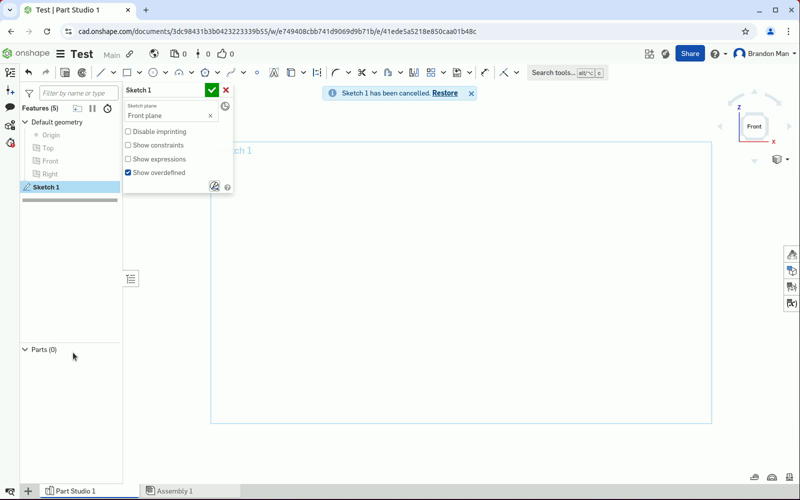
key(y)
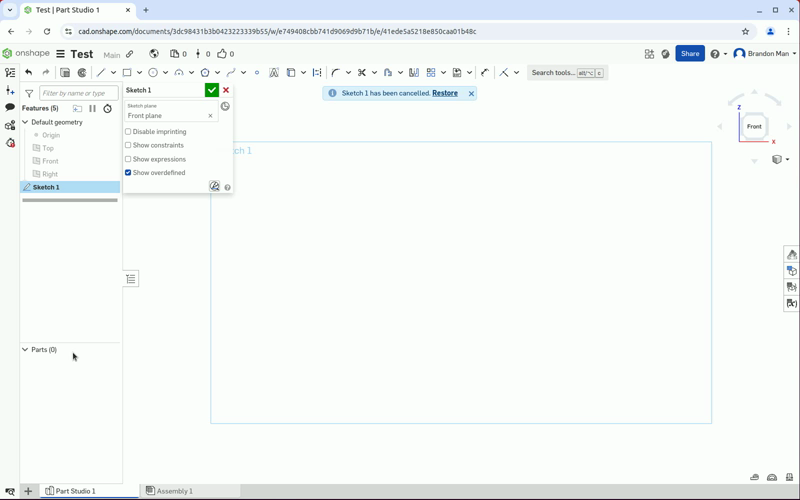
key(l)
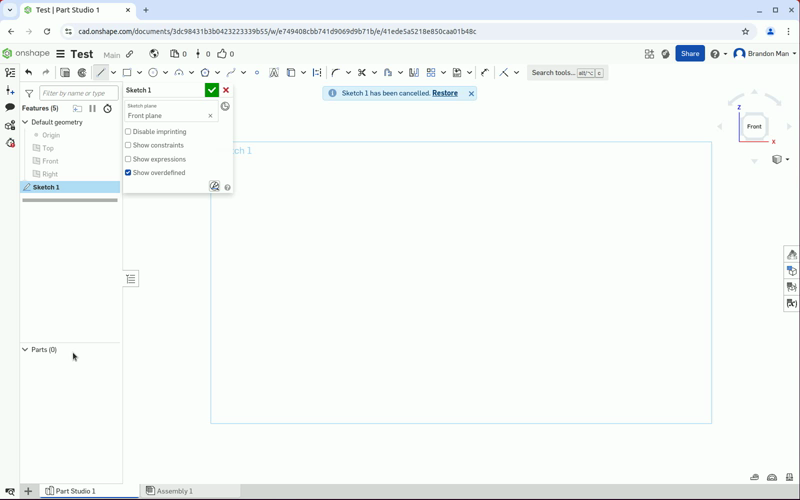
key_down(shift)
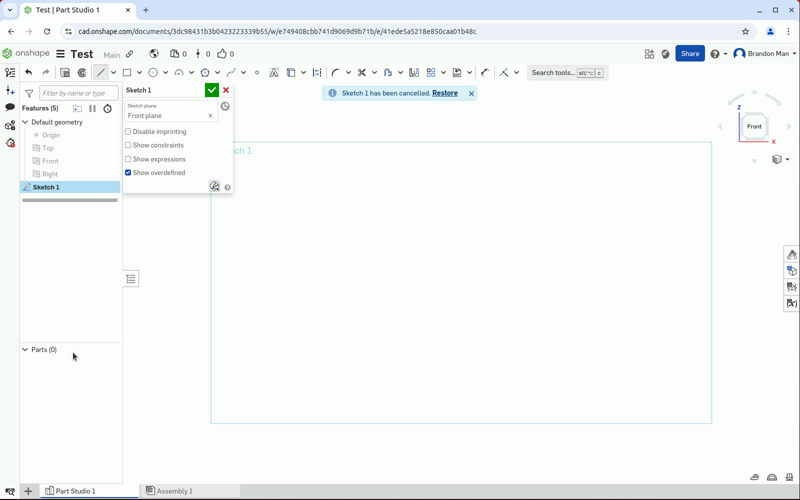
mouse_move(348, 314)
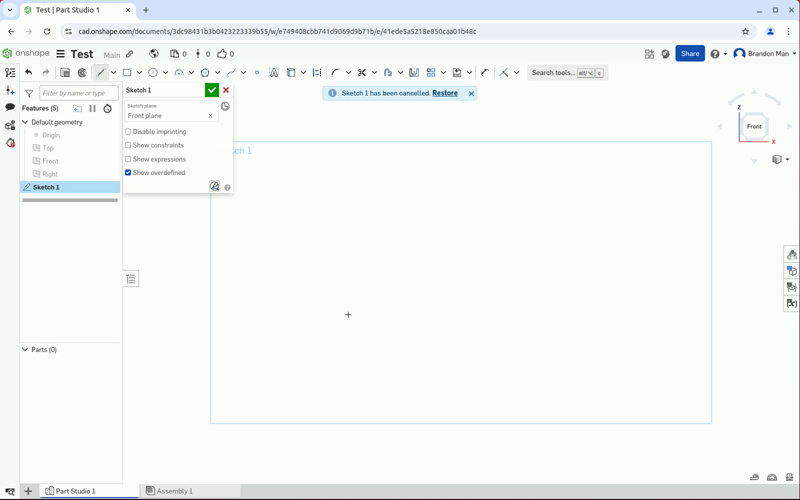
click(348, 314)
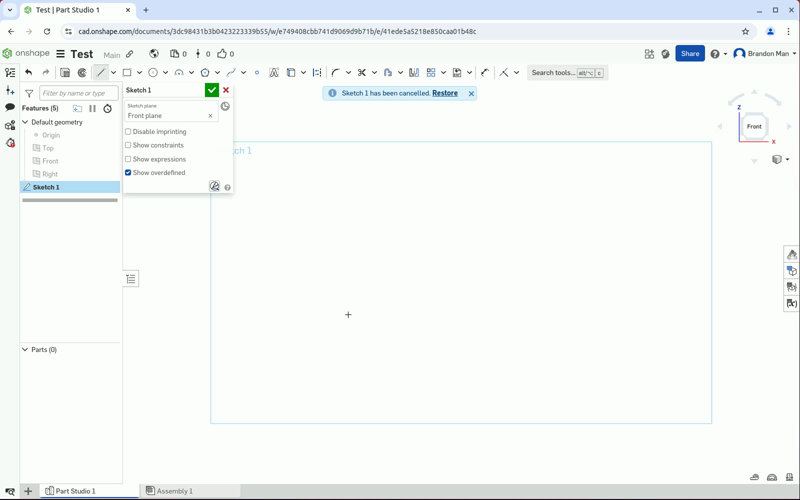
key_up(shift)
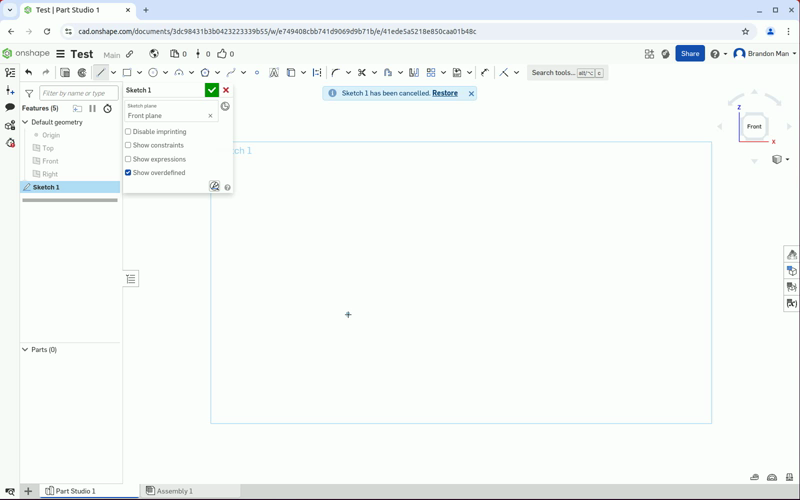
key_down(shift)
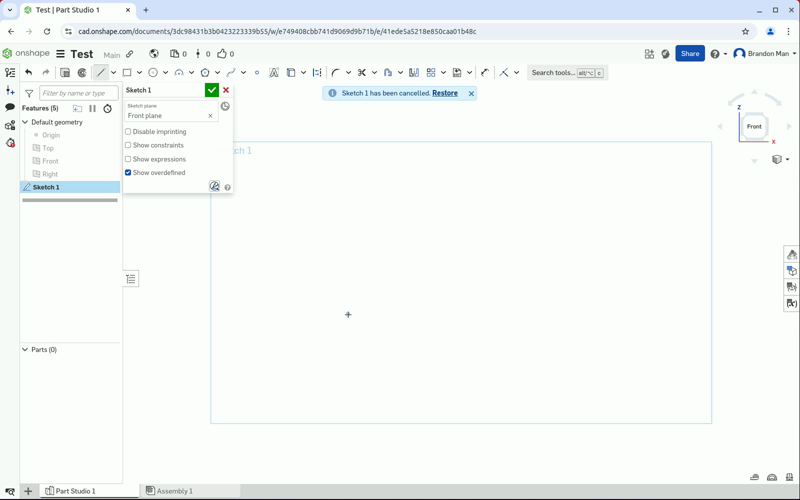
mouse_move(378, 314)
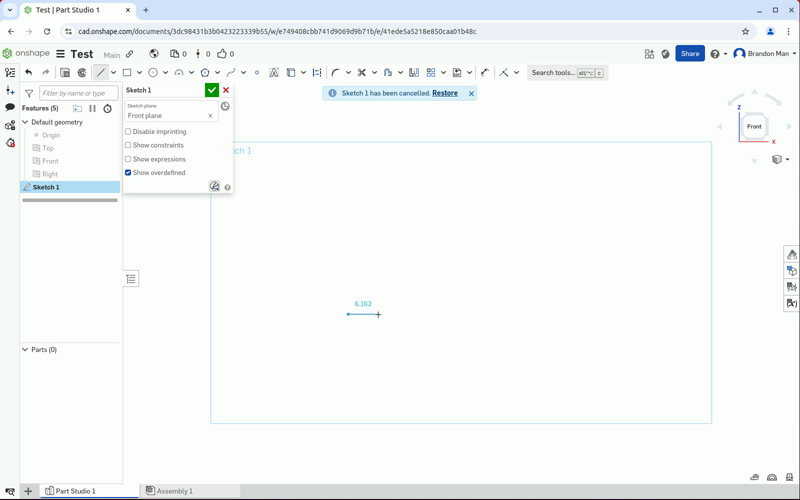
mouse_move(397, 314)
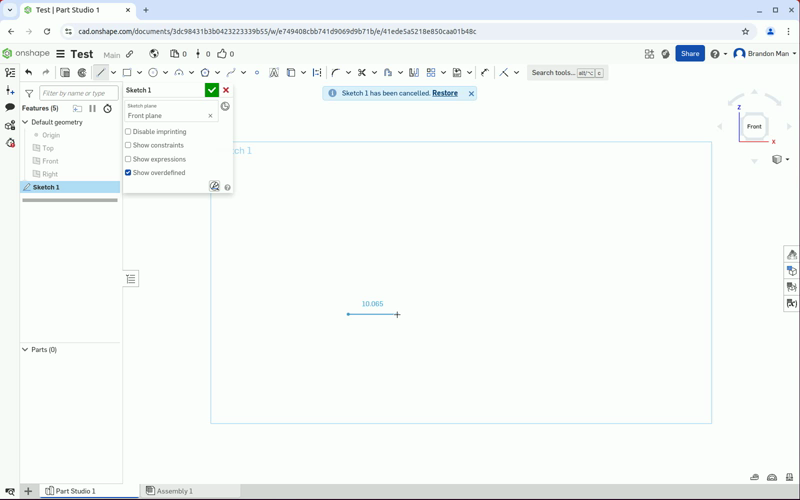
click(397, 314)
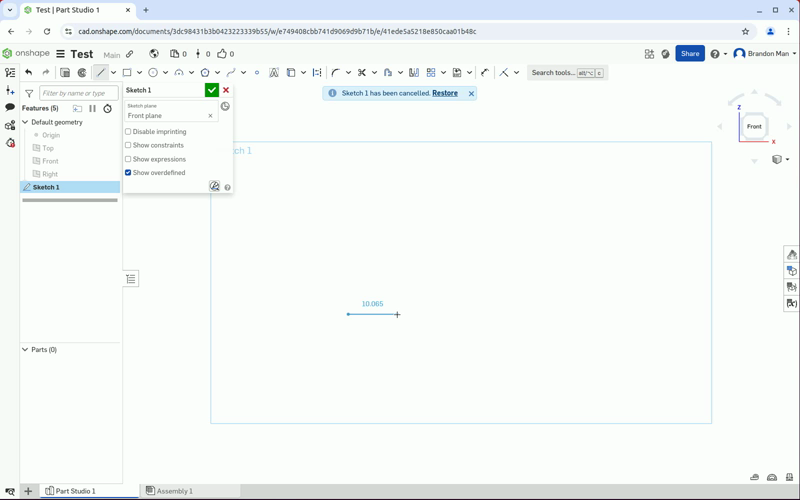
key_up(shift)
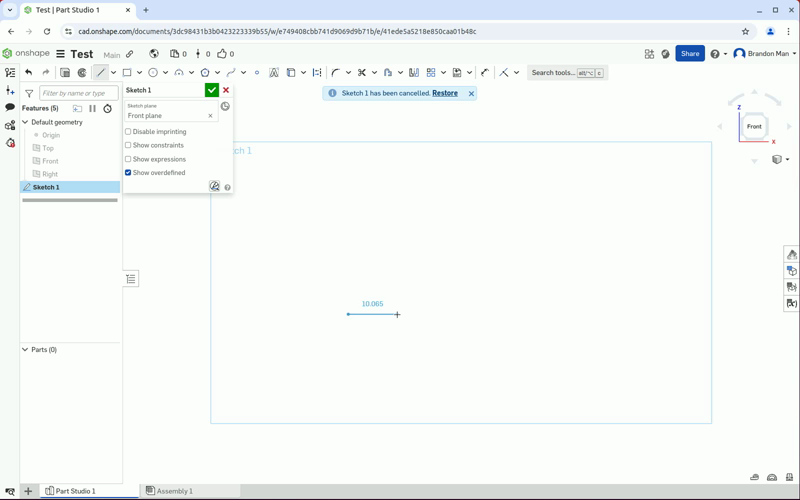
key_down(shift)
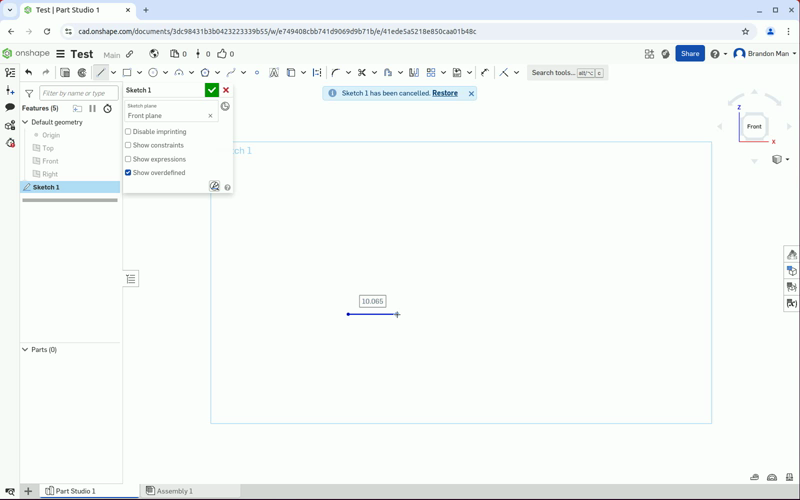
mouse_move(427, 314)
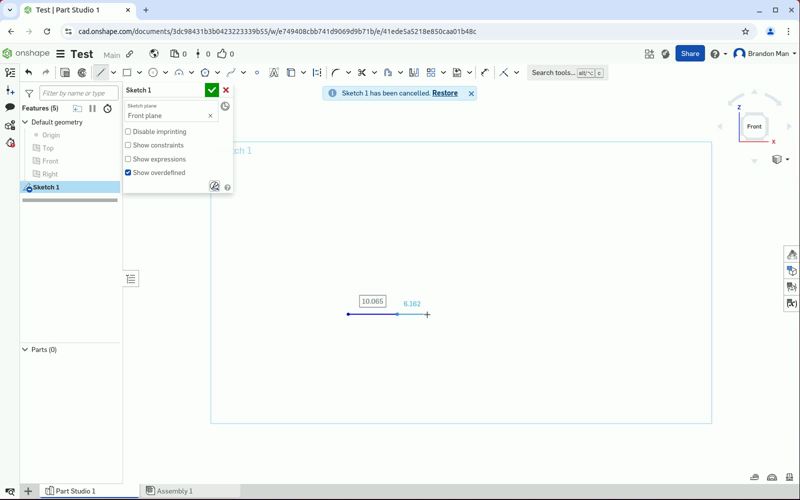
mouse_move(397, 258)
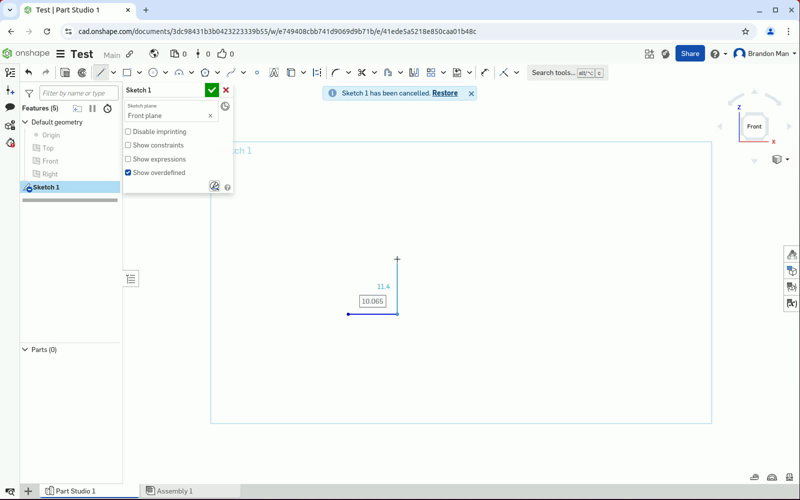
click(397, 258)
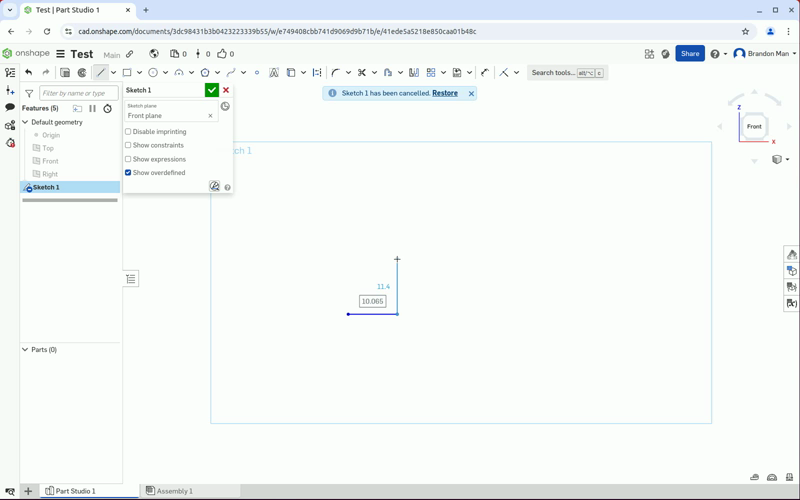
key_up(shift)
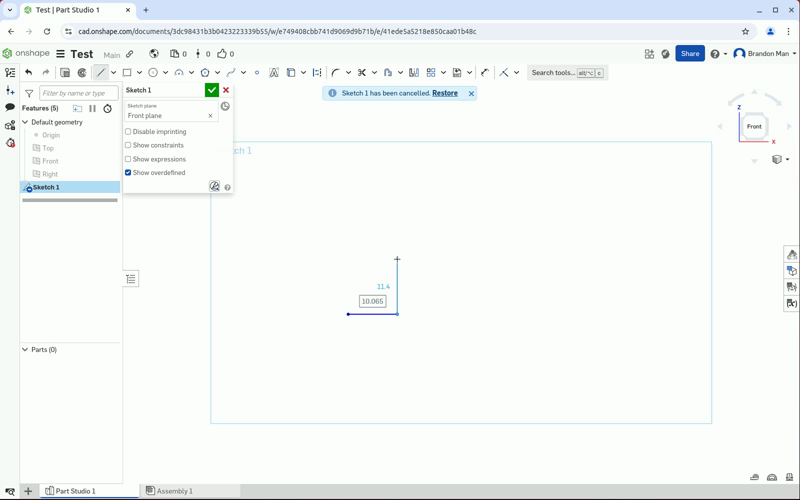
key_down(shift)
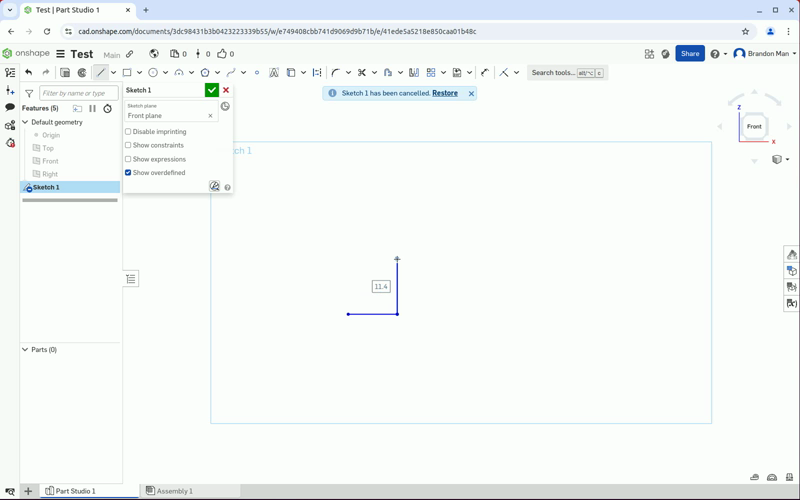
mouse_move(427, 258)
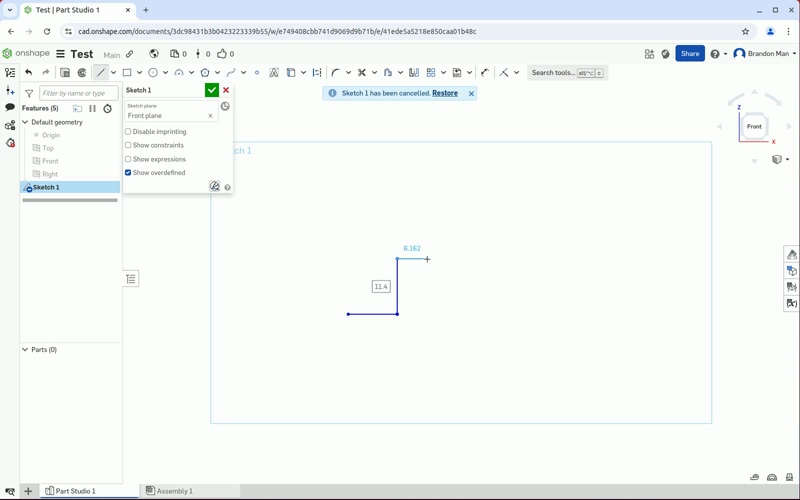
mouse_move(348, 258)
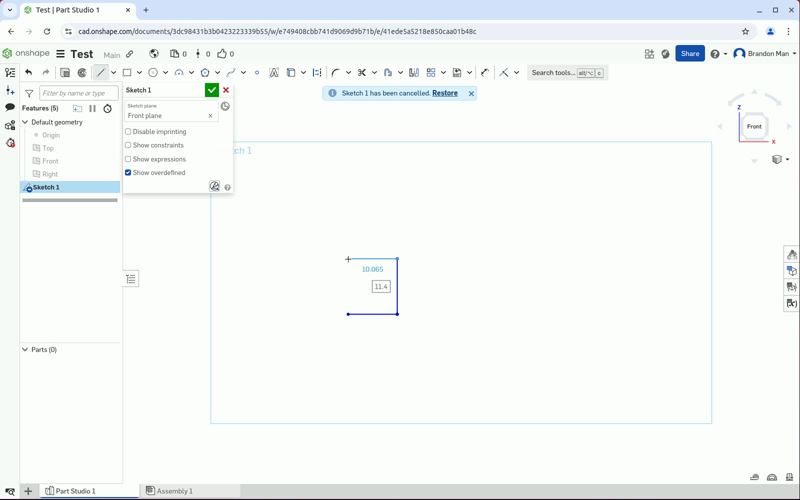
click(348, 258)
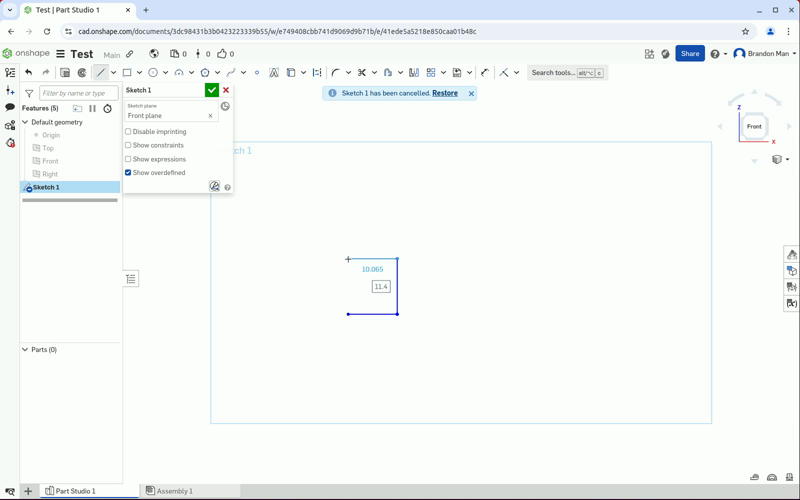
key_up(shift)
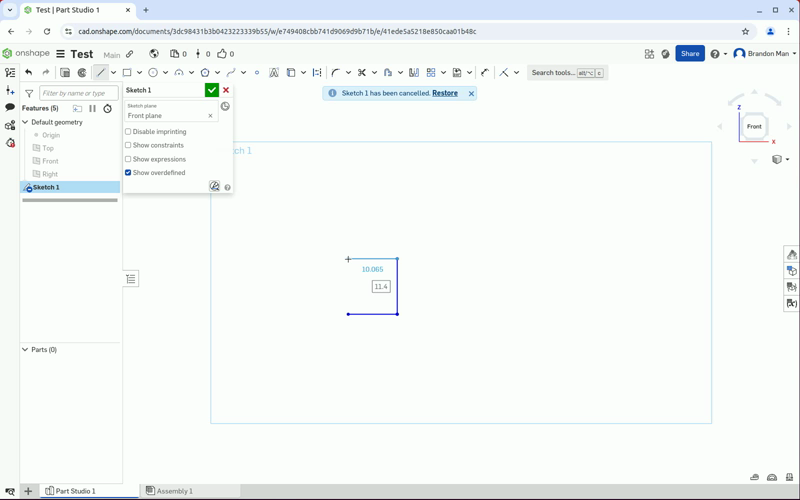
mouse_move(378, 258)
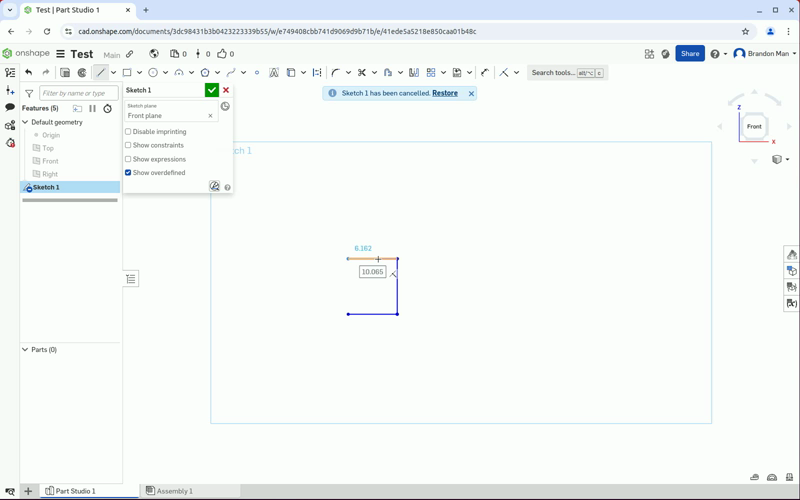
key_down(shift)
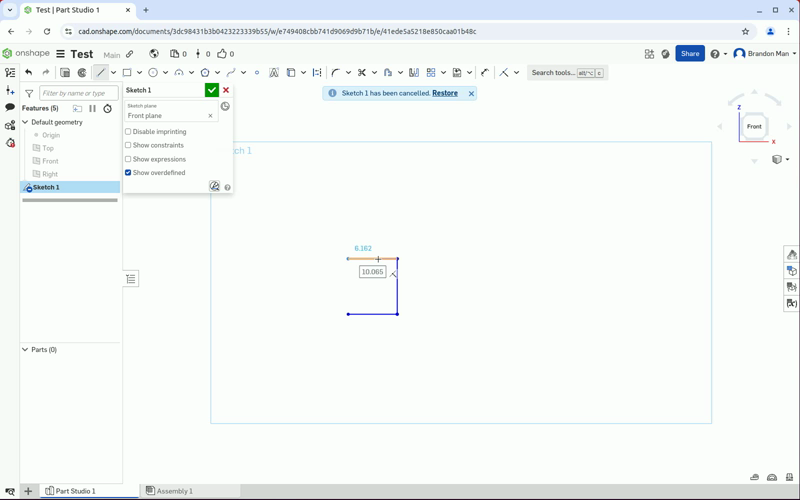
mouse_move(348, 314)
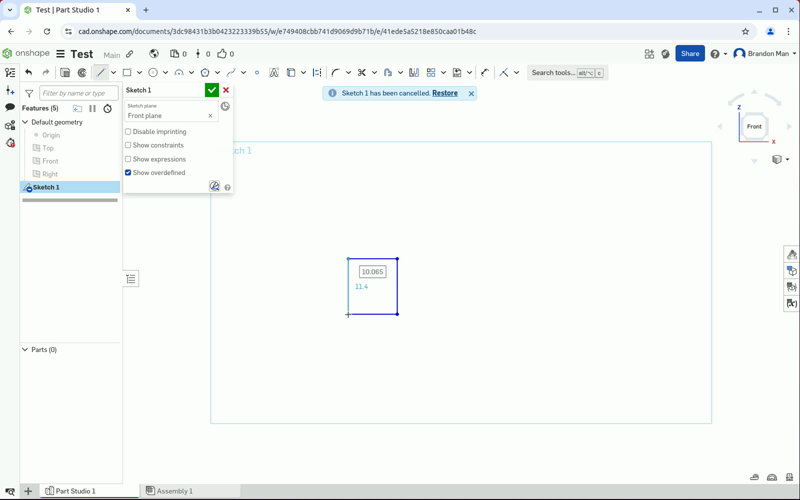
key_up(shift)
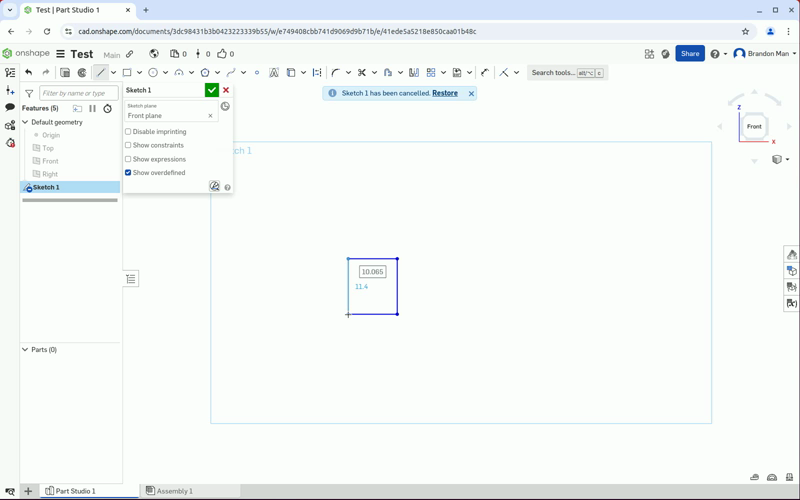
click(348, 314)
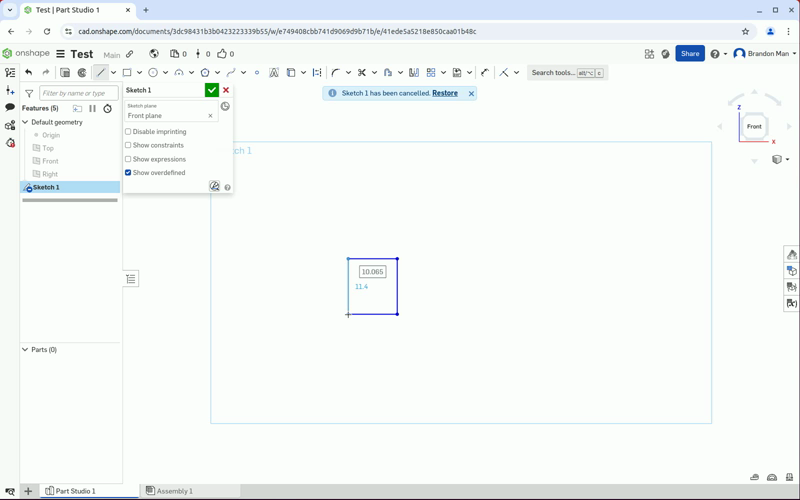
key(esc)
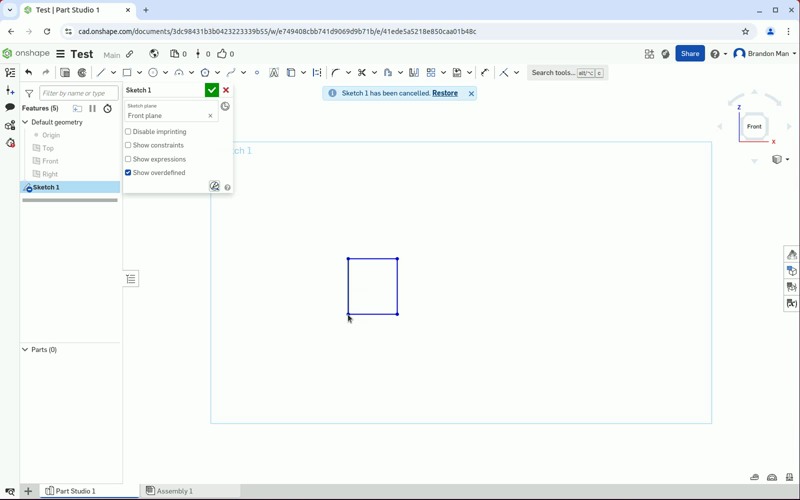
mouse_move(370, 265)
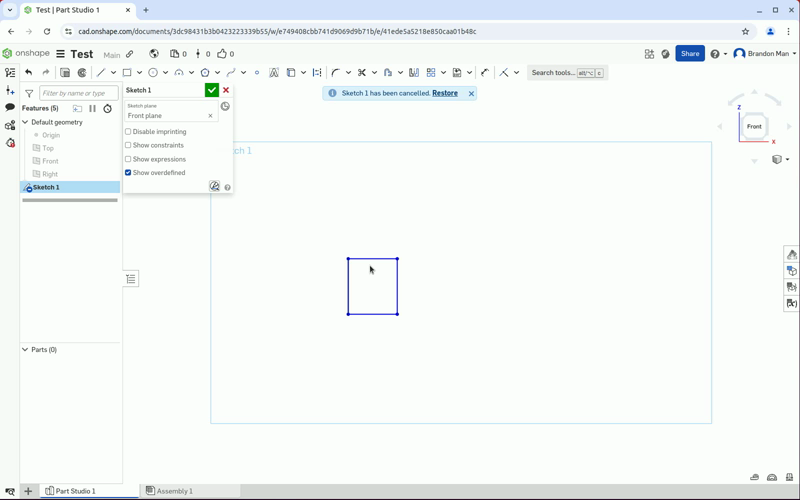
click(370, 265)
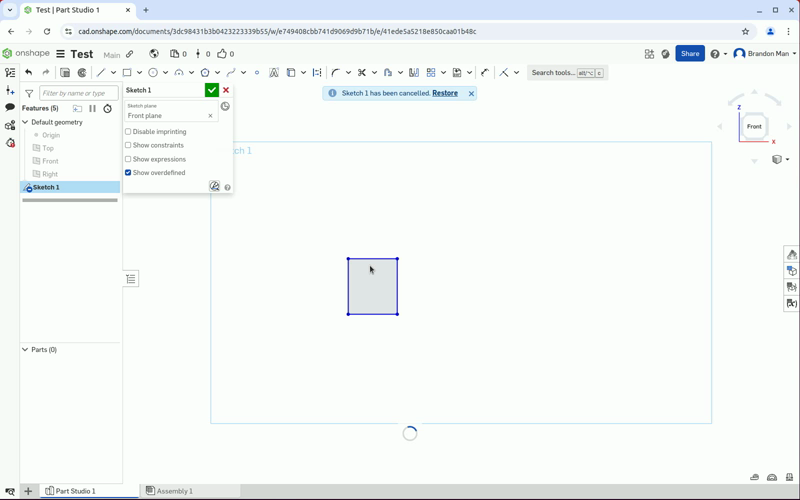
mouse_move(73, 352)
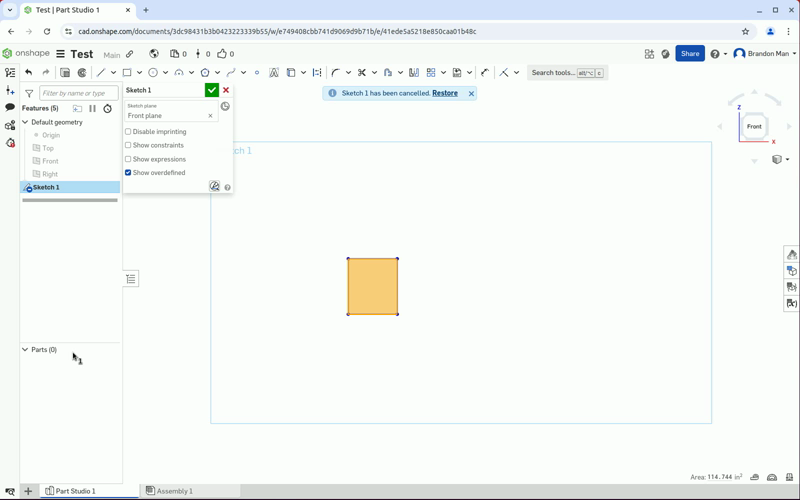
key(shift+y)
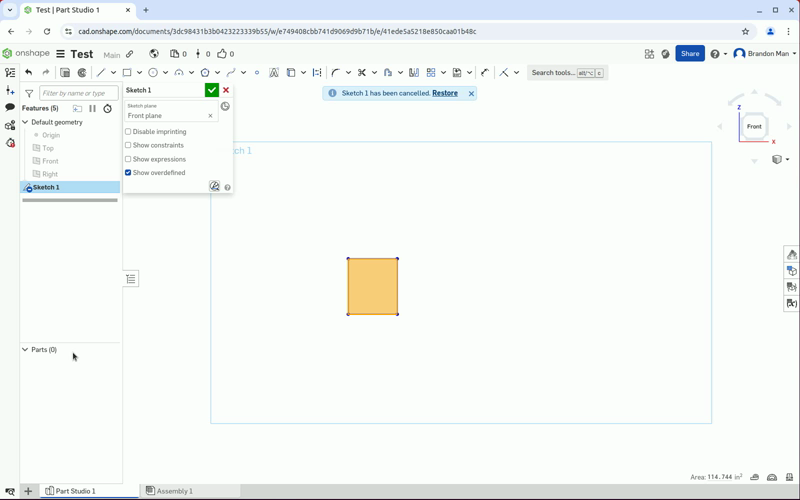
key(shift+e)
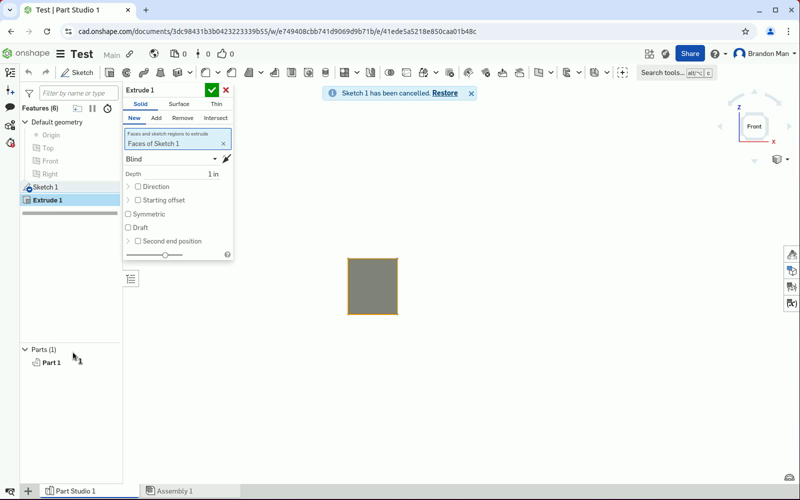
mouse_move(143, 106)
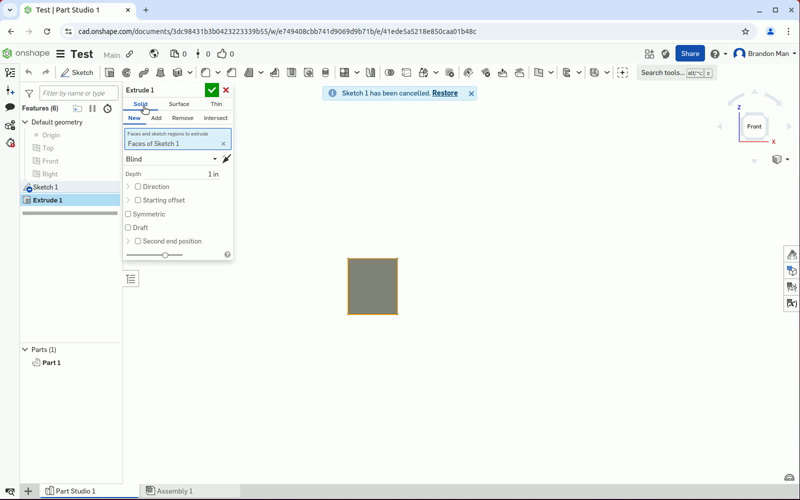
click(143, 106)
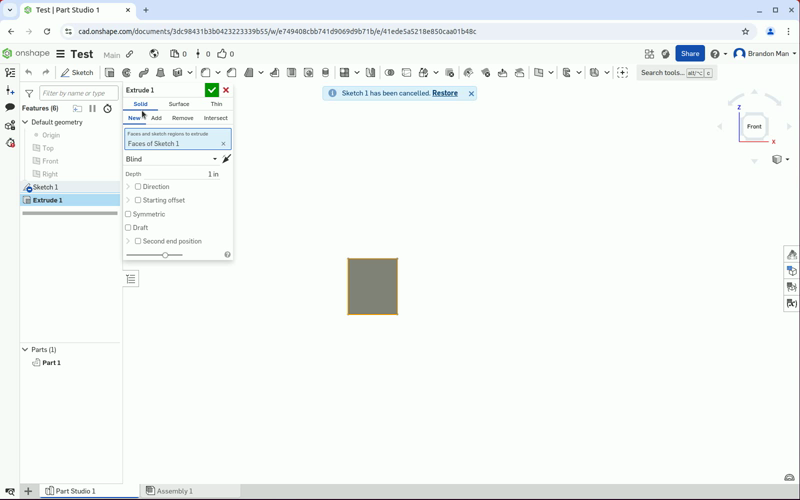
mouse_move(137, 120)
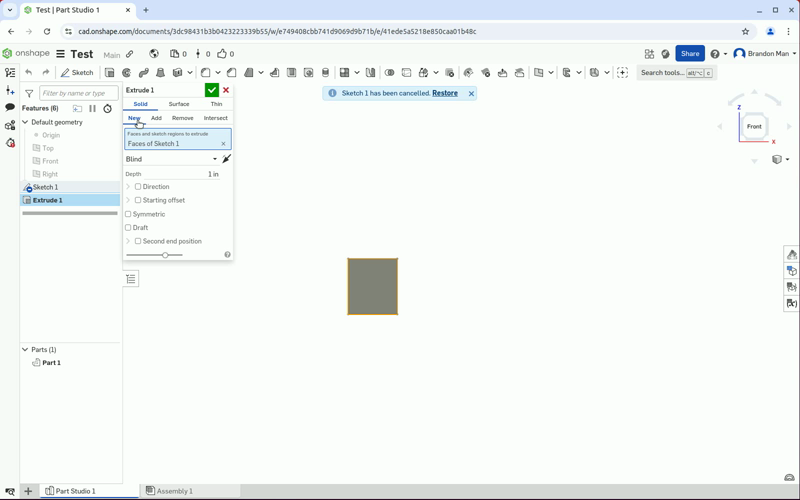
click(137, 120)
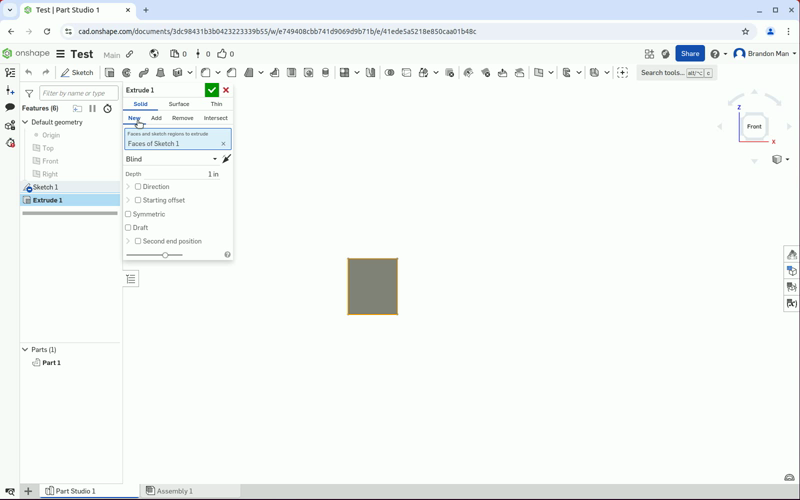
key(tab, 4)
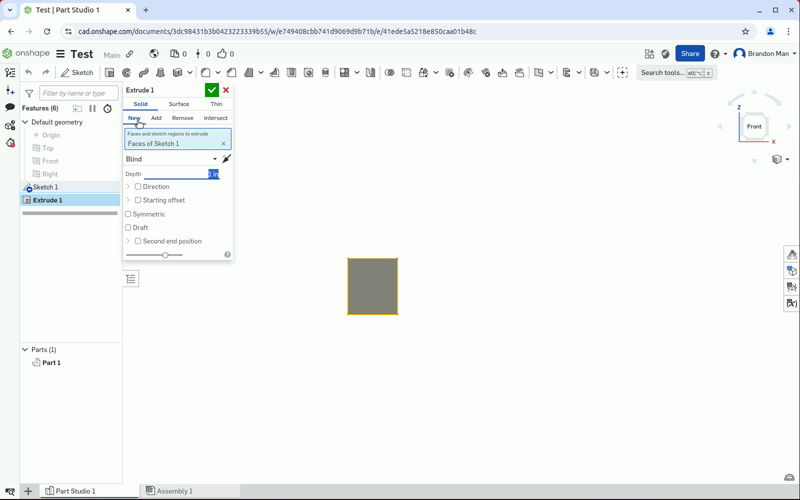
text(0.241)
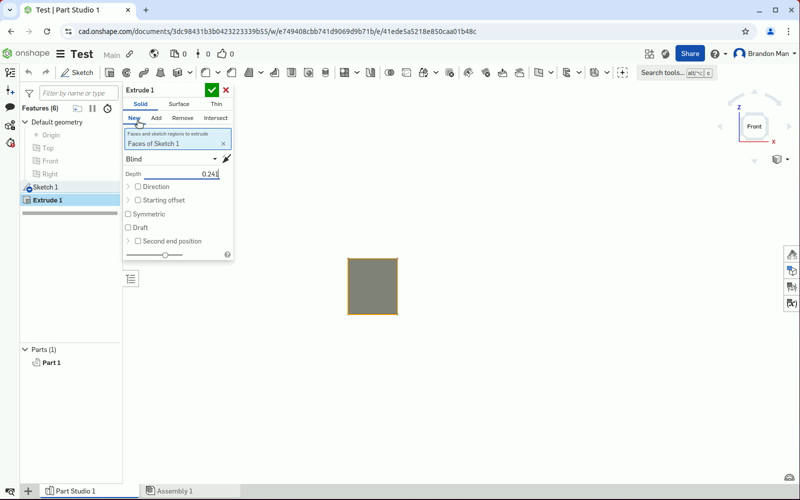
key(enter)
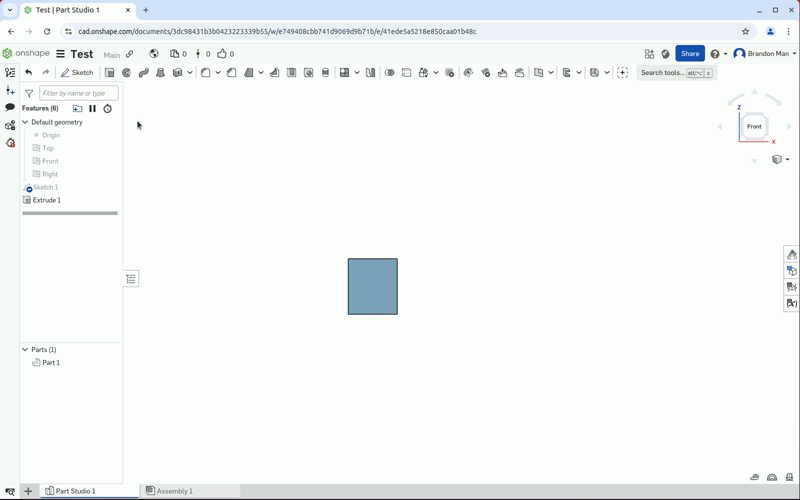
key(shift+h)
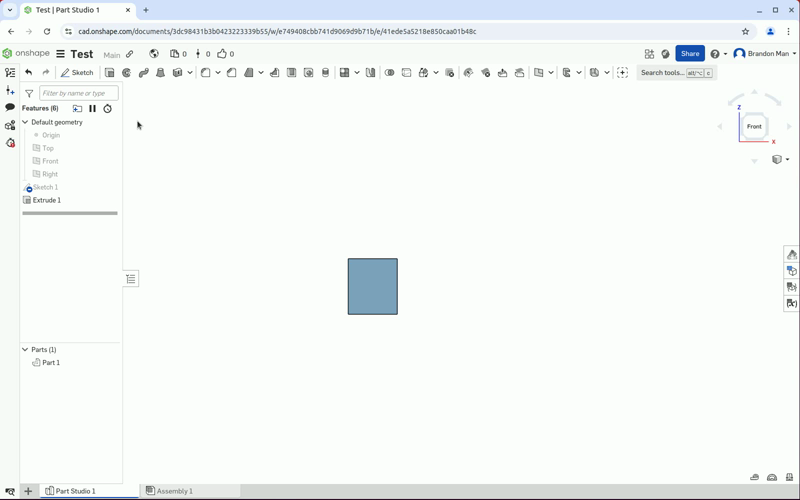
key(shift+h)
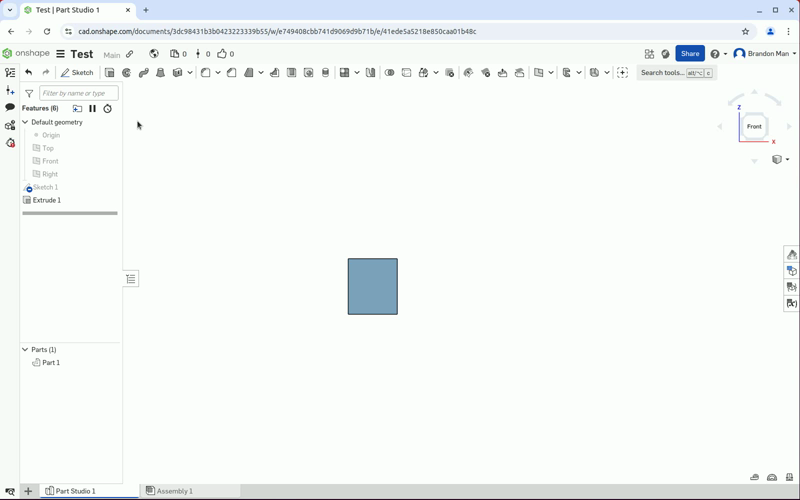
mouse_move(73, 189)
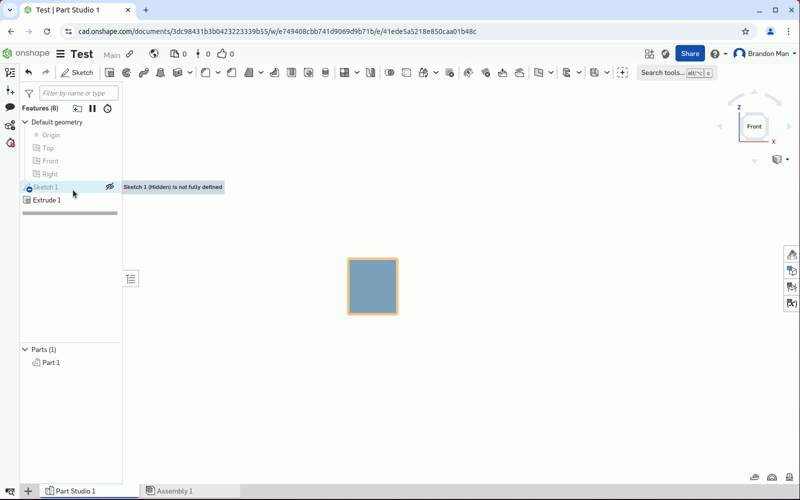
click(73, 189)
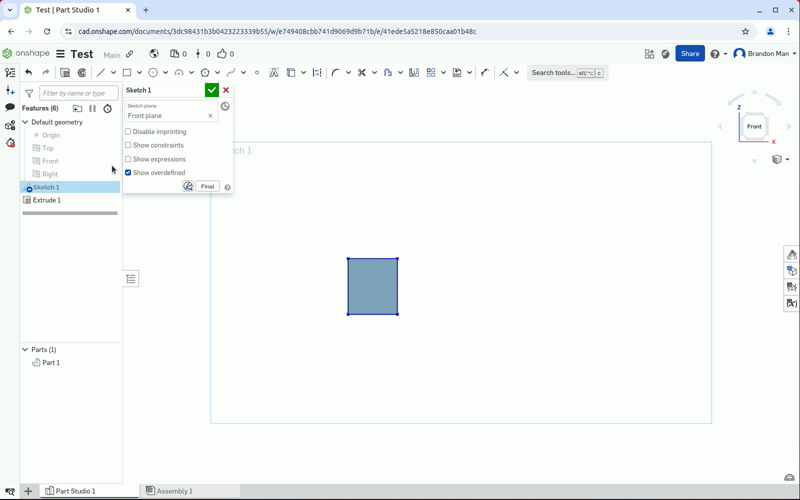
mouse_move(229, 92)
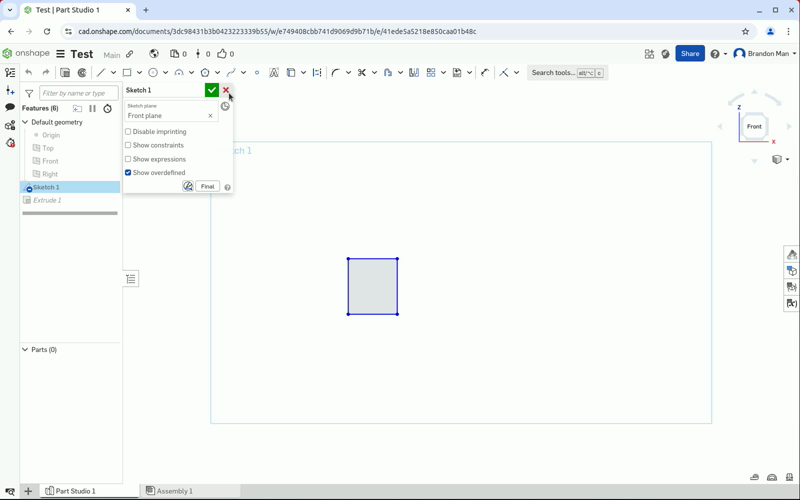
click(229, 92)
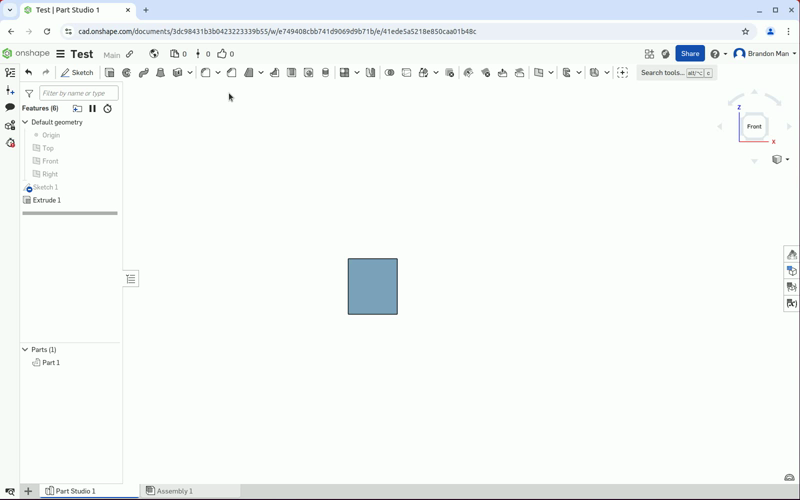
mouse_move(73, 352)
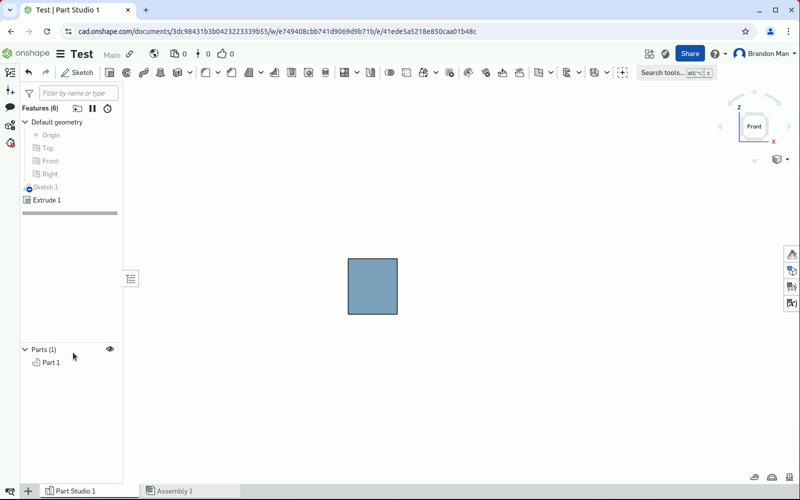
key(y)
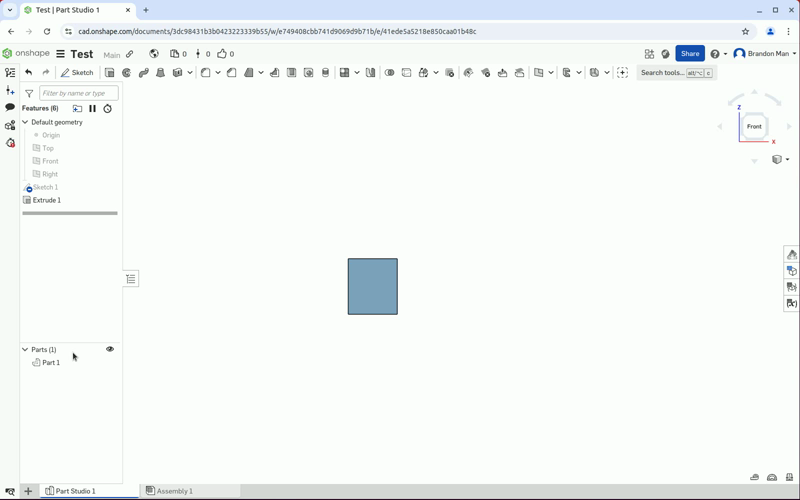
key(shift+p)
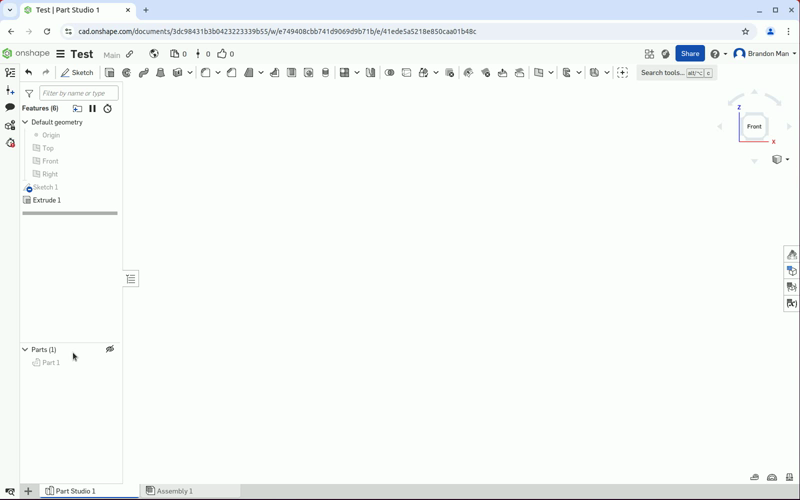
key(space)
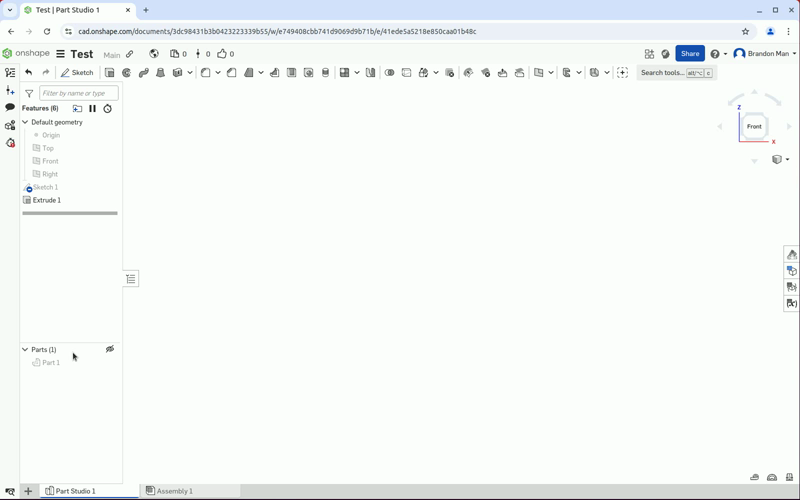
key_down(shift)
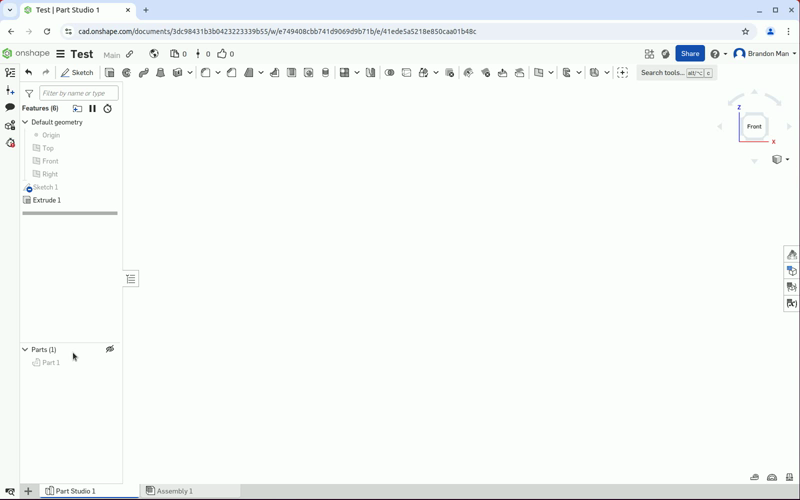
key(down)
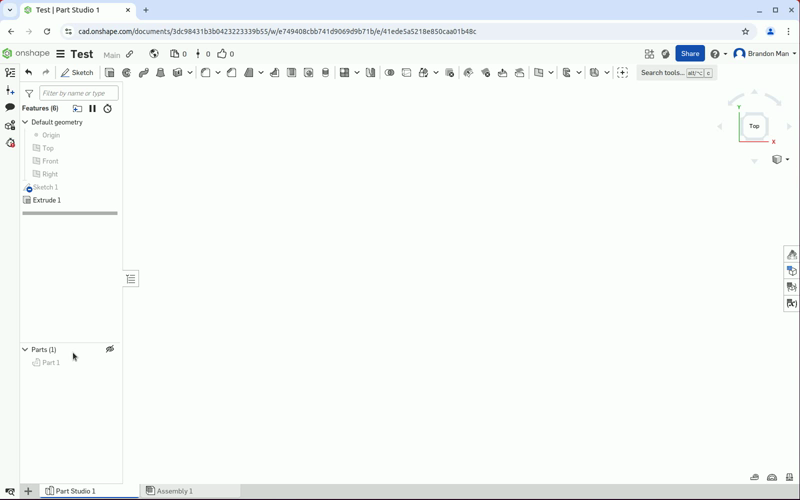
key_up(shift)
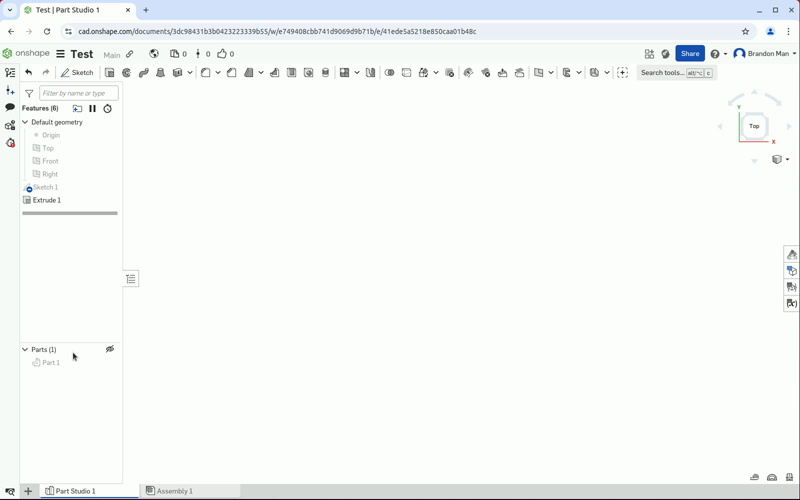
mouse_move(73, 352)
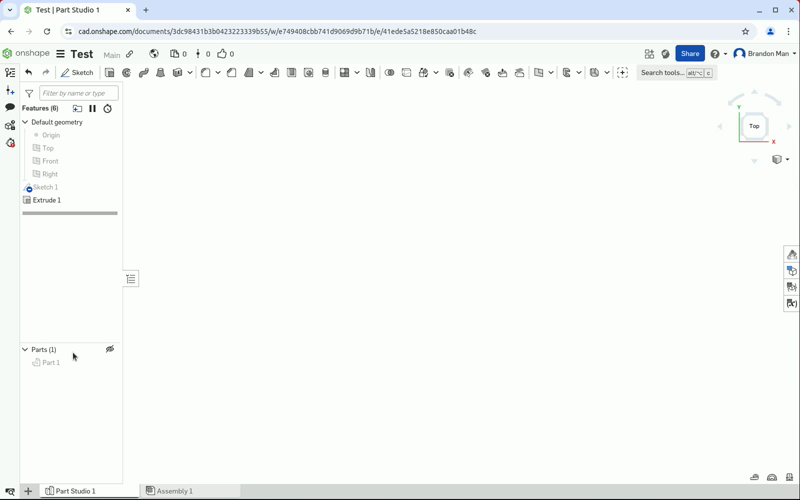
key(shift+y)
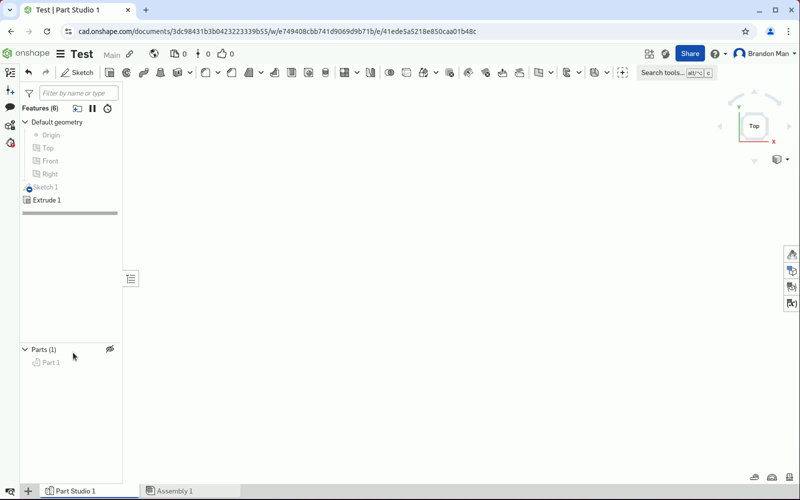
key(shift+s)
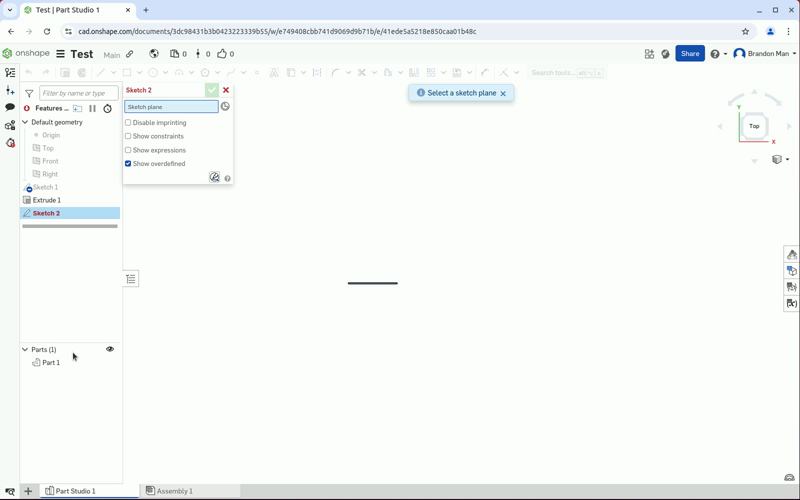
mouse_move(73, 150)
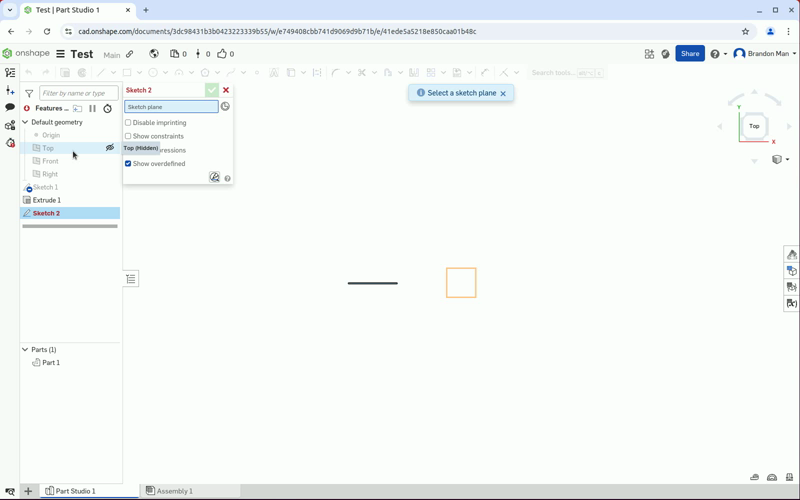
click(73, 150)
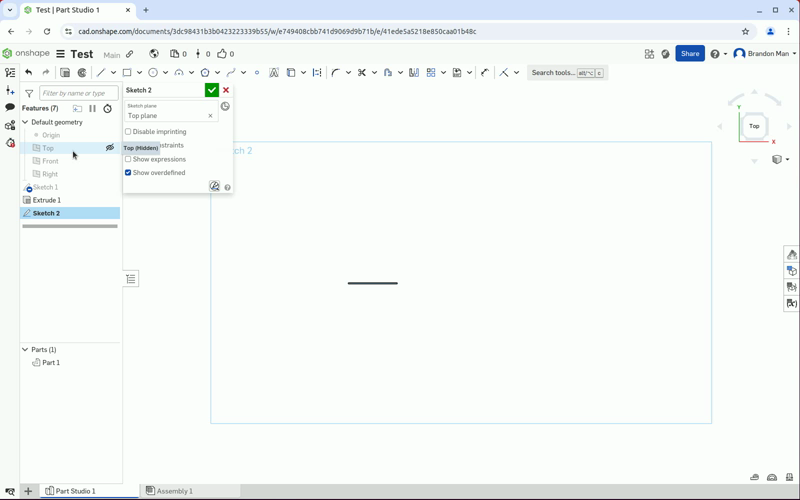
mouse_move(73, 352)
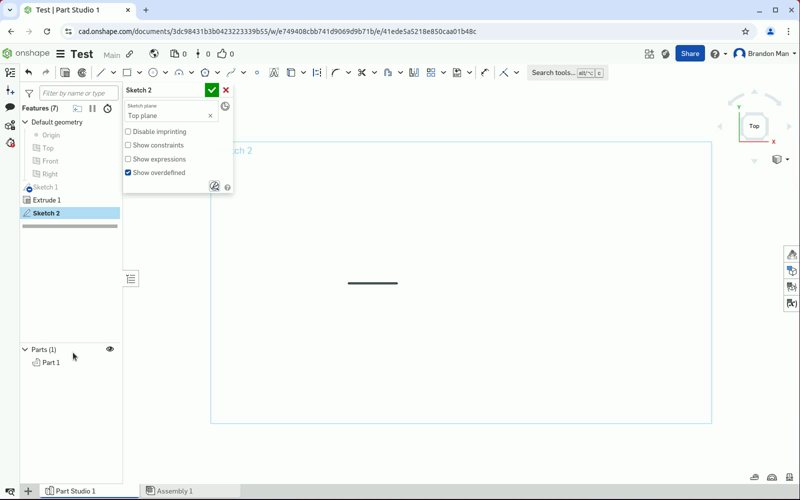
key(y)
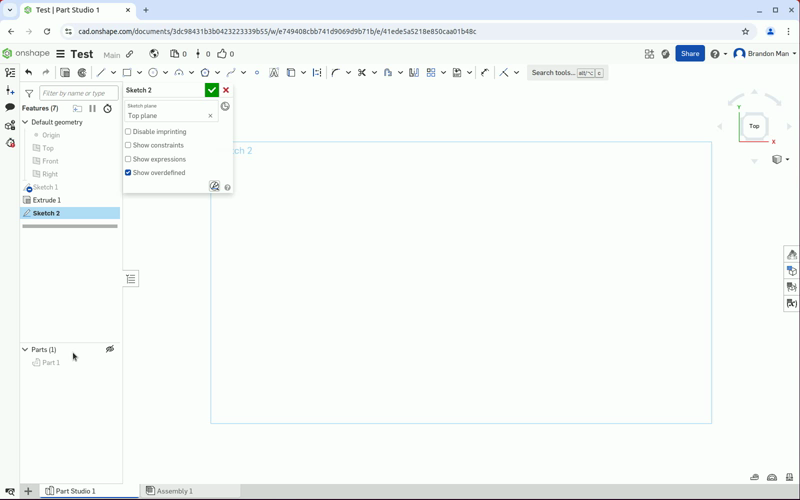
key(l)
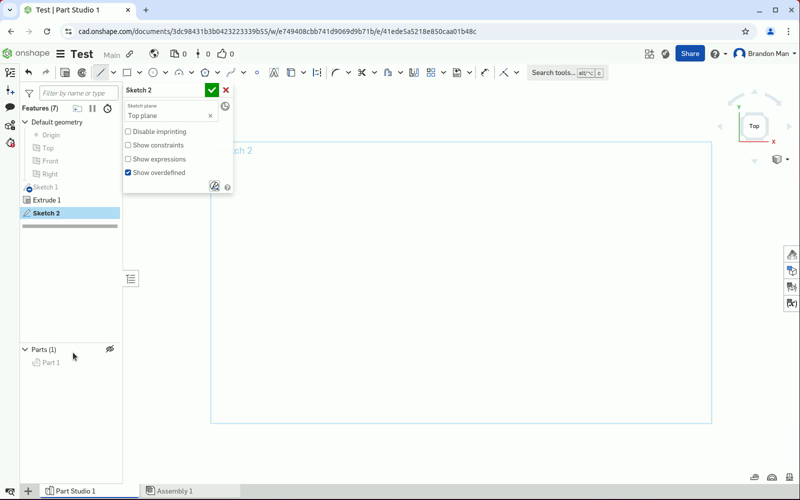
key_down(shift)
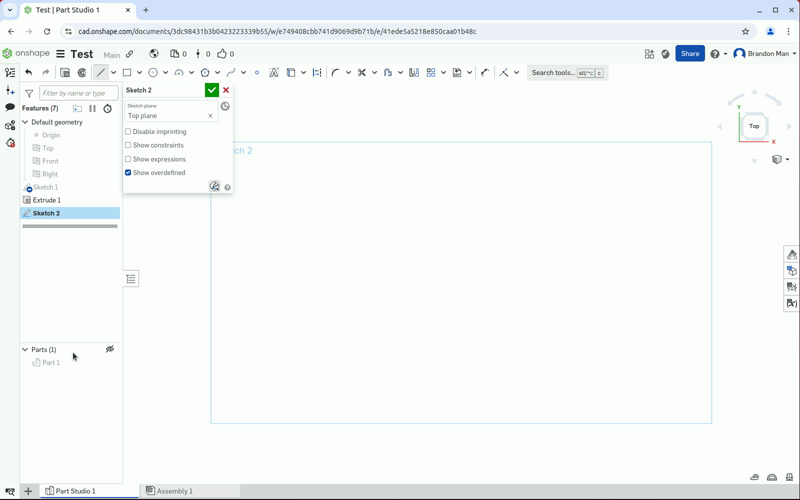
mouse_move(460, 282)
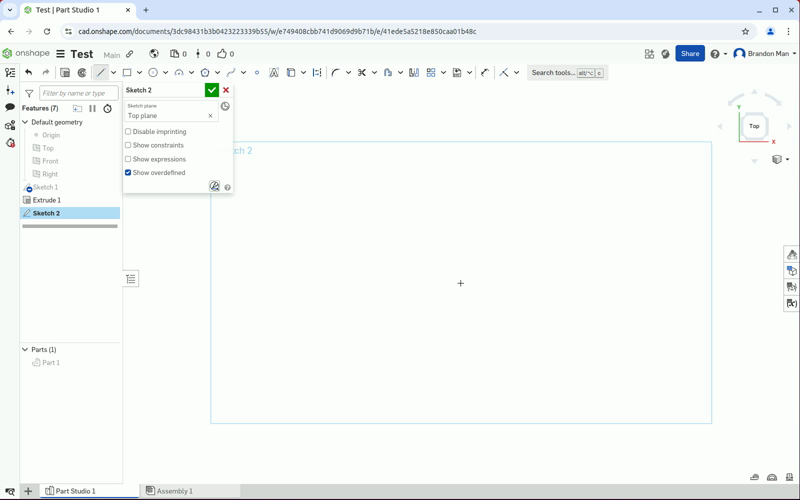
click(460, 282)
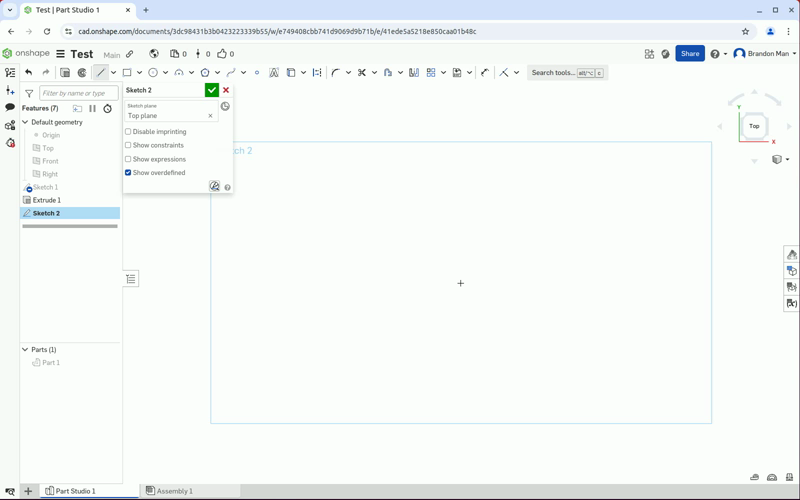
key_up(shift)
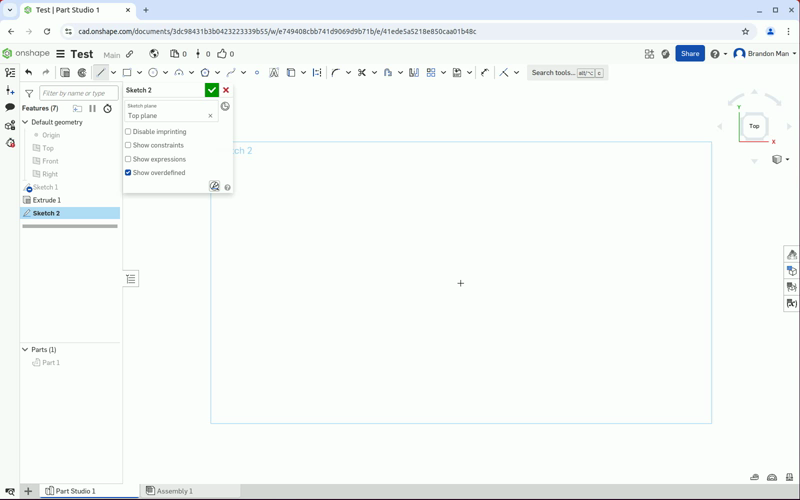
key_down(shift)
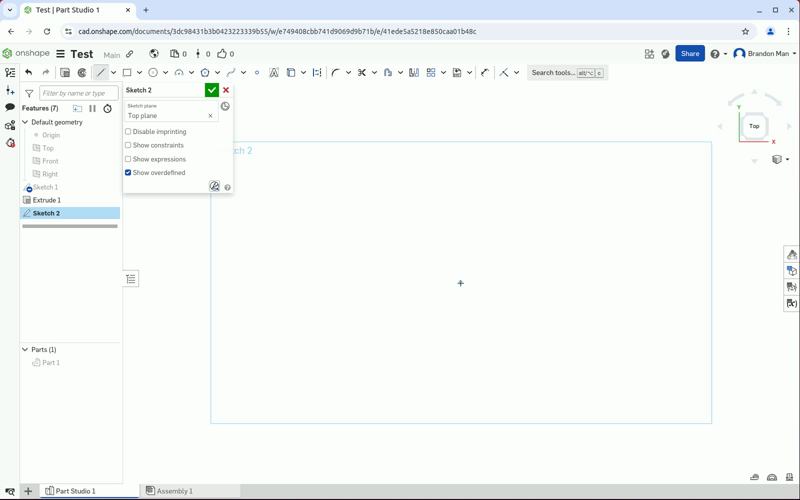
mouse_move(490, 282)
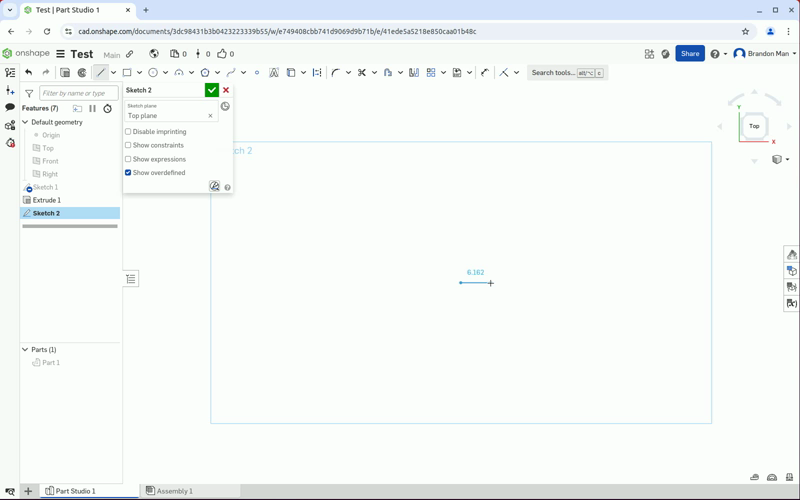
mouse_move(491, 282)
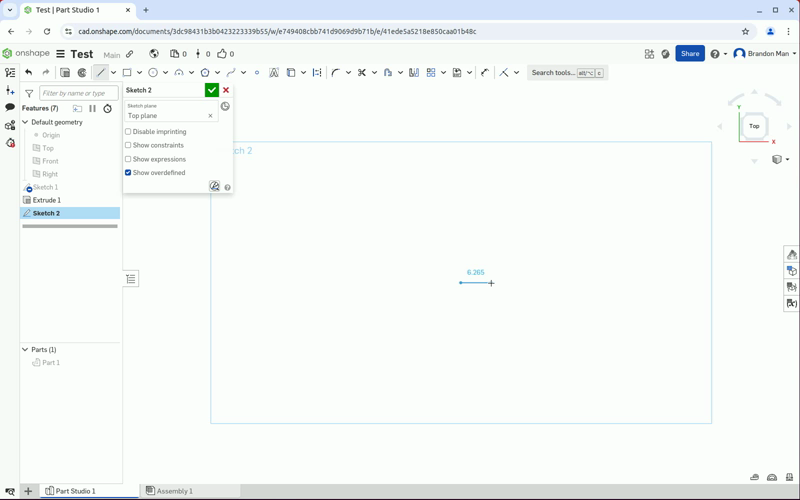
click(491, 282)
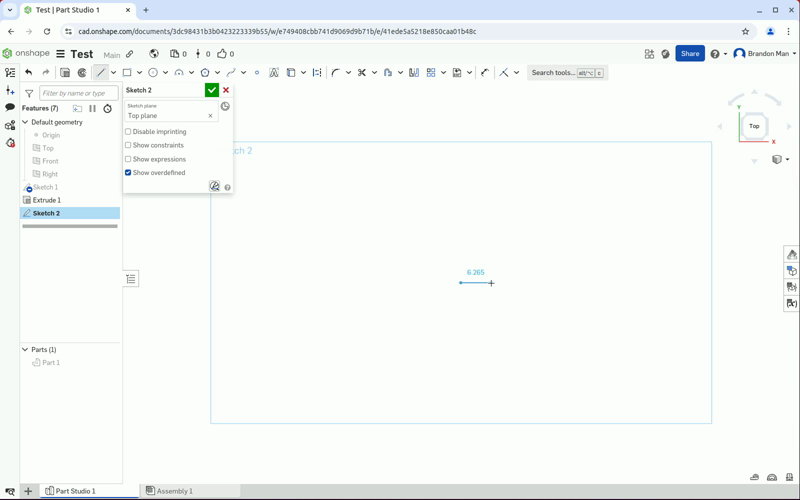
key_up(shift)
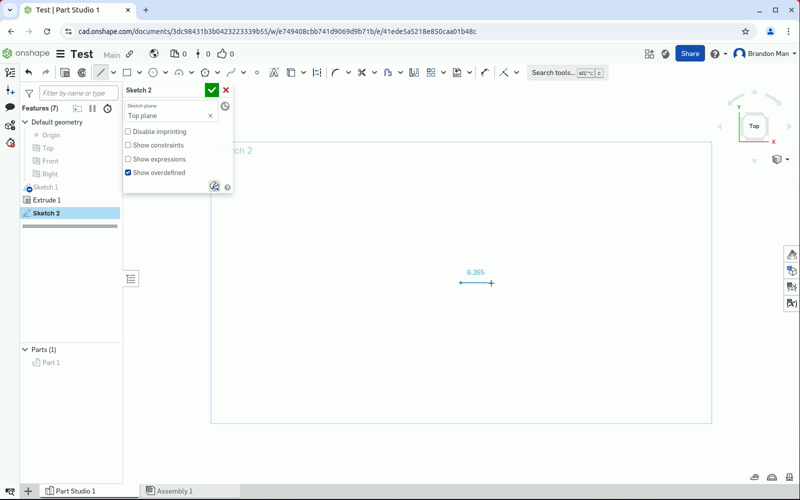
key_down(shift)
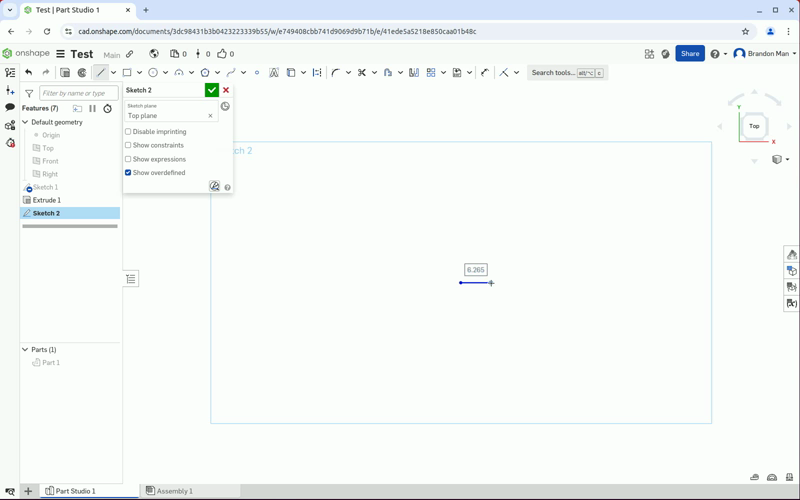
mouse_move(521, 282)
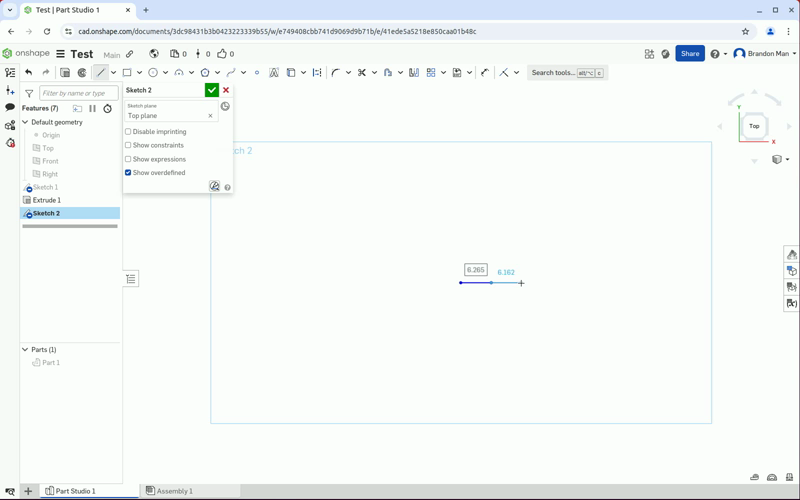
mouse_move(491, 264)
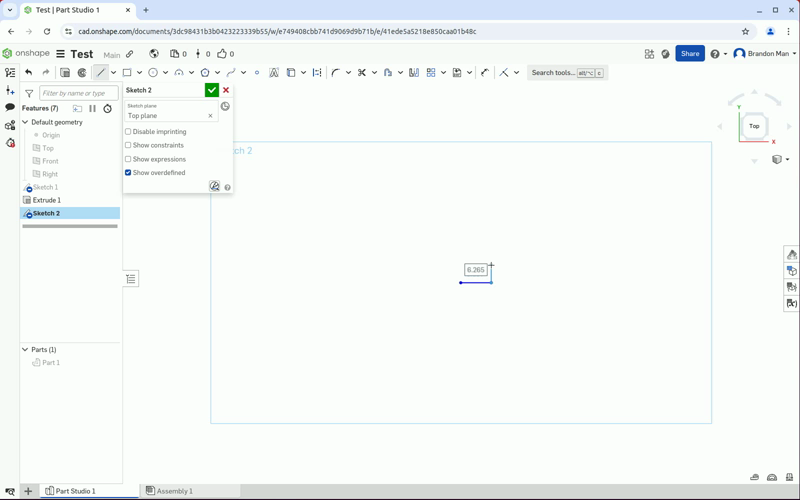
click(491, 264)
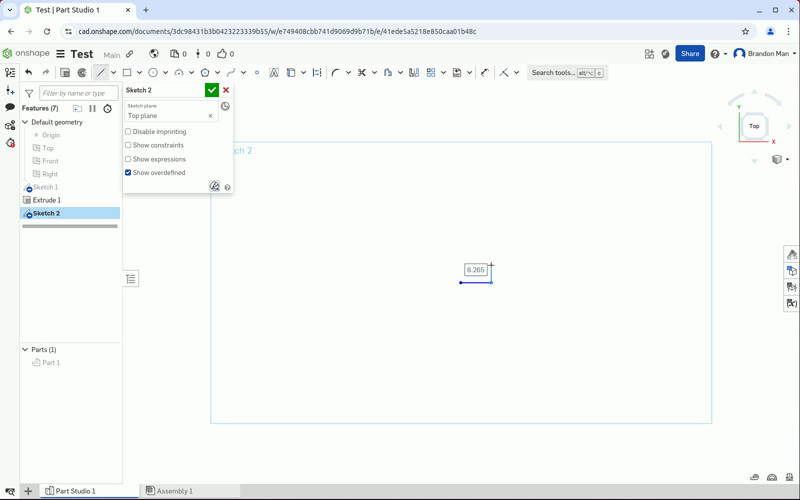
key_up(shift)
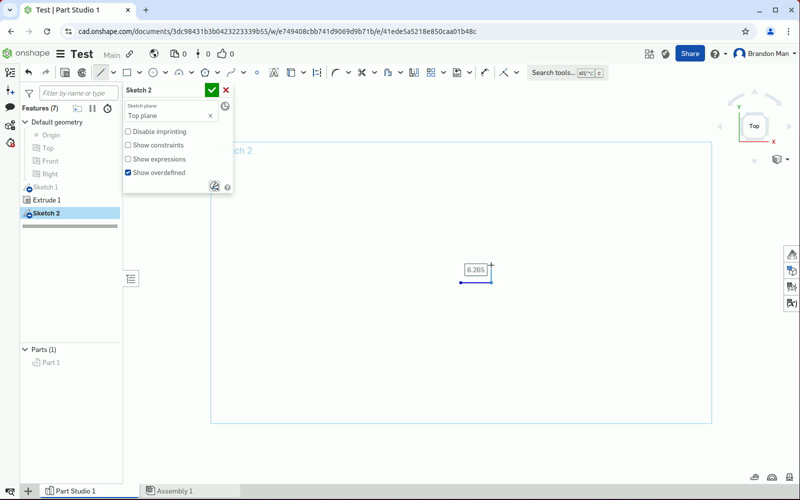
key_down(shift)
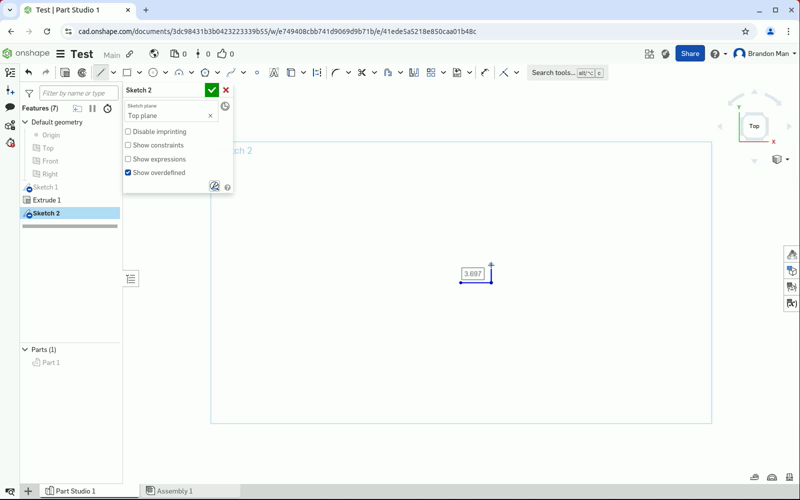
mouse_move(521, 264)
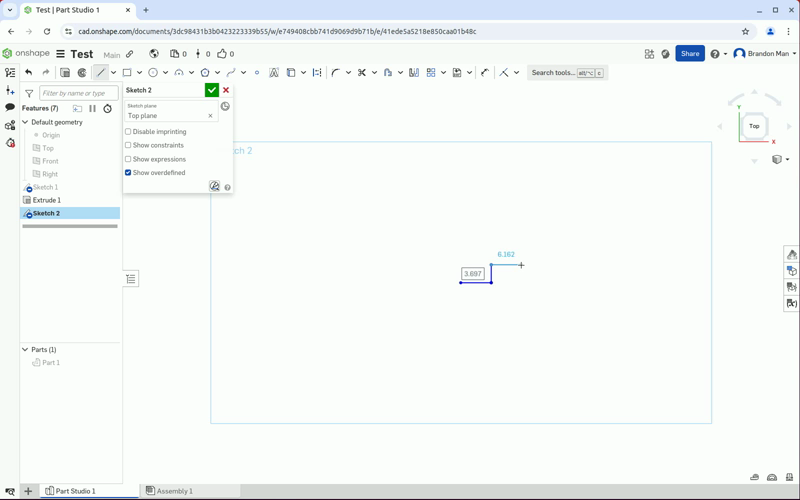
mouse_move(460, 264)
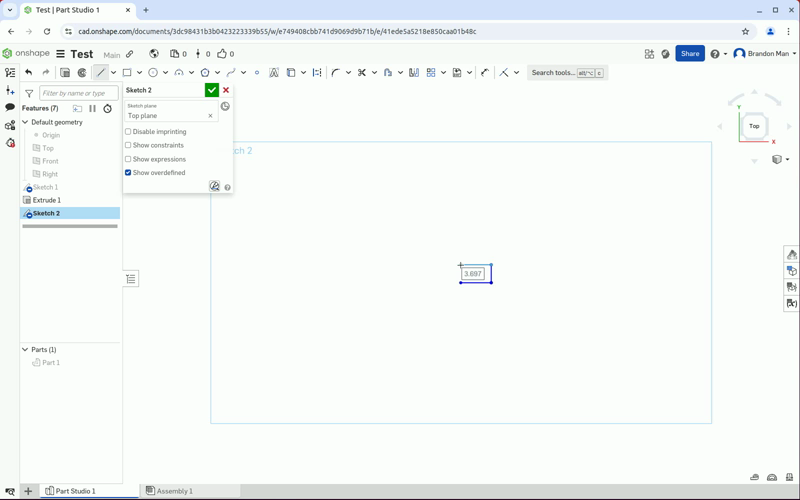
click(460, 264)
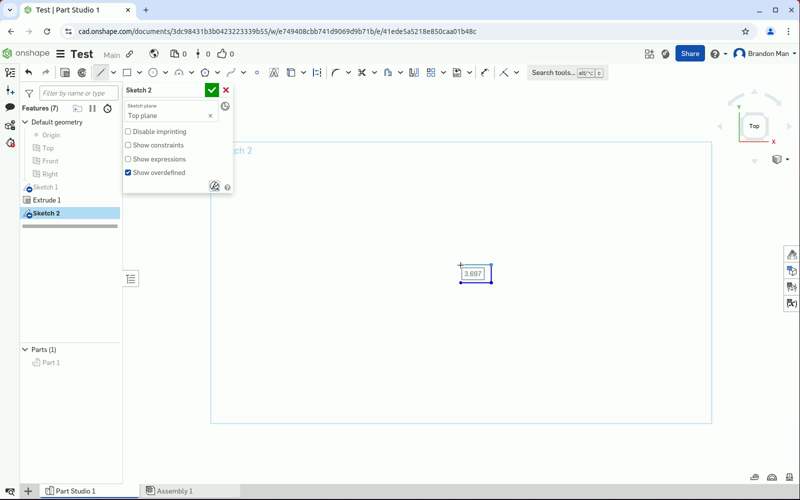
key_up(shift)
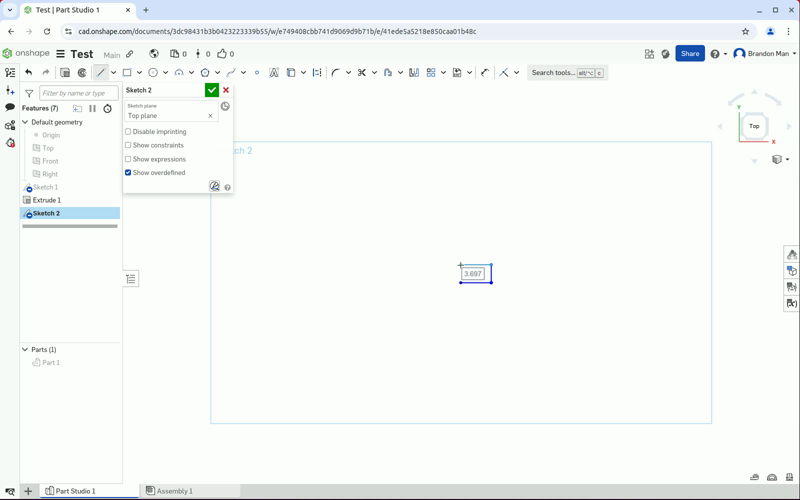
mouse_move(490, 264)
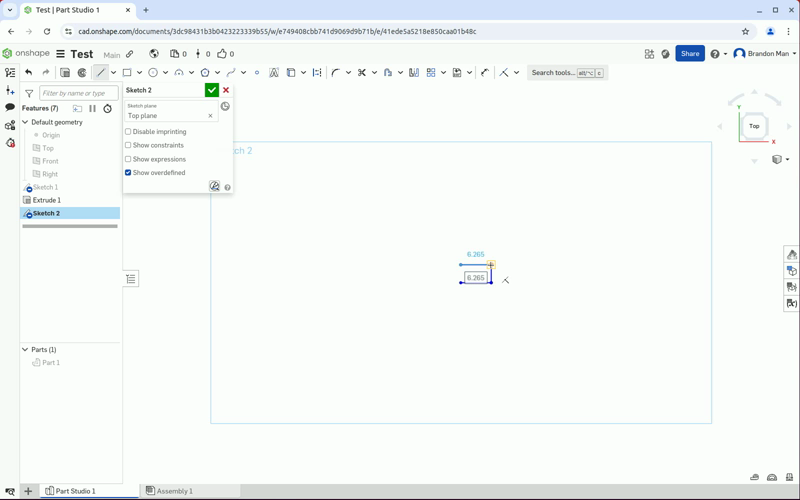
key_down(shift)
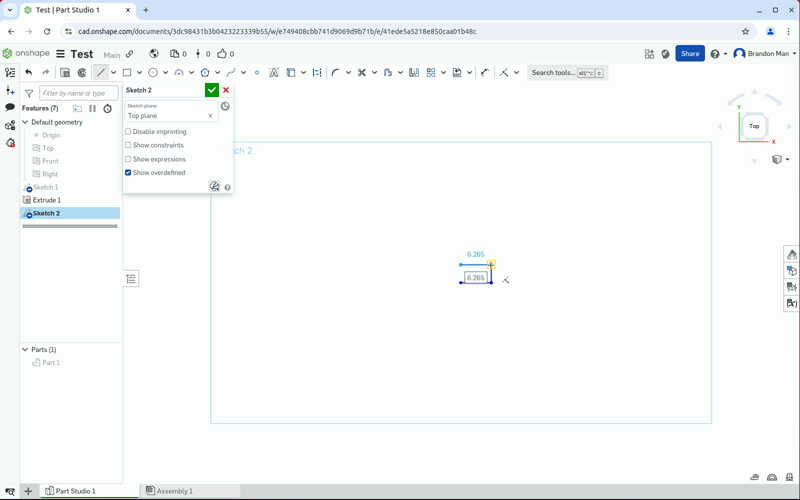
mouse_move(460, 282)
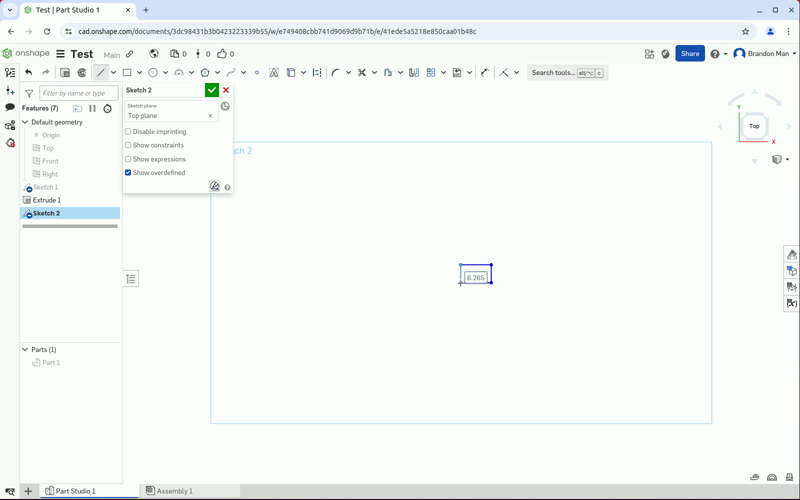
key_up(shift)
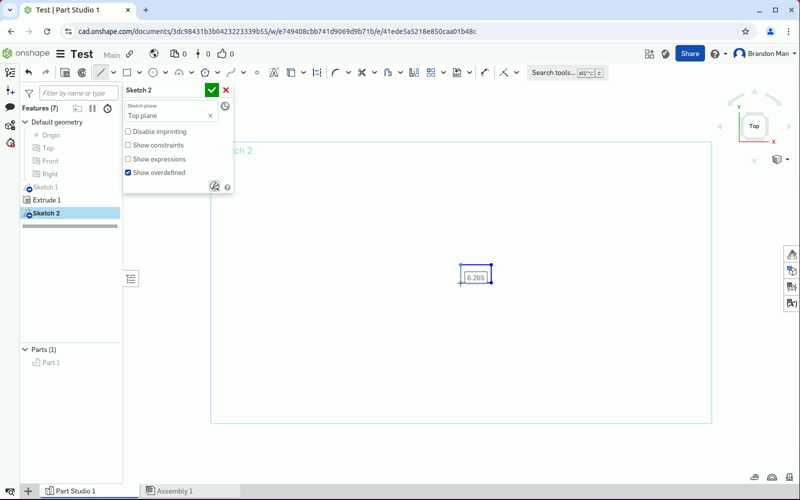
click(460, 282)
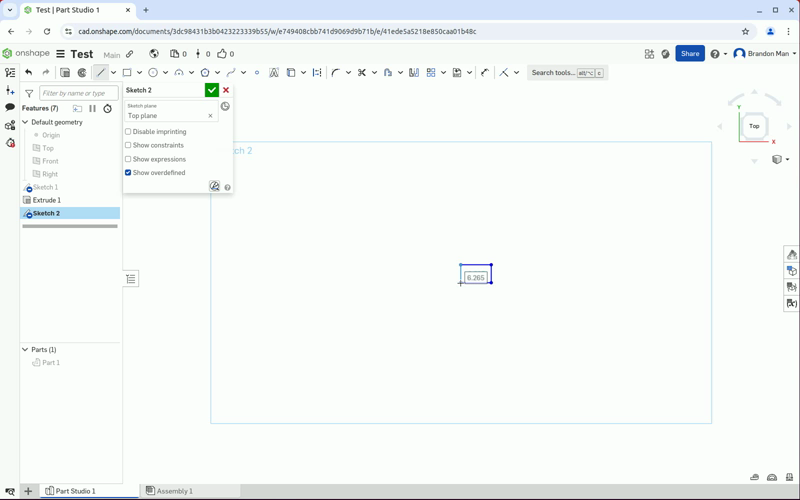
key(esc)
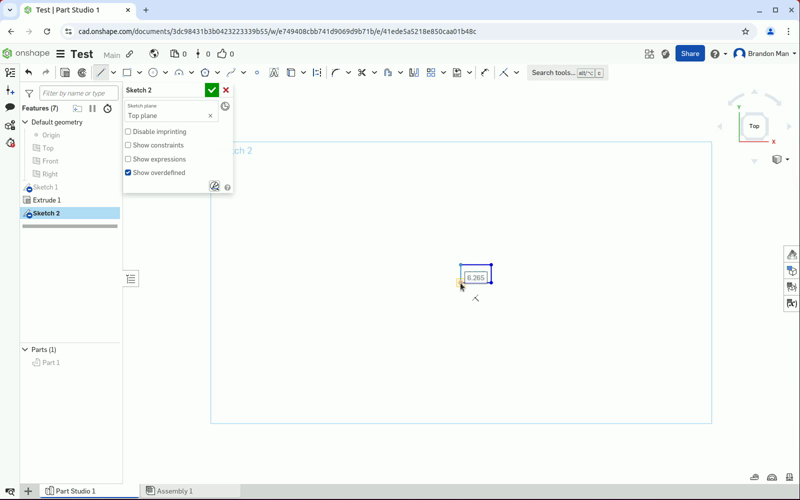
mouse_move(485, 276)
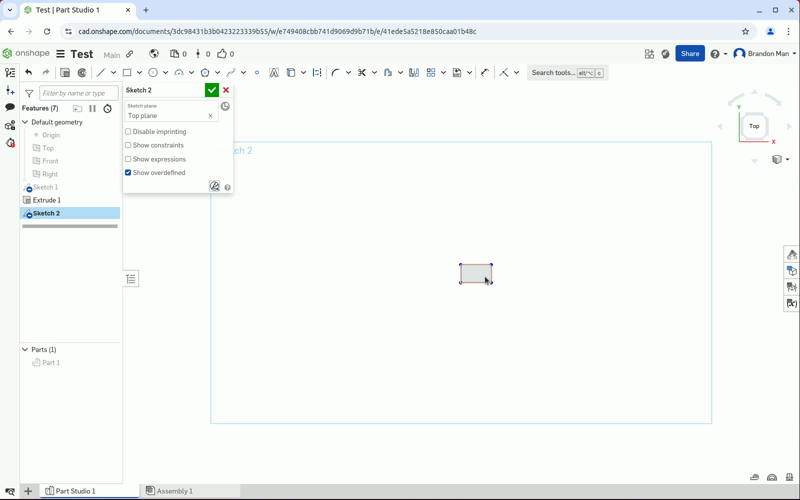
scroll(6)
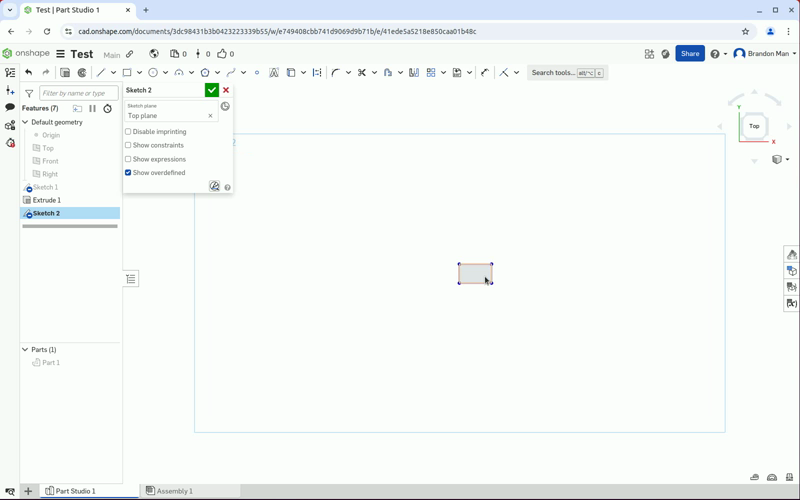
scroll(6)
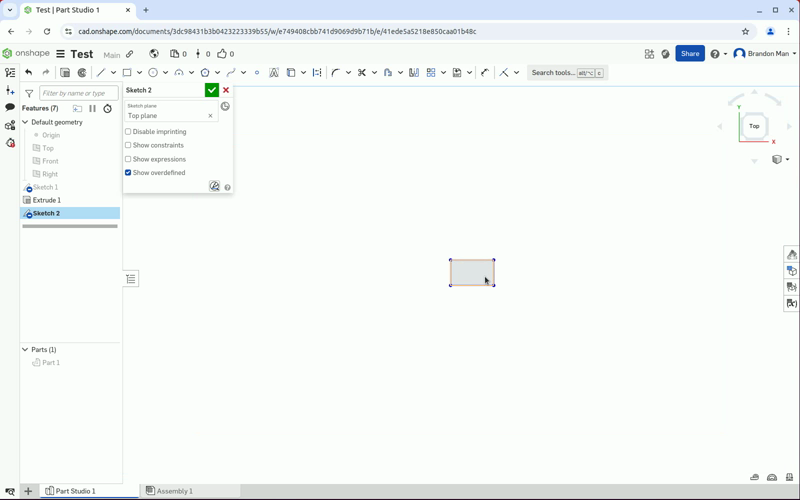
scroll(6)
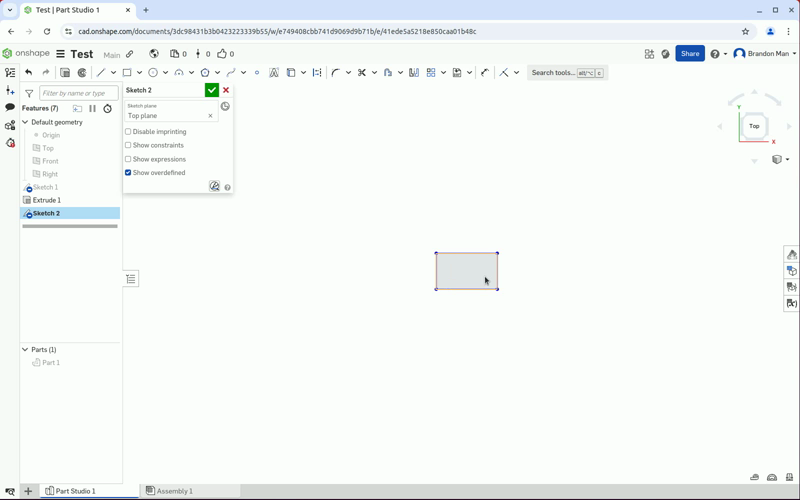
scroll(6)
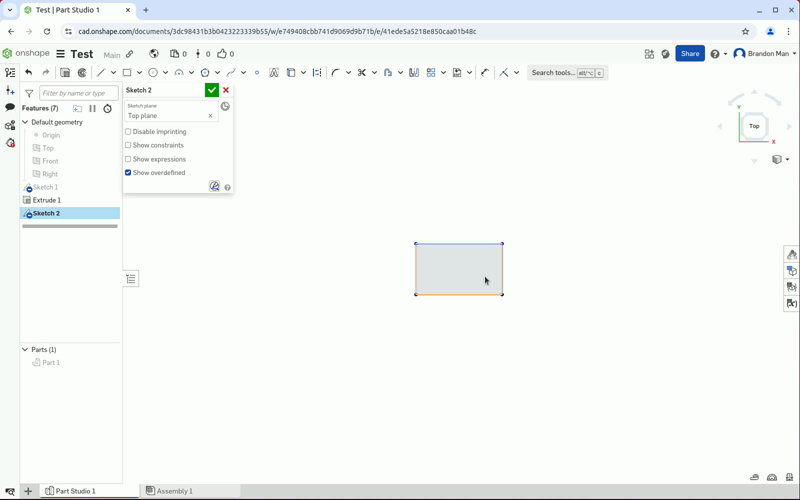
scroll(6)
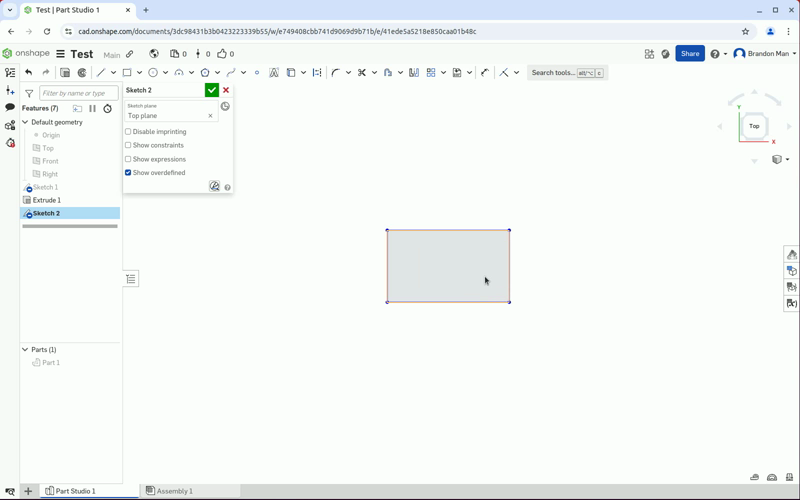
scroll(6)
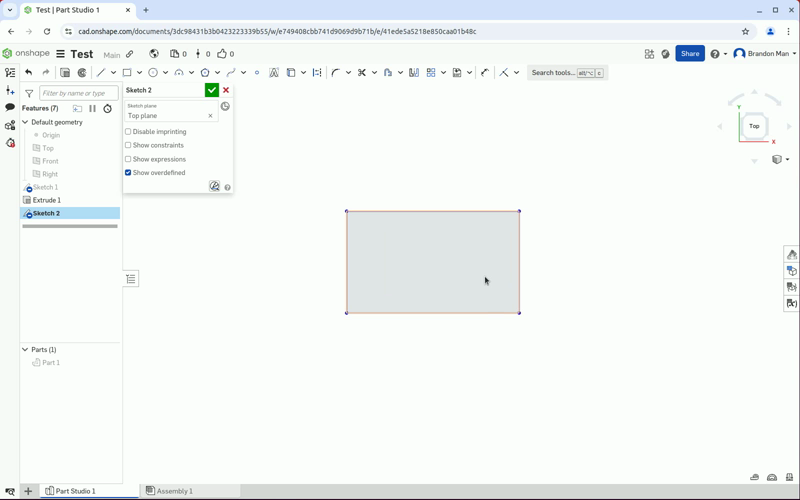
scroll(6)
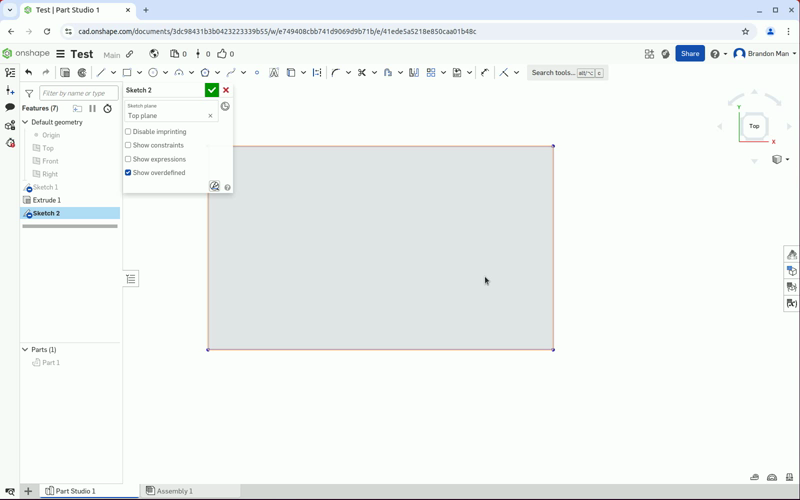
click(485, 276)
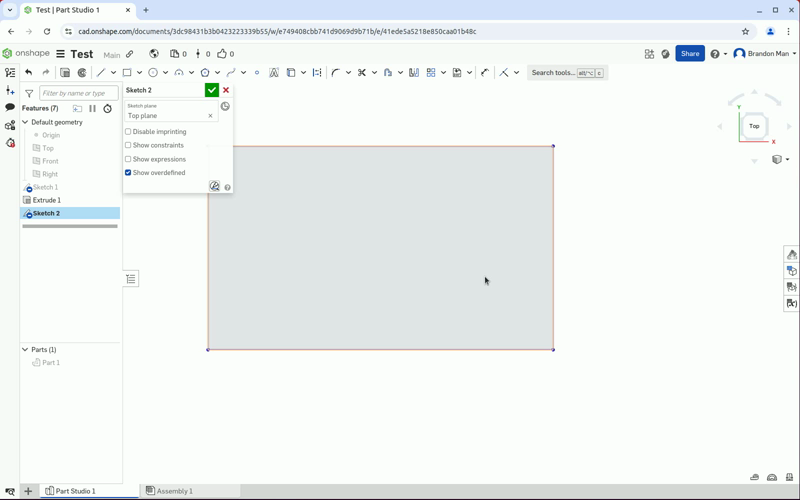
scroll(-6)
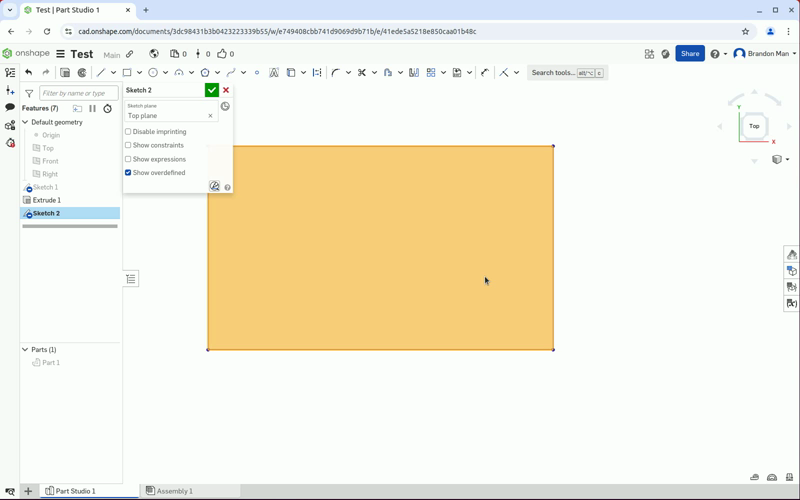
scroll(-6)
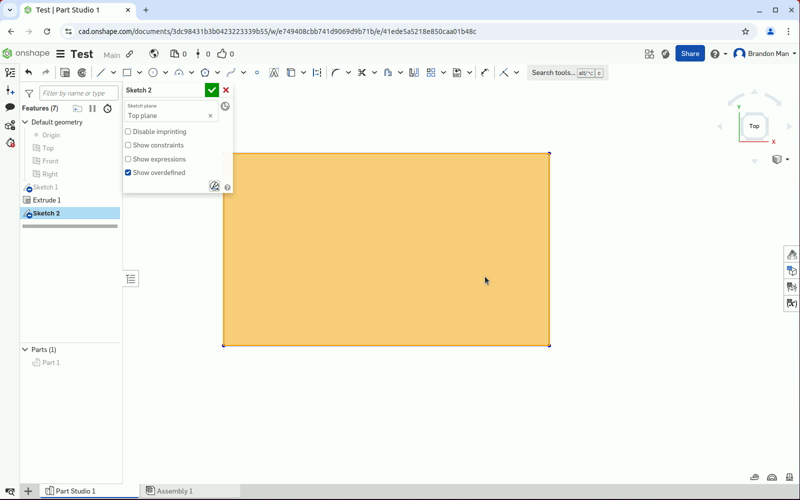
scroll(-6)
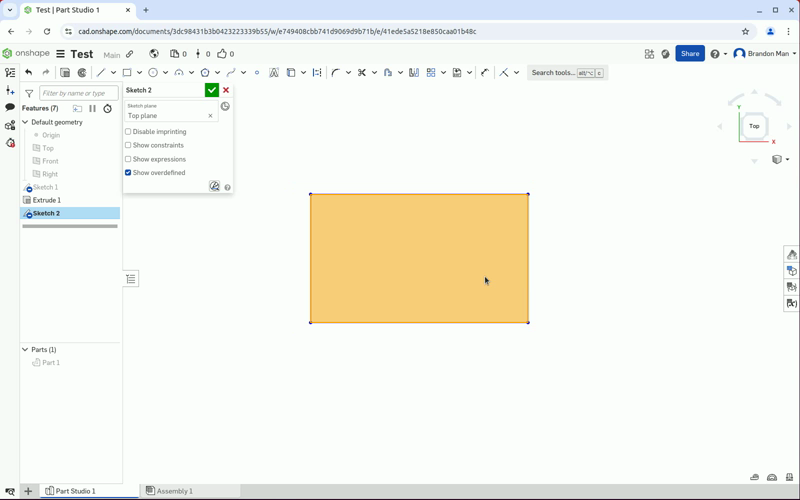
scroll(-6)
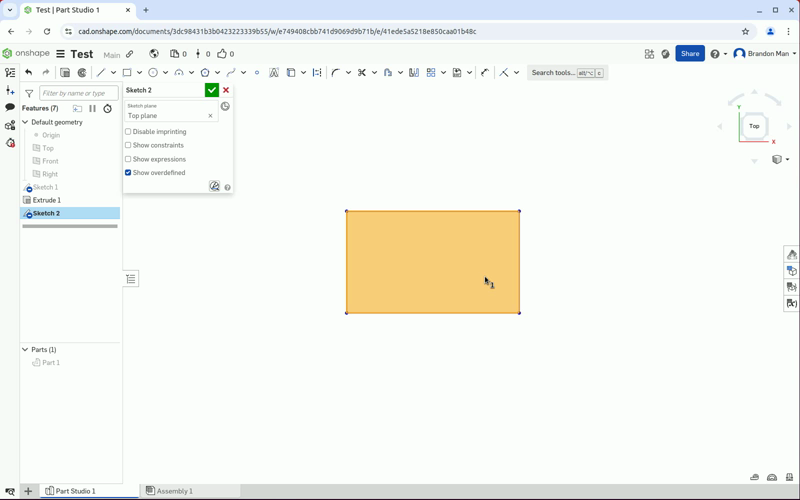
scroll(-6)
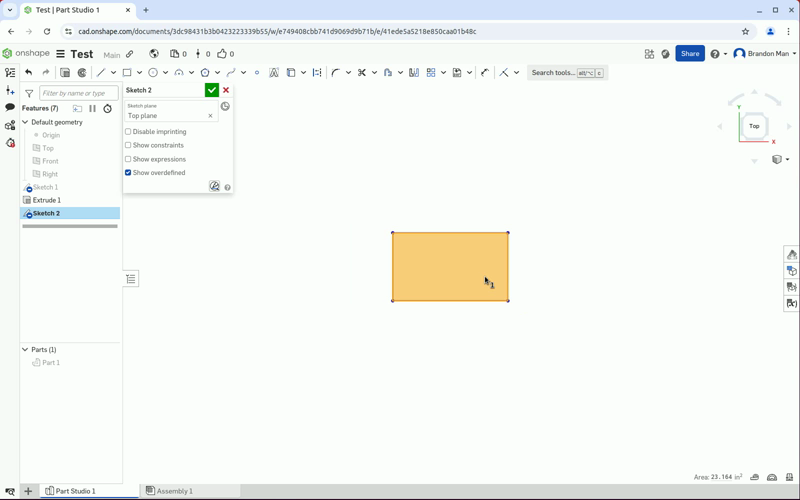
scroll(-6)
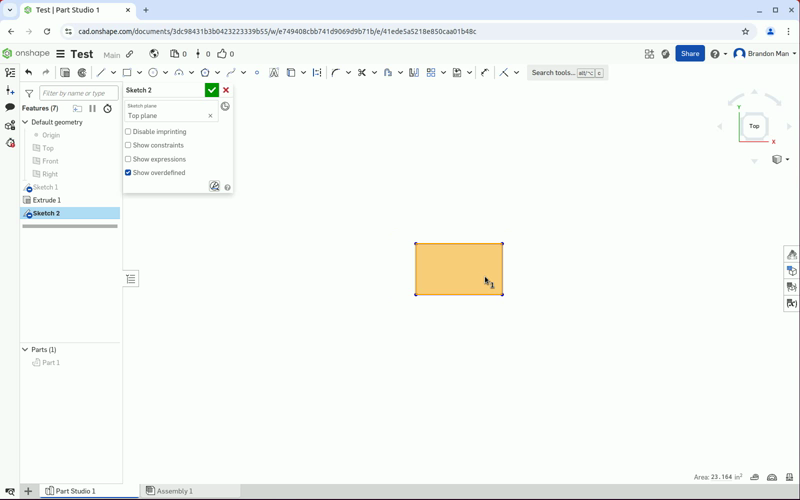
scroll(-6)
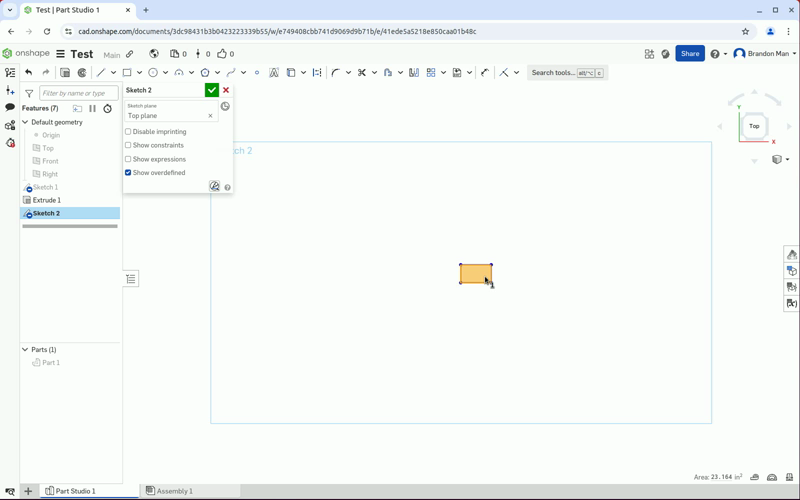
mouse_move(73, 352)
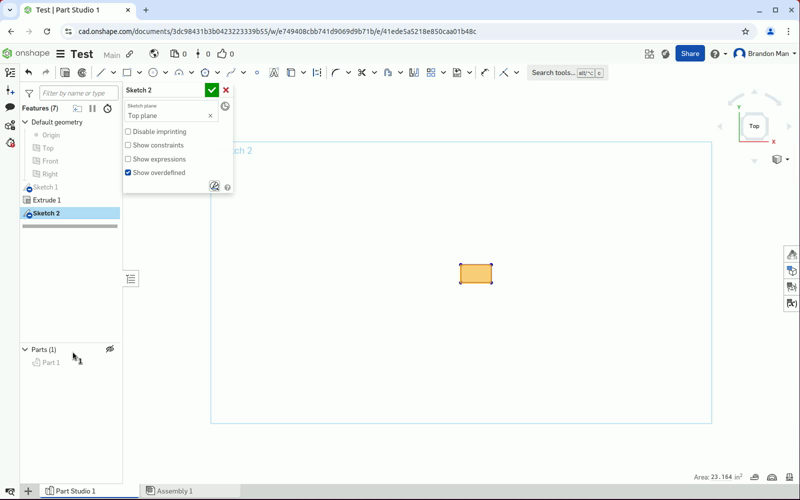
key(shift+y)
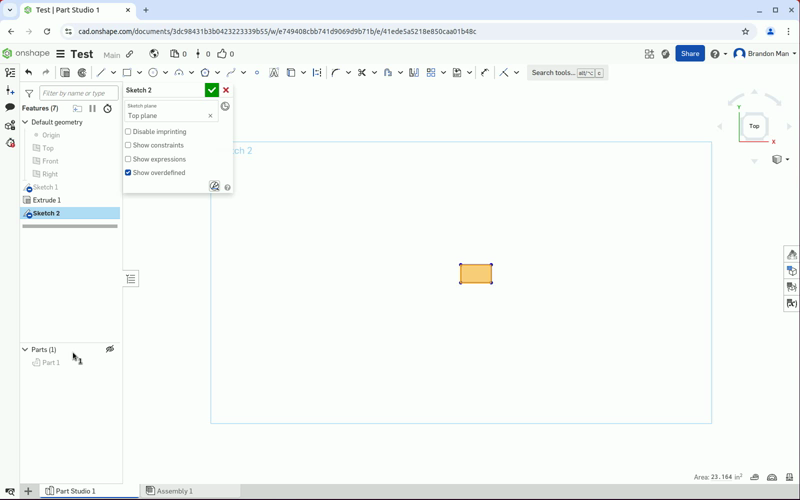
key(shift+e)
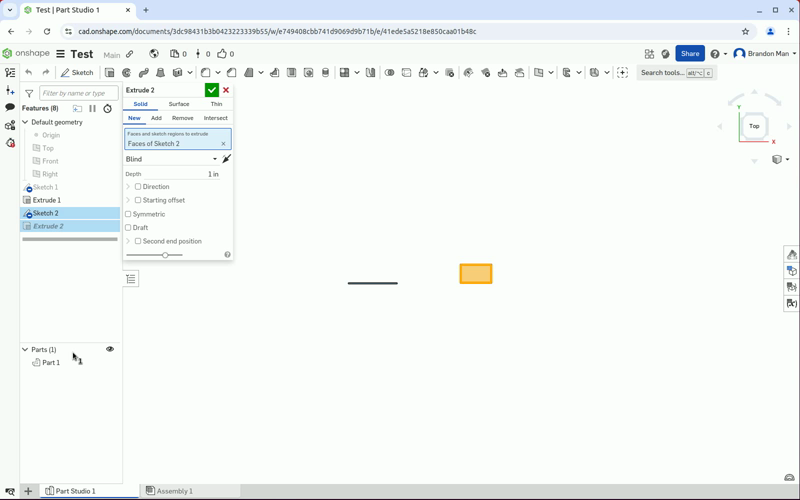
mouse_move(143, 106)
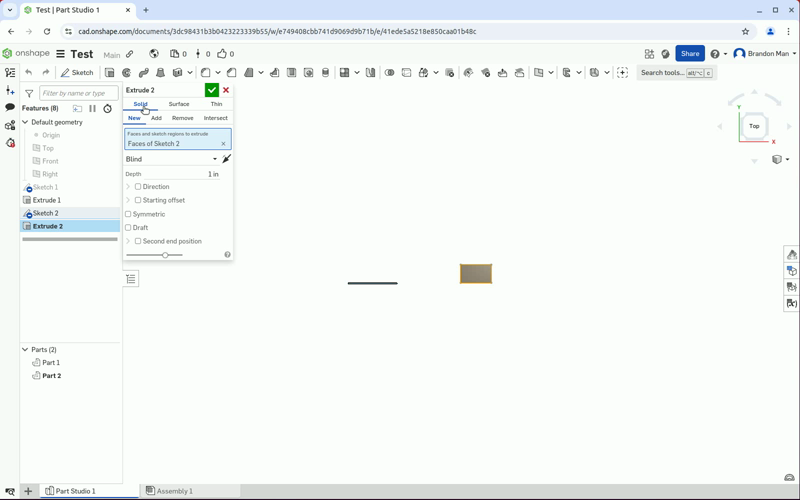
click(143, 106)
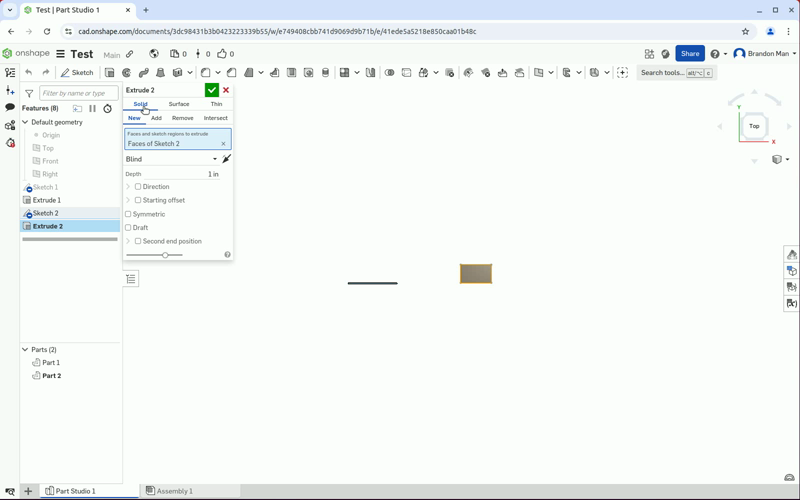
mouse_move(137, 120)
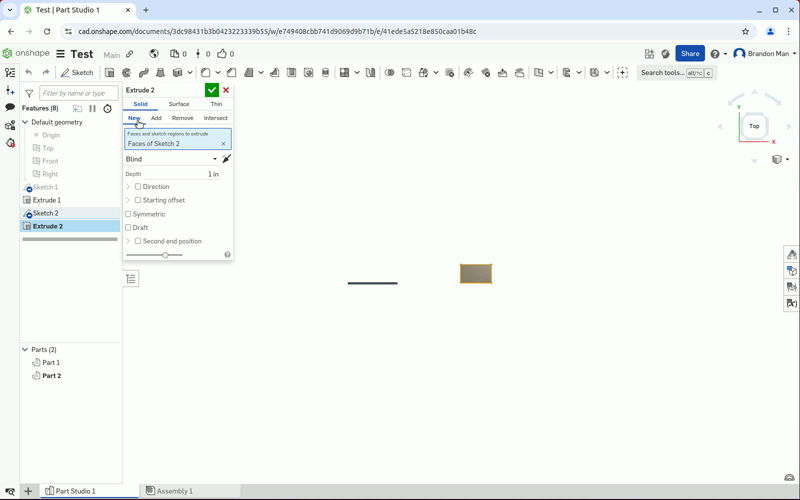
click(137, 120)
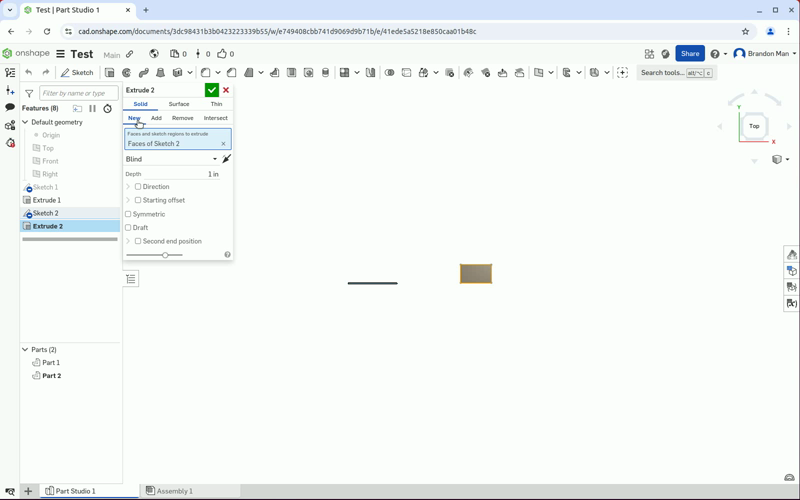
key(tab, 4)
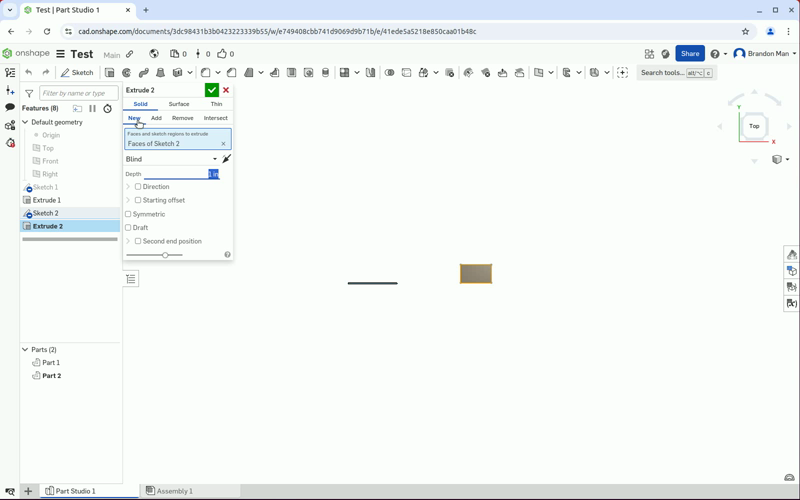
text(13.961)
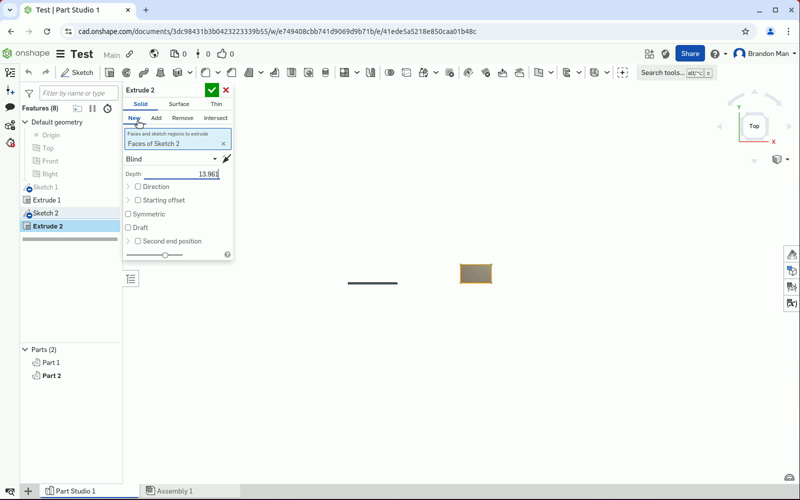
key(enter)
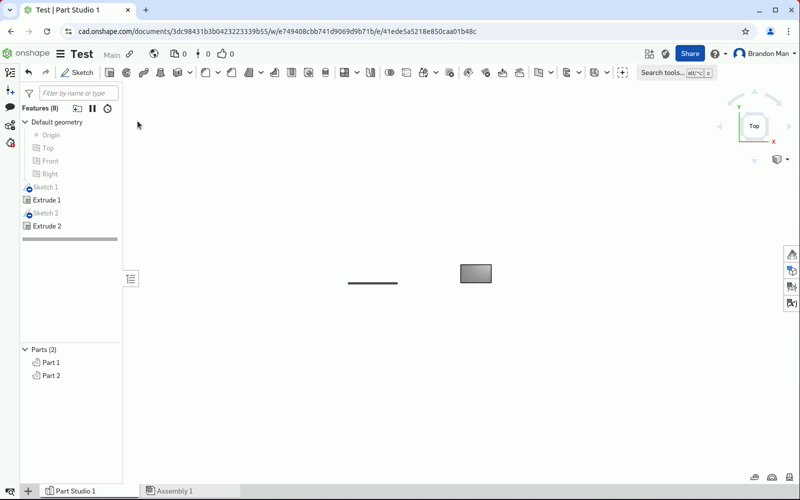
key(shift+h)
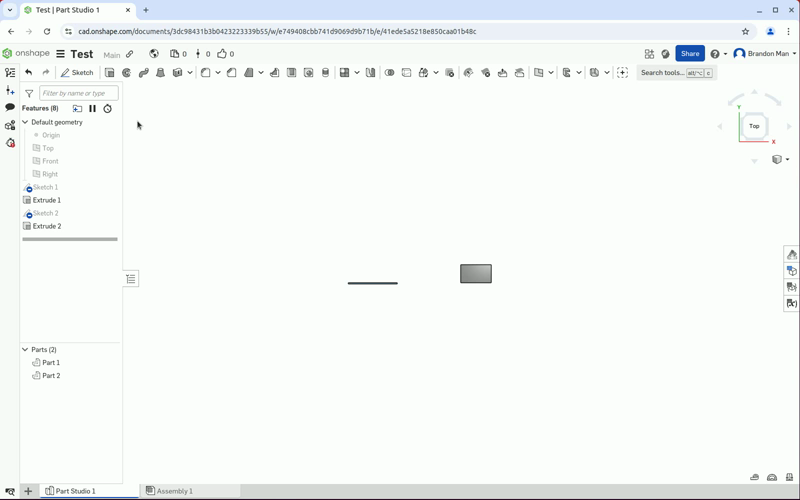
key(shift+h)
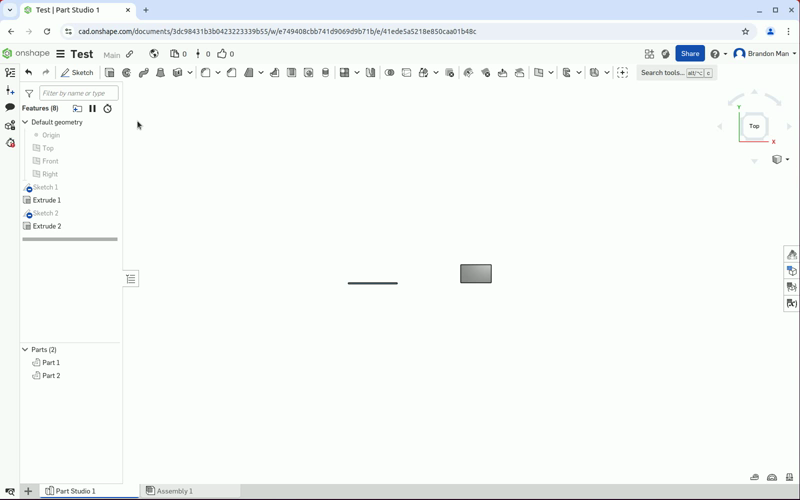
mouse_move(73, 189)
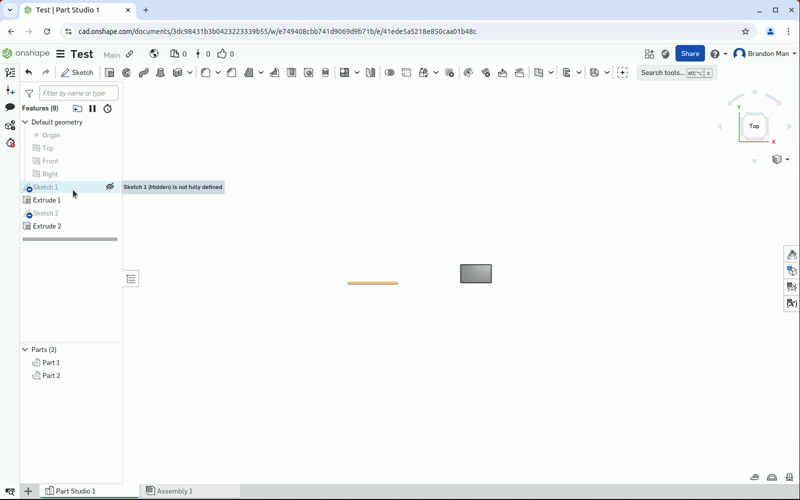
click(73, 189)
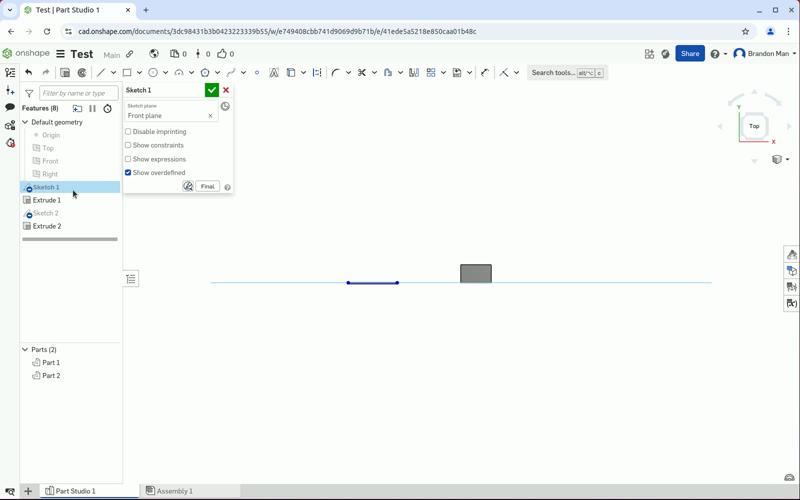
mouse_move(229, 92)
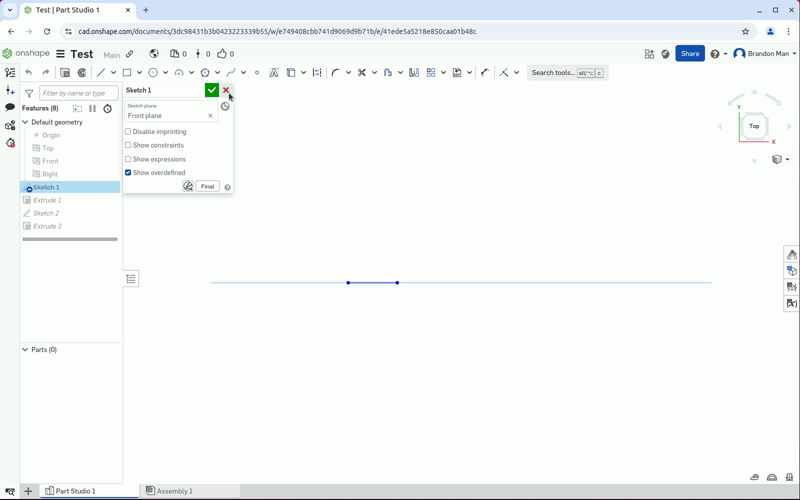
click(229, 92)
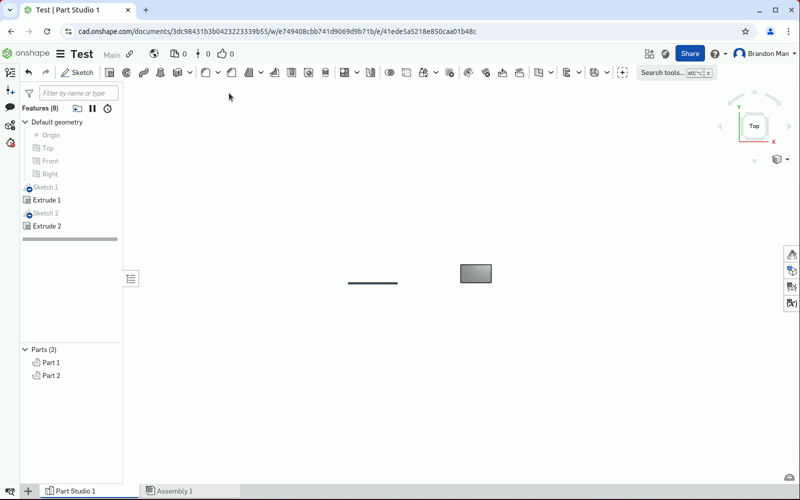
mouse_move(541, 75)
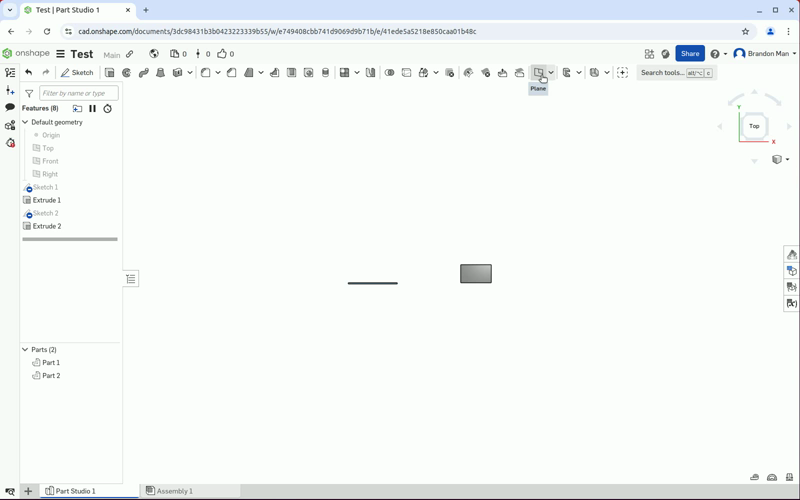
click(541, 75)
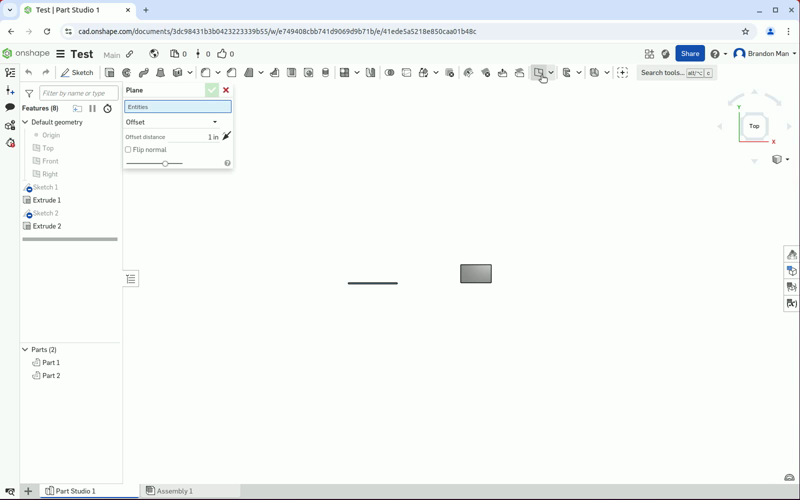
mouse_move(73, 150)
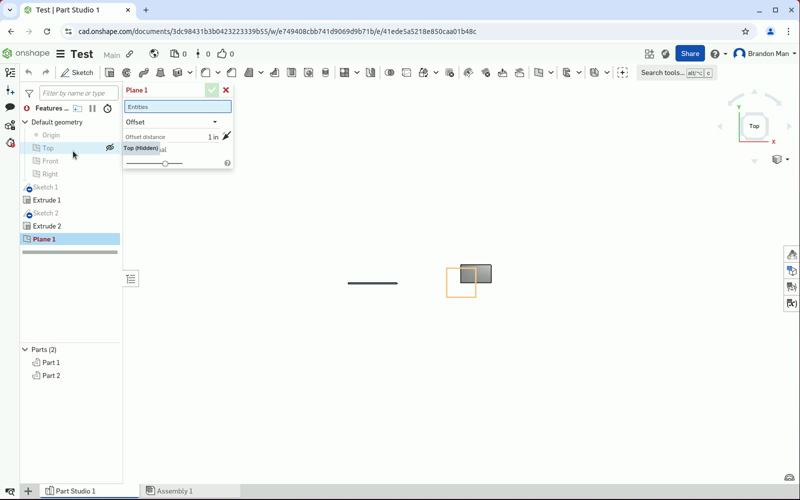
click(73, 150)
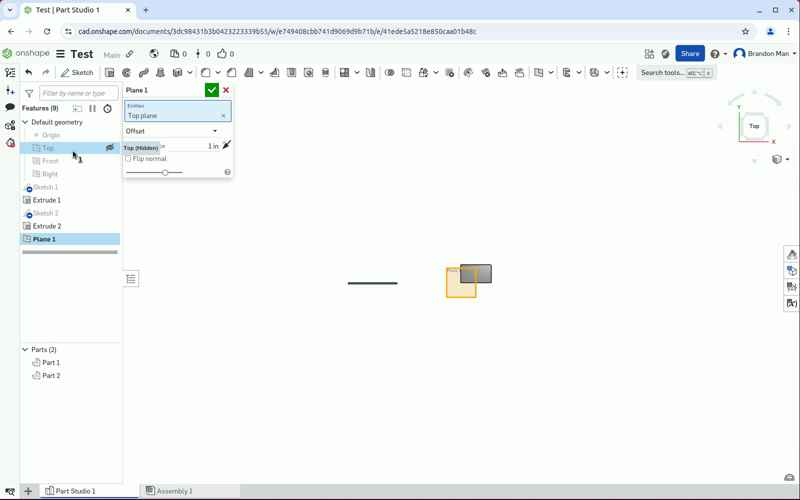
key(tab, 2)
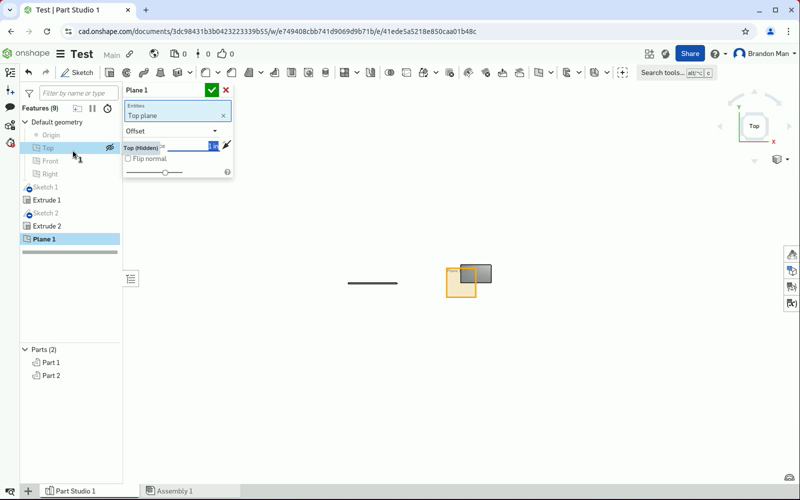
text(13.957)
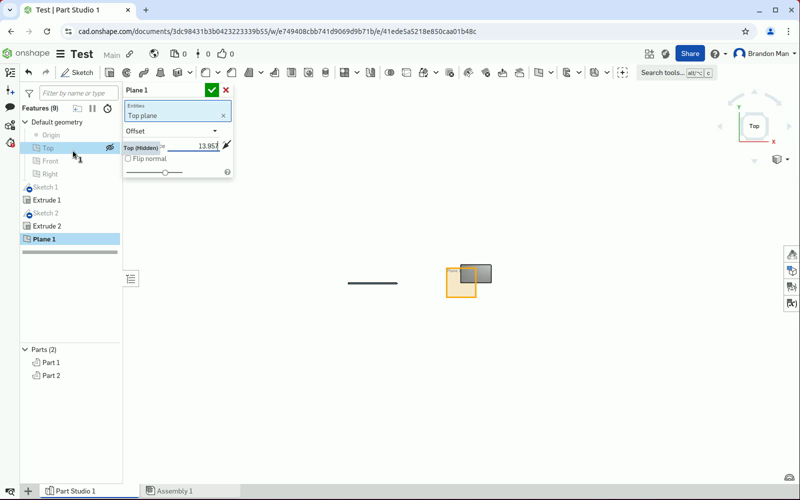
key(enter, 2)
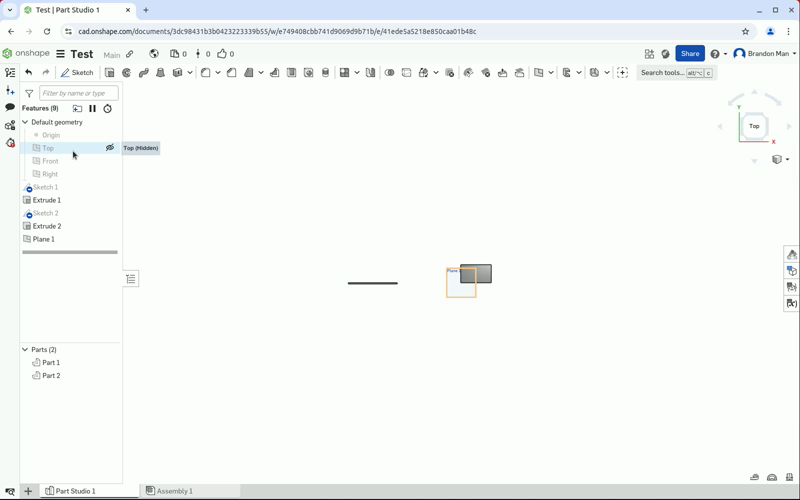
key(shift+s)
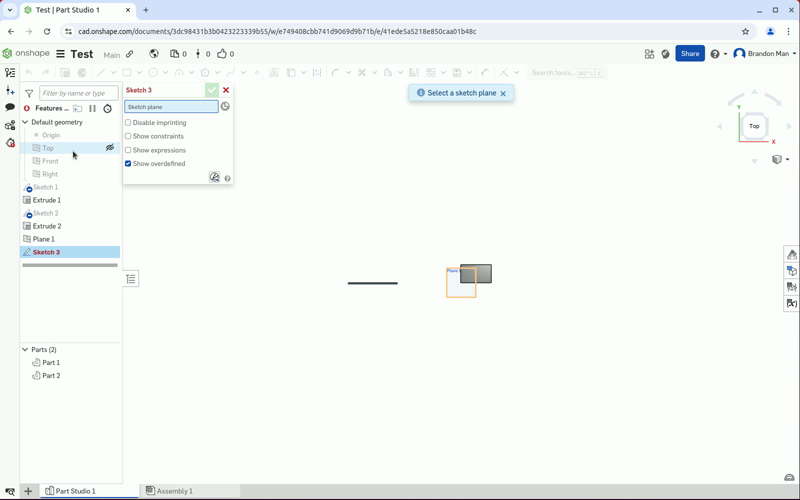
mouse_move(73, 241)
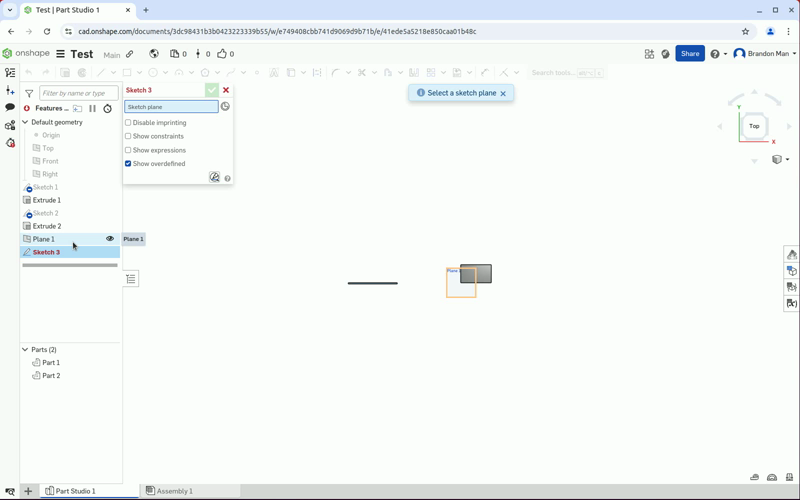
click(73, 241)
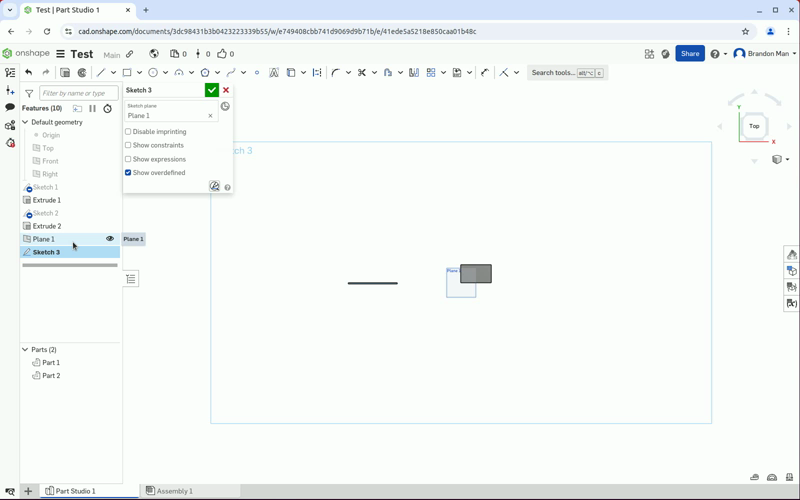
mouse_move(73, 352)
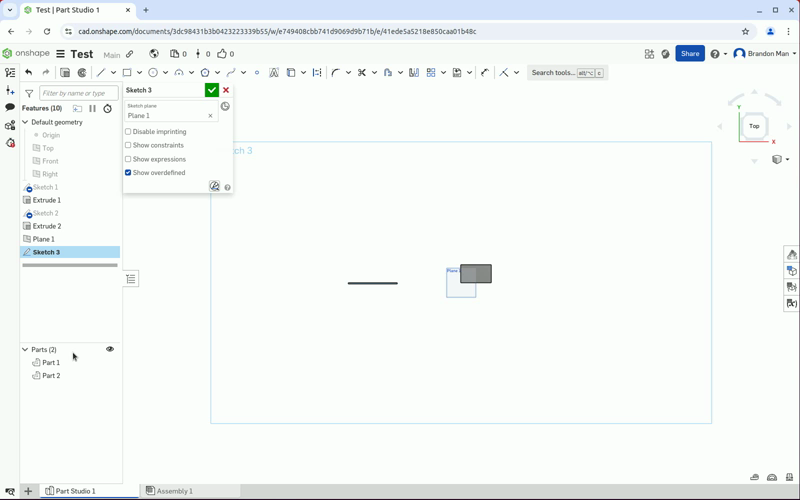
key(y)
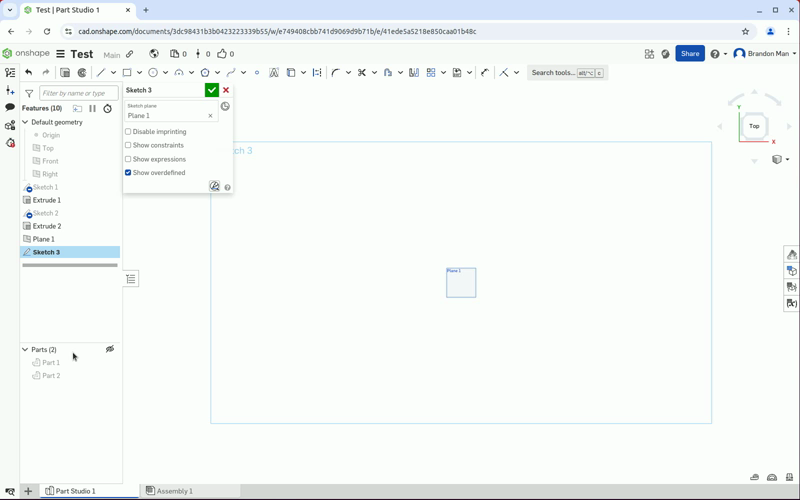
key(l)
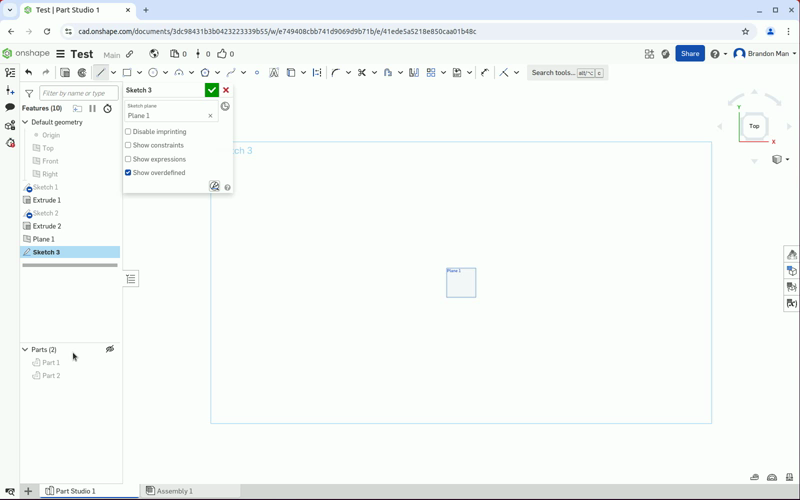
key_down(shift)
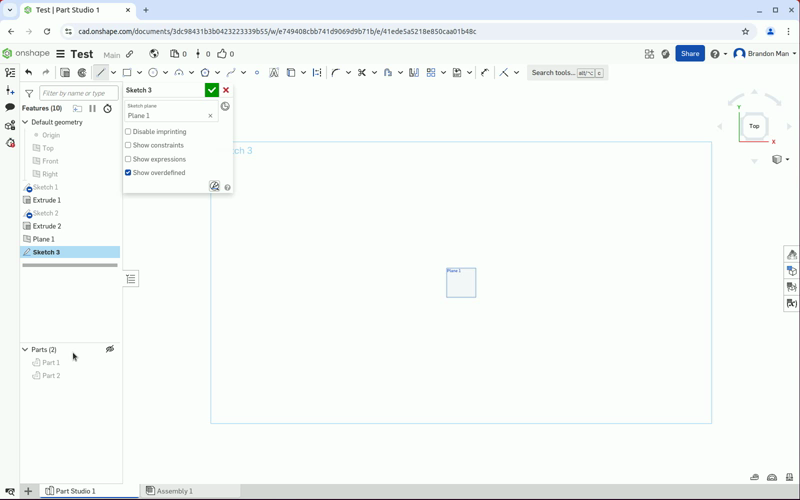
mouse_move(487, 282)
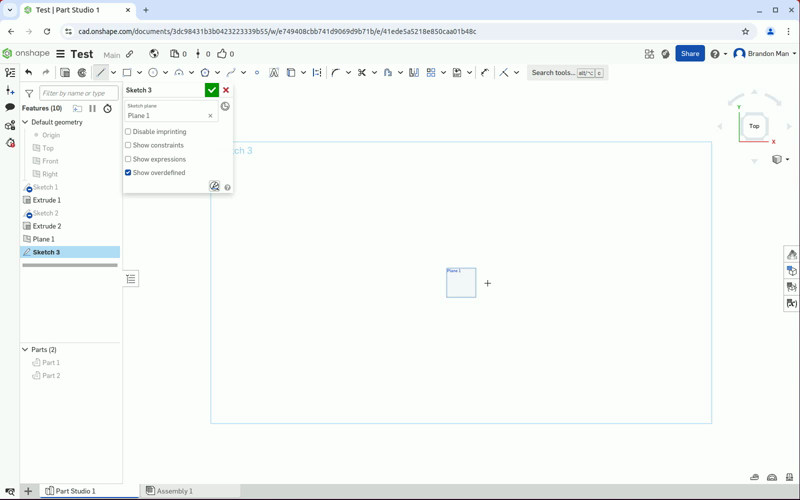
click(487, 282)
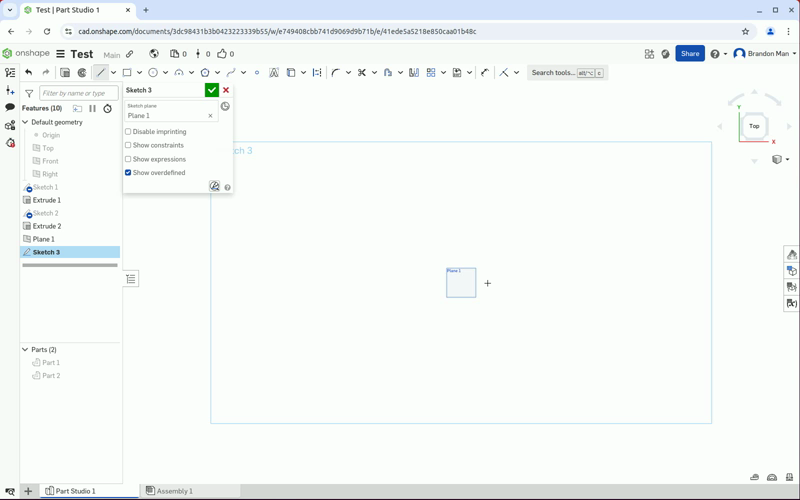
key_up(shift)
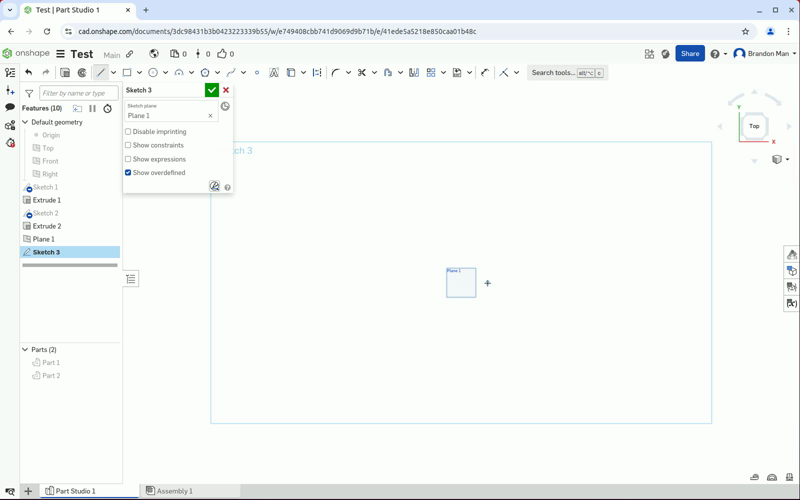
key_down(shift)
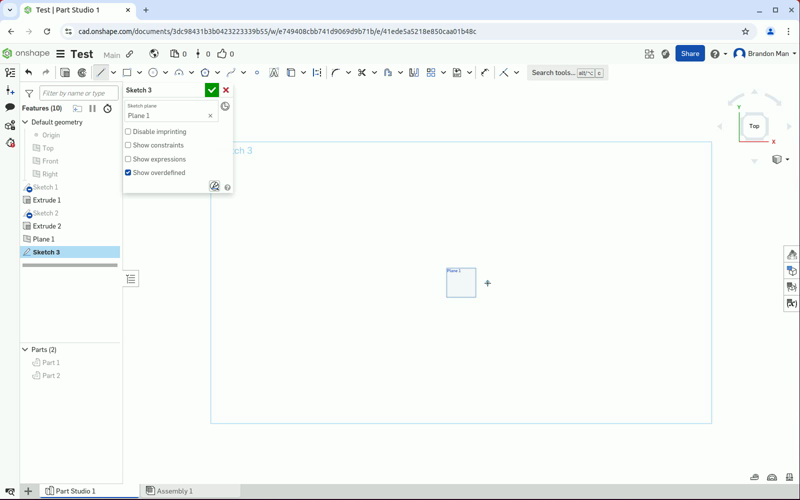
mouse_move(517, 282)
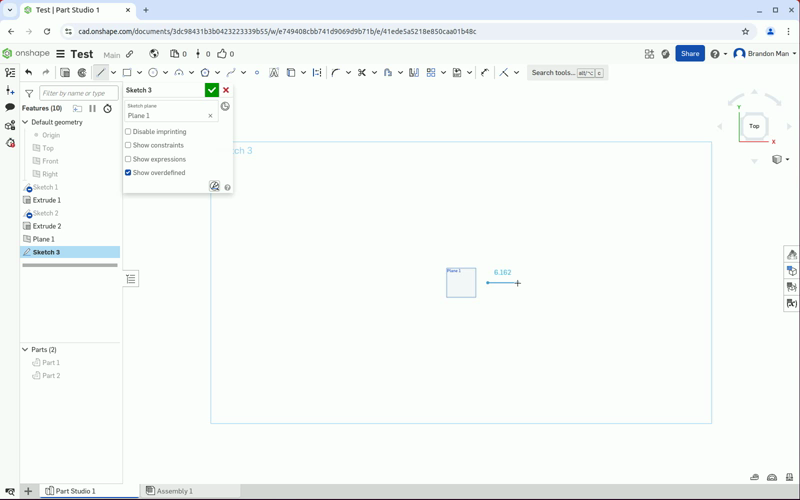
mouse_move(490, 282)
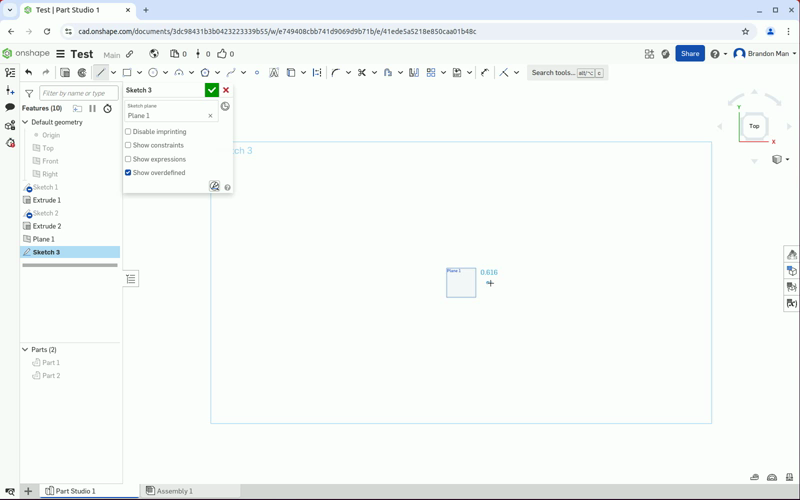
scroll(6)
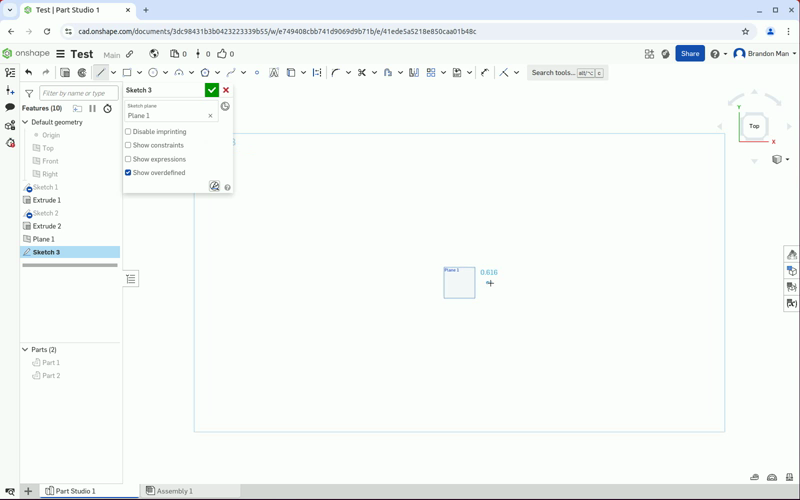
scroll(6)
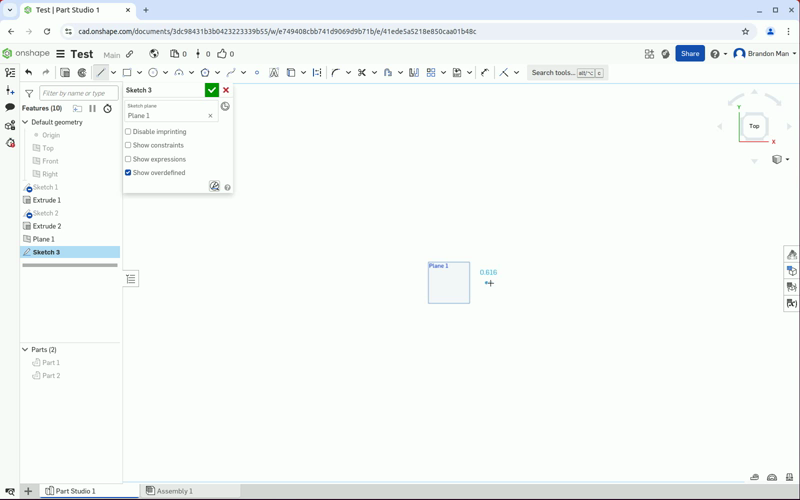
scroll(6)
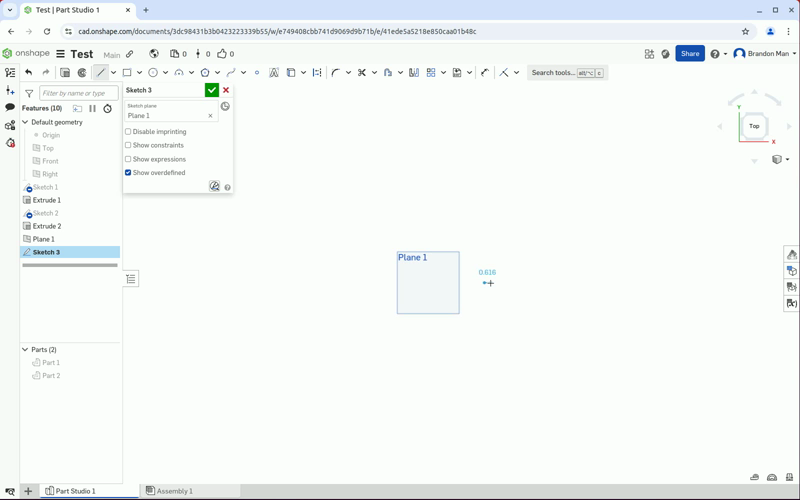
scroll(6)
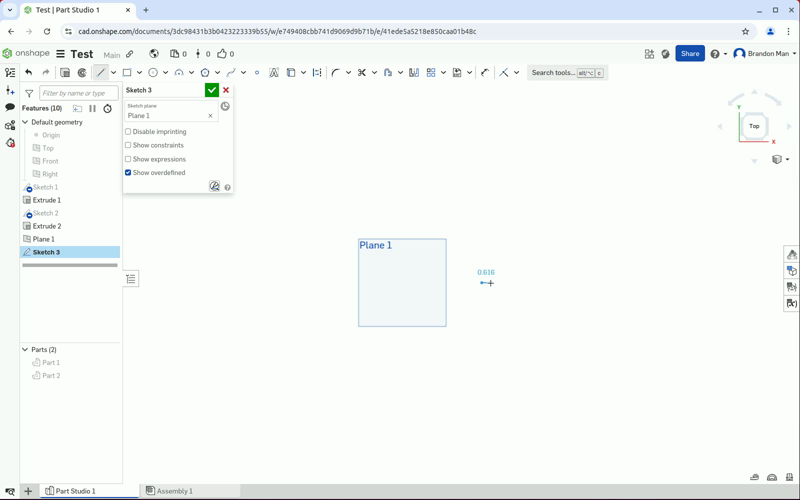
scroll(6)
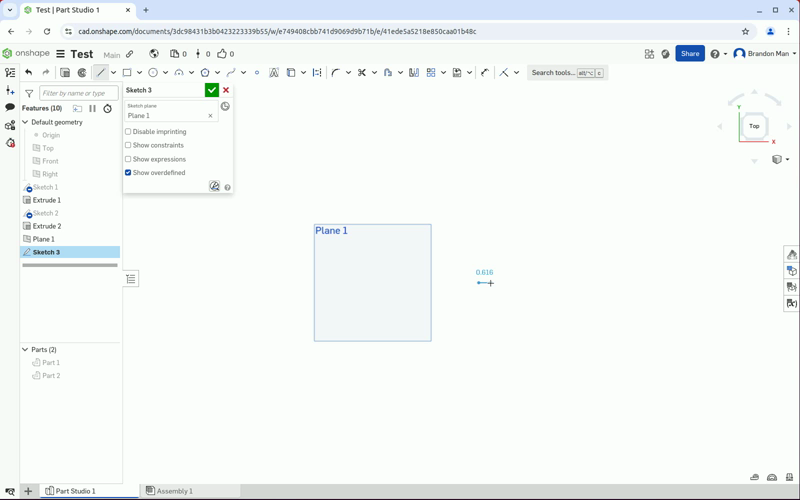
scroll(6)
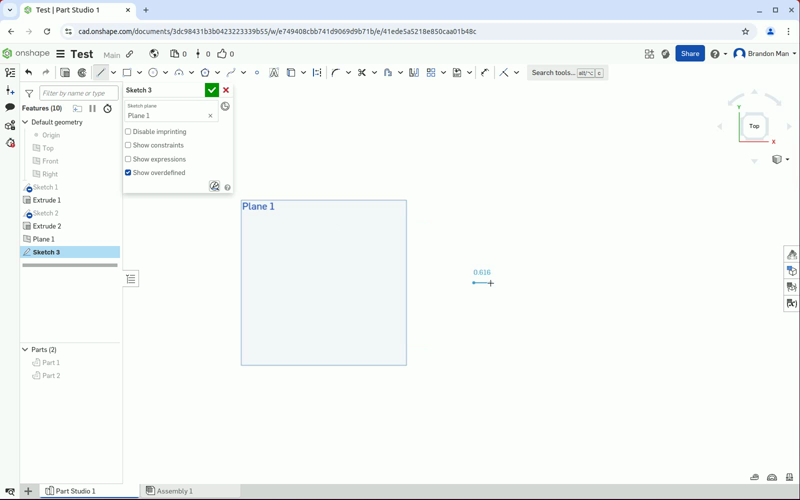
scroll(6)
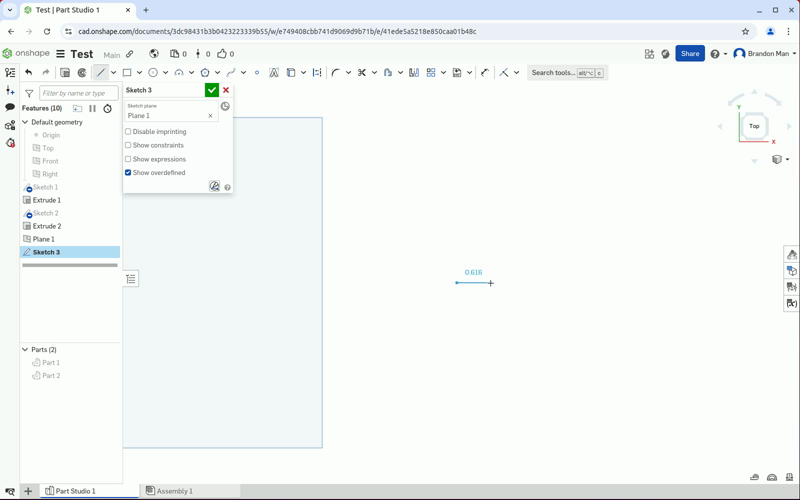
click(490, 282)
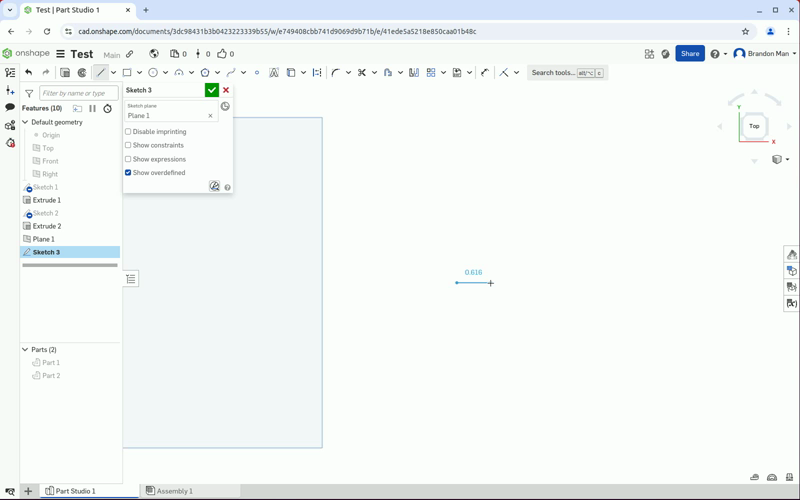
scroll(-6)
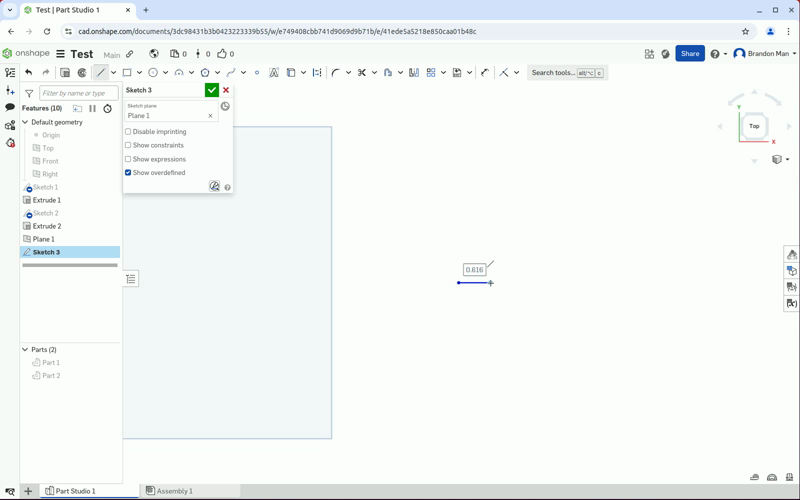
scroll(-6)
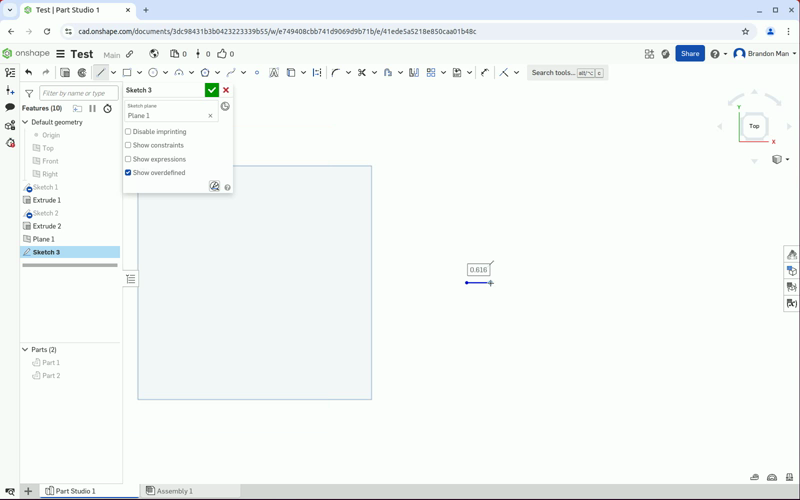
scroll(-6)
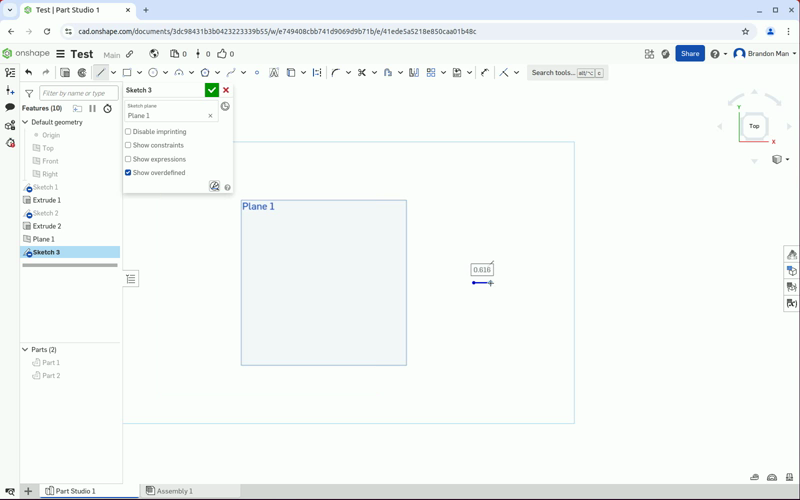
scroll(-6)
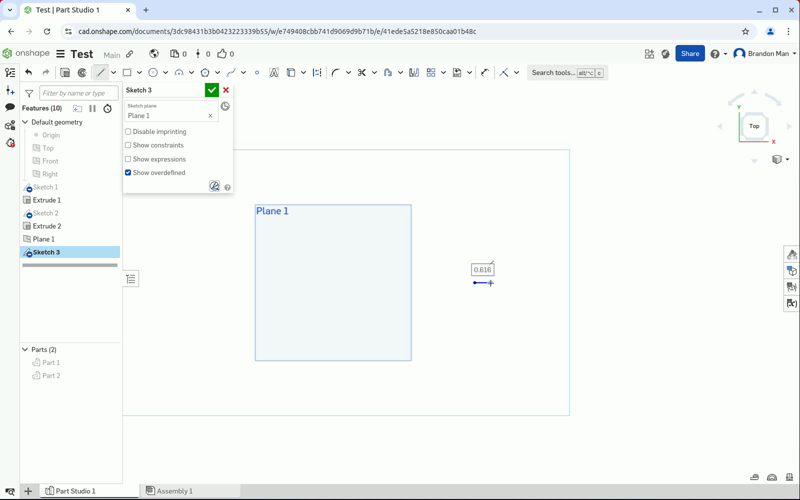
scroll(-6)
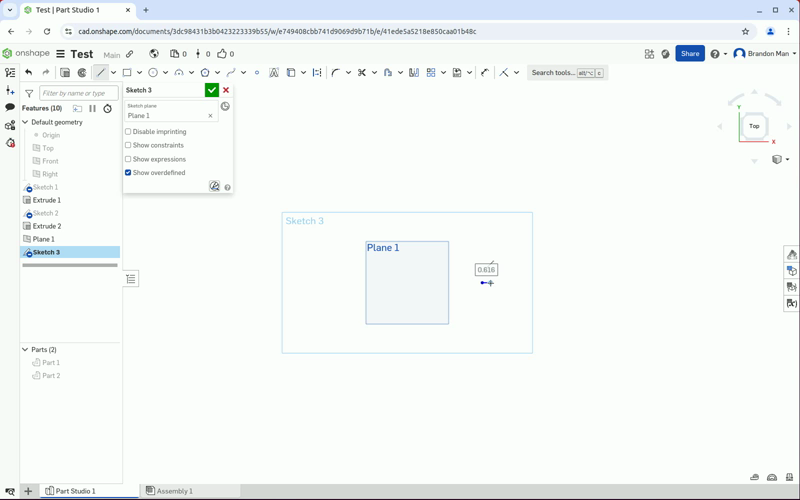
scroll(-6)
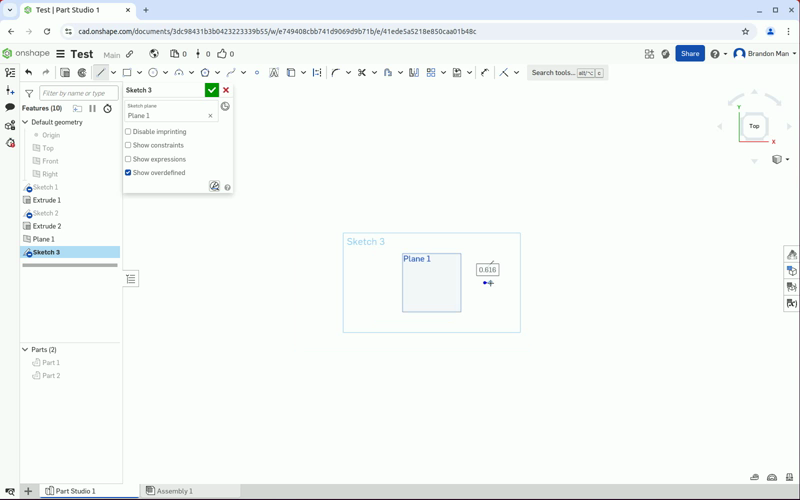
scroll(-6)
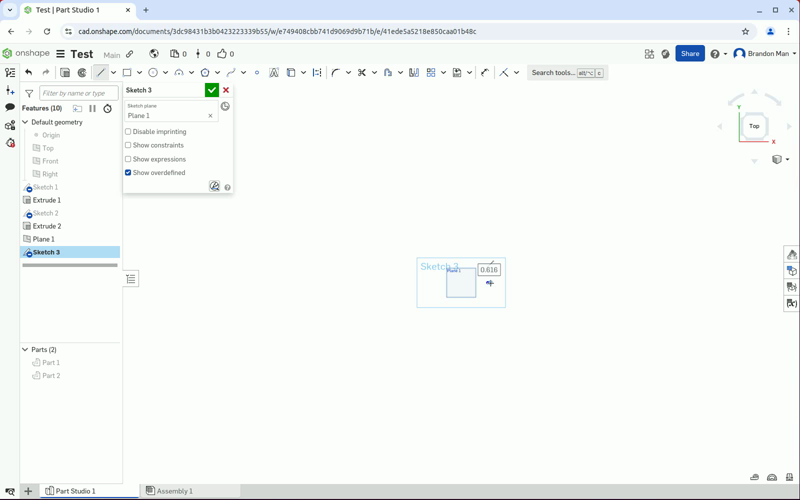
key_up(shift)
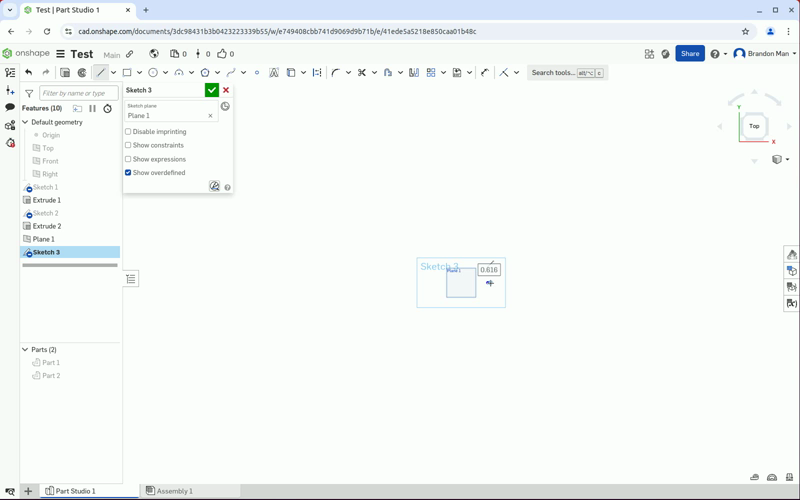
key_down(shift)
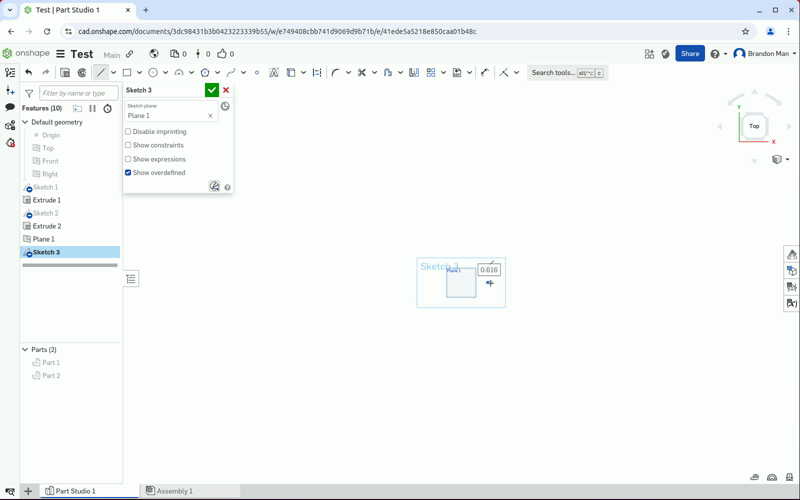
mouse_move(520, 282)
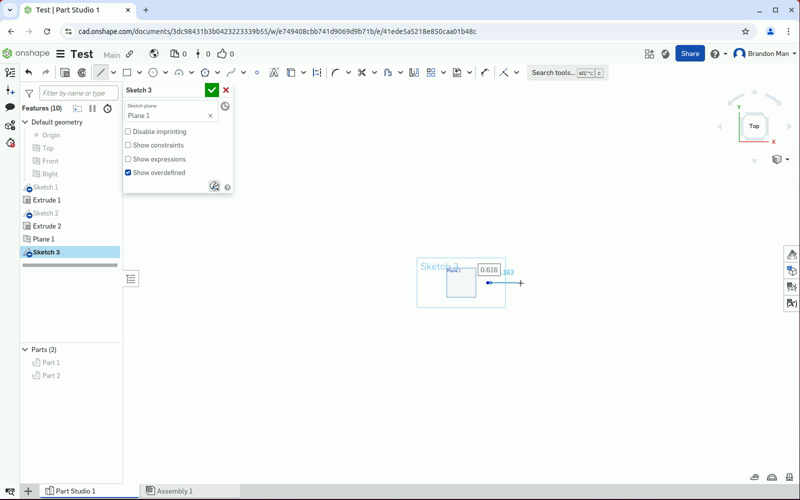
mouse_move(490, 264)
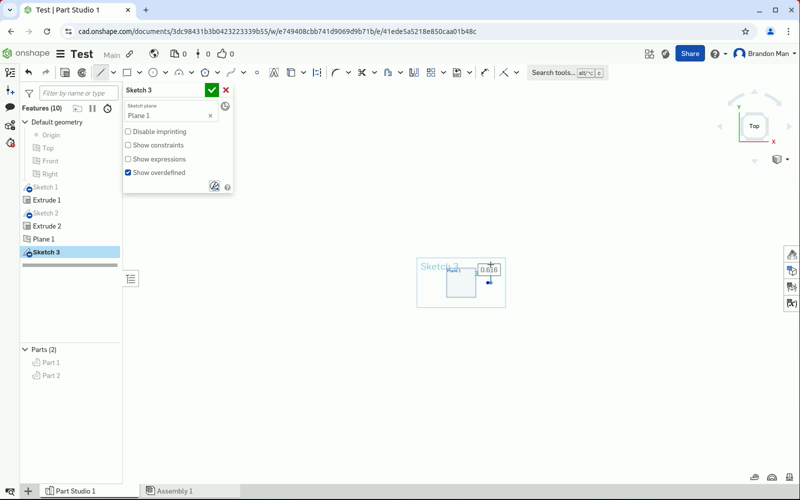
click(490, 264)
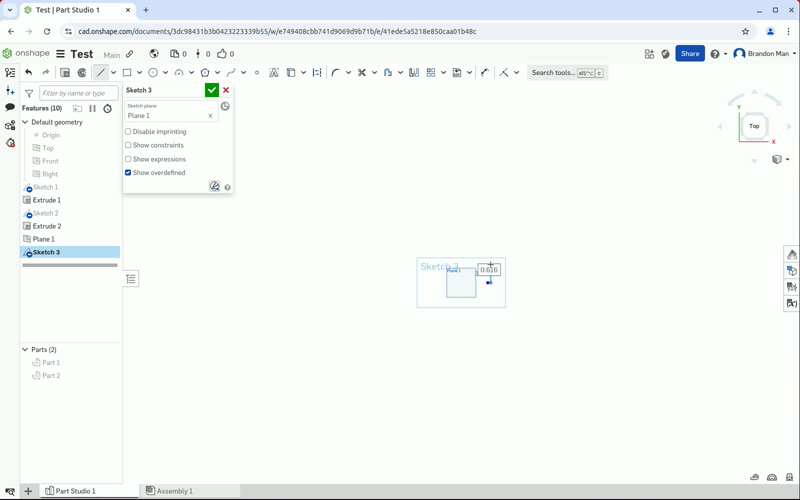
key_up(shift)
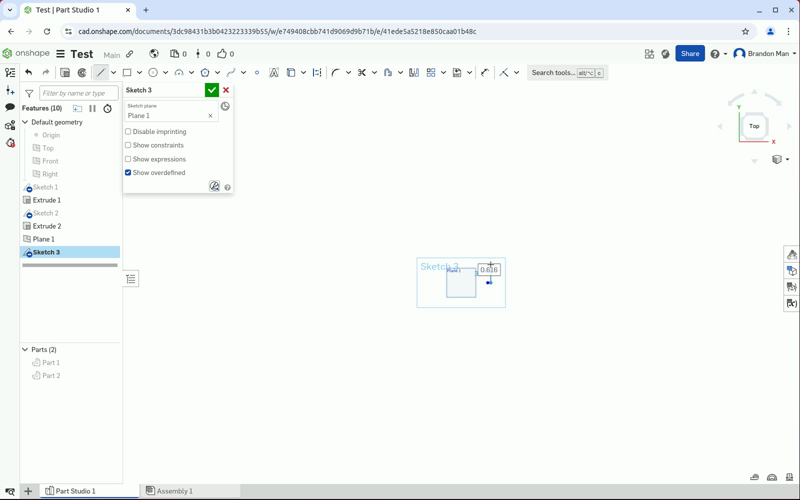
key_down(shift)
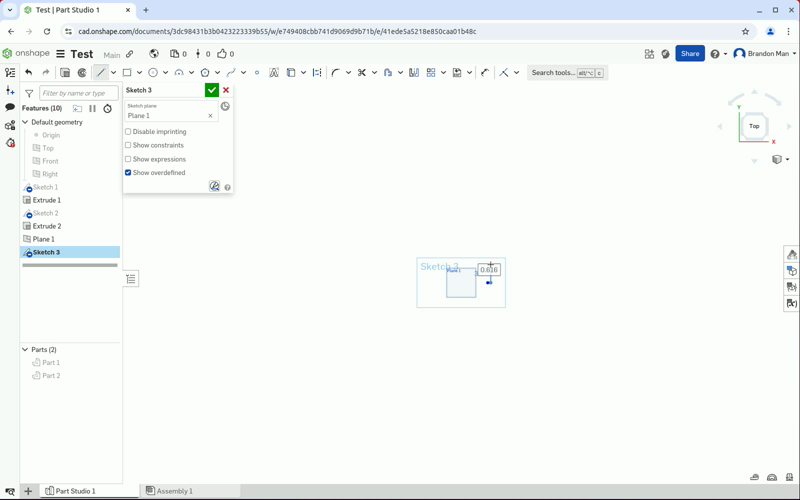
mouse_move(520, 264)
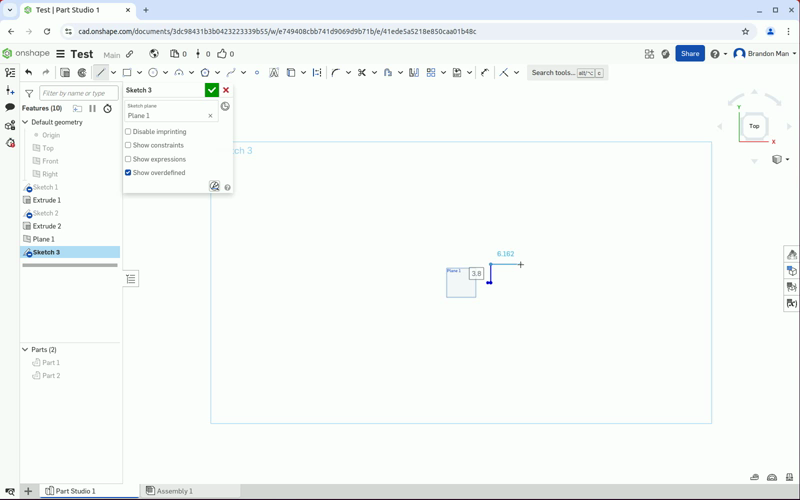
mouse_move(487, 264)
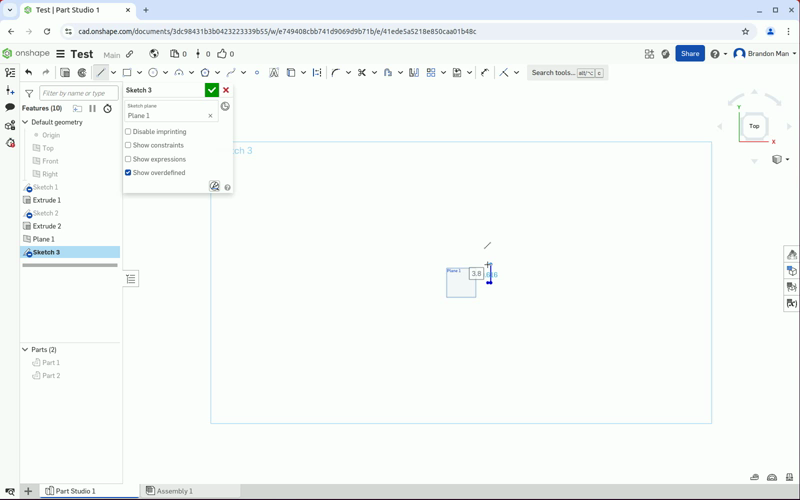
scroll(6)
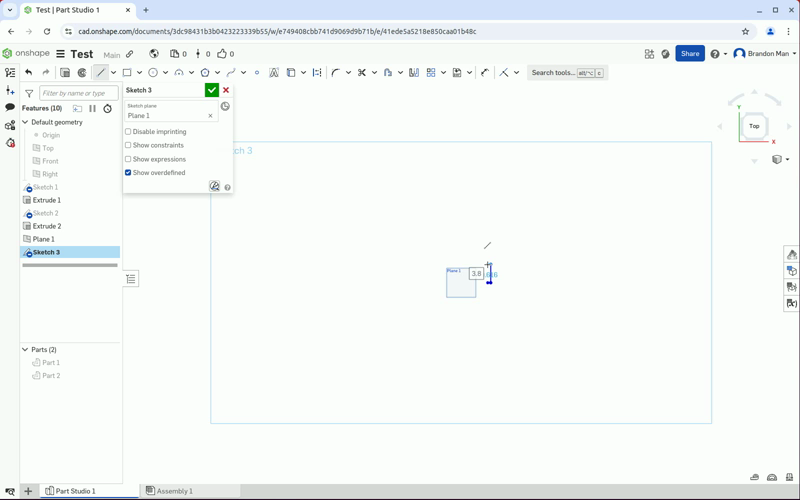
scroll(6)
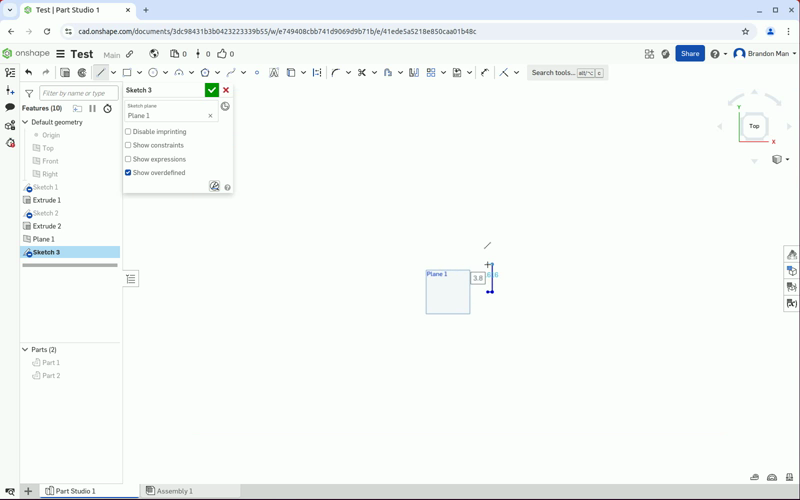
scroll(6)
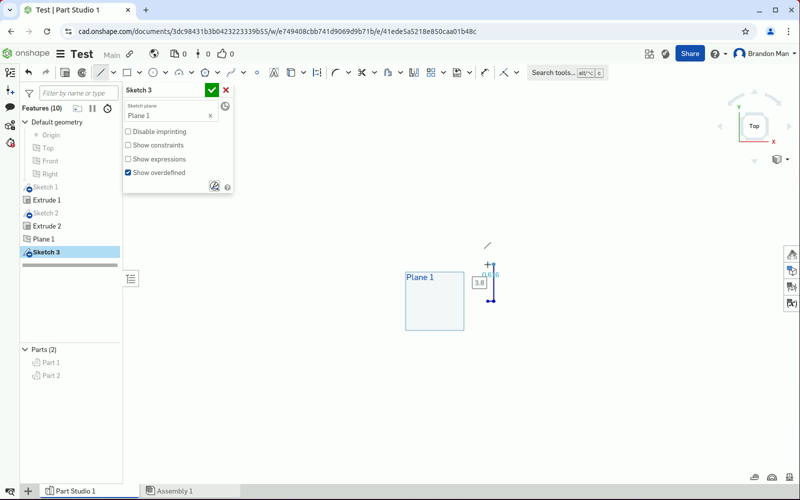
scroll(6)
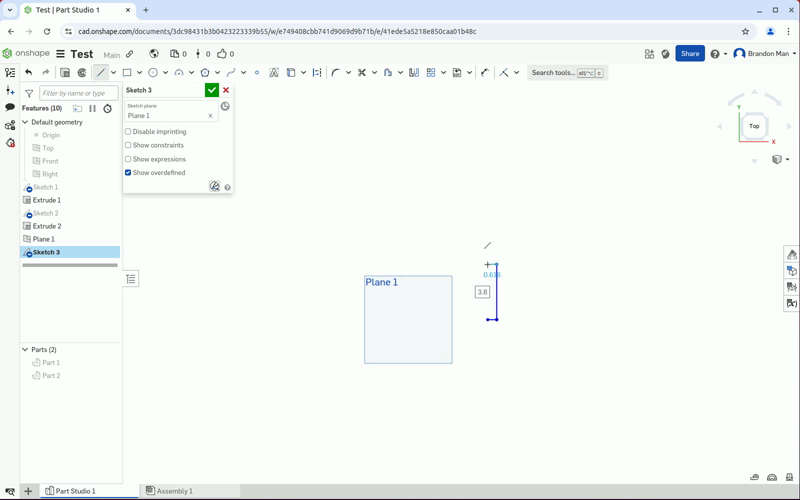
scroll(6)
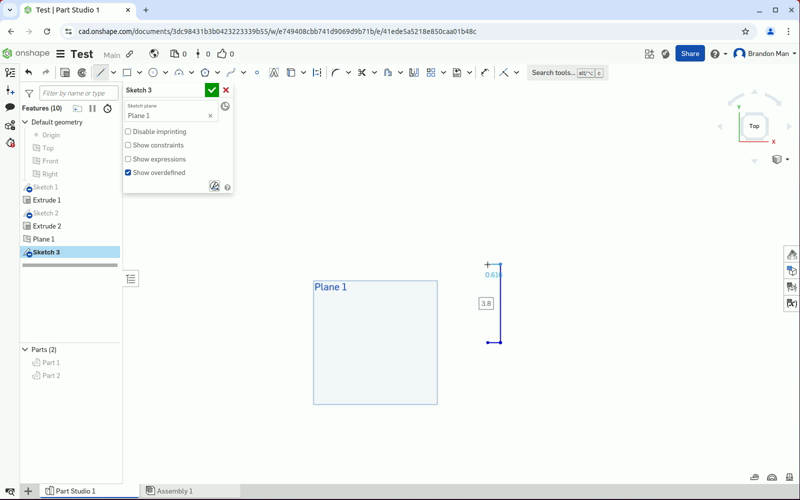
scroll(6)
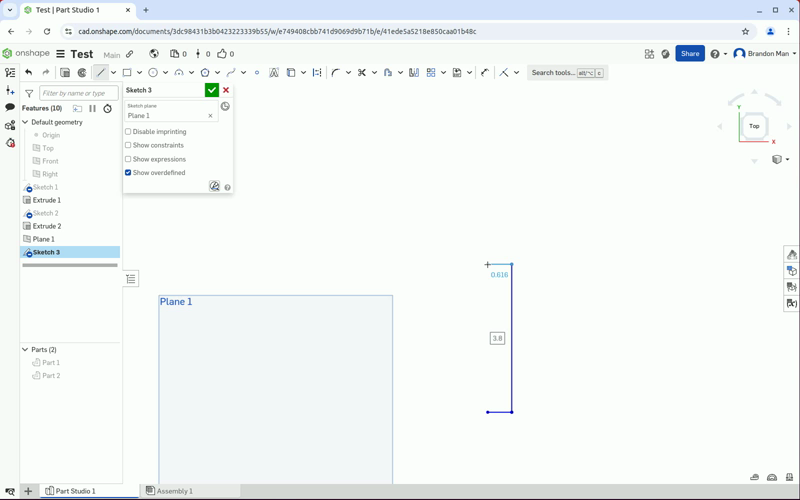
scroll(6)
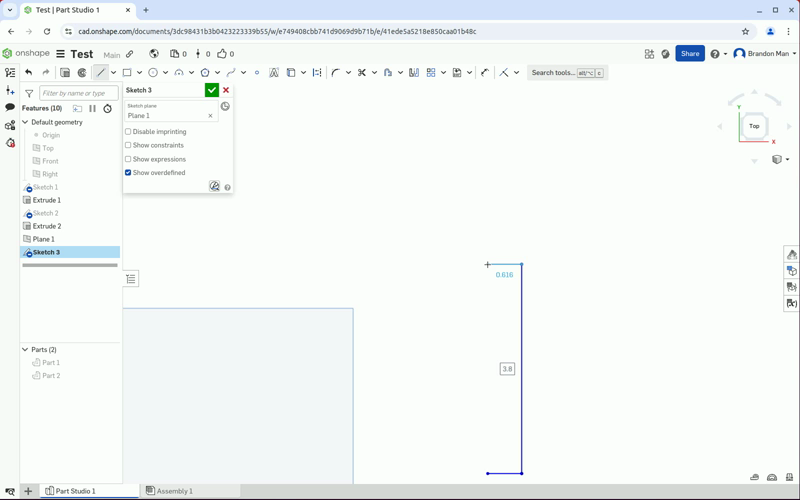
click(487, 264)
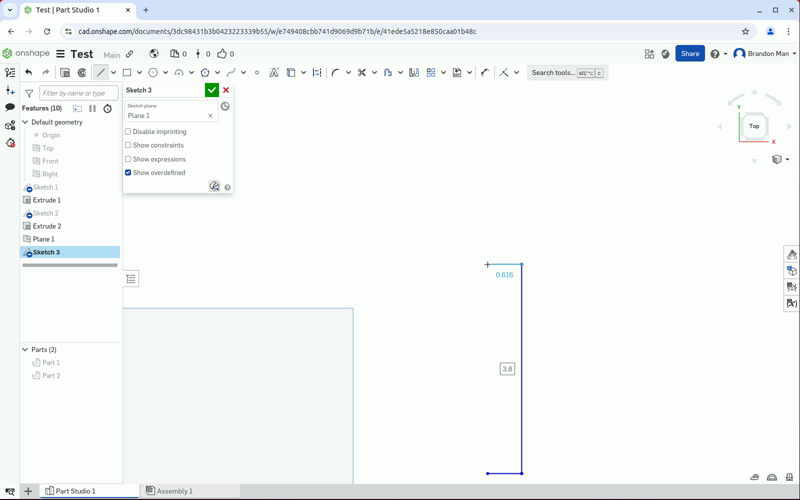
scroll(-6)
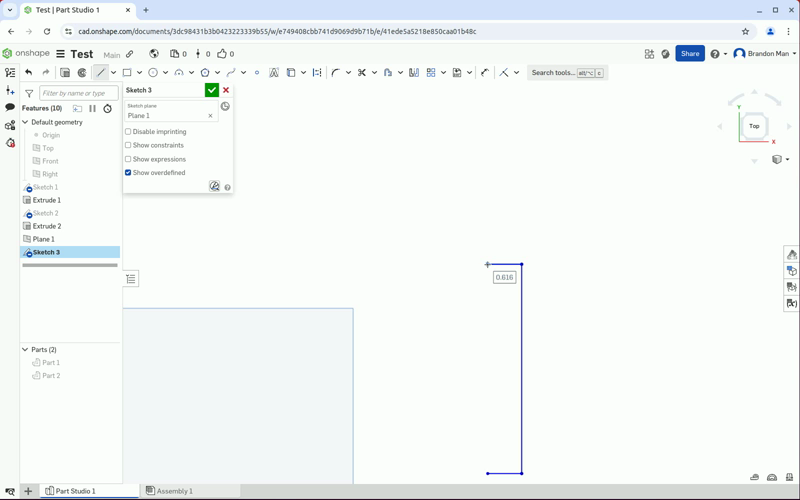
scroll(-6)
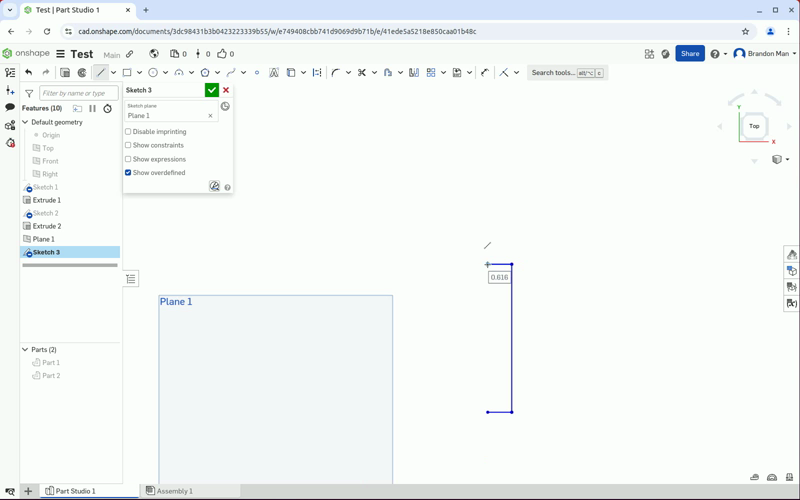
scroll(-6)
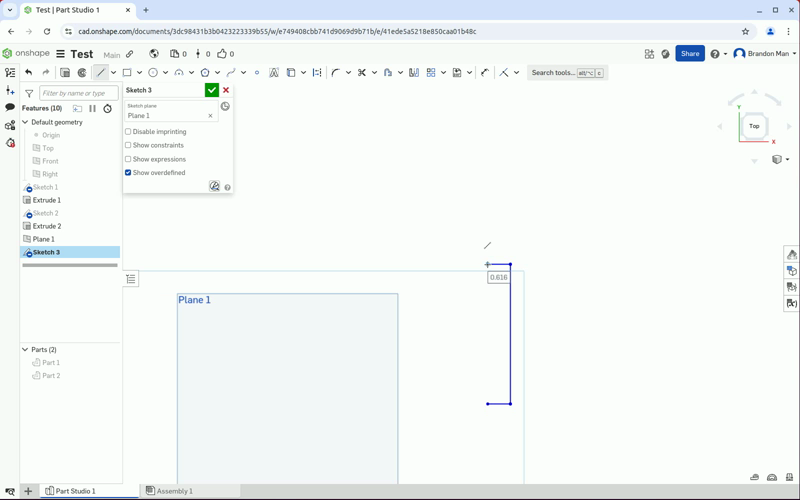
scroll(-6)
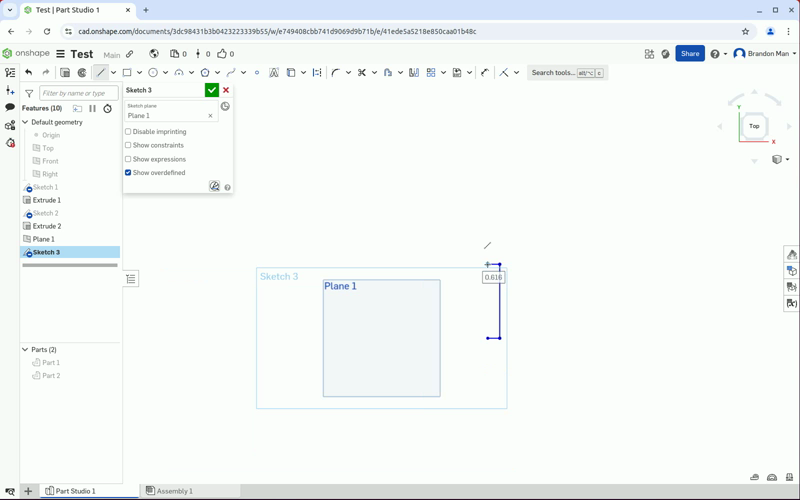
scroll(-6)
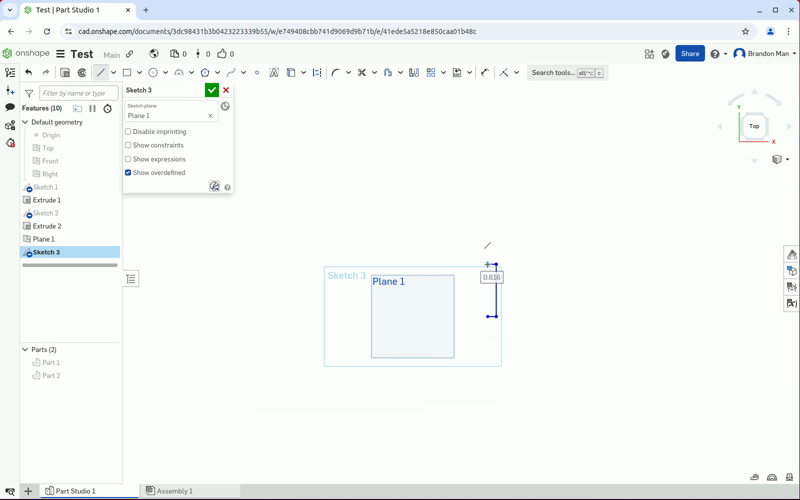
scroll(-6)
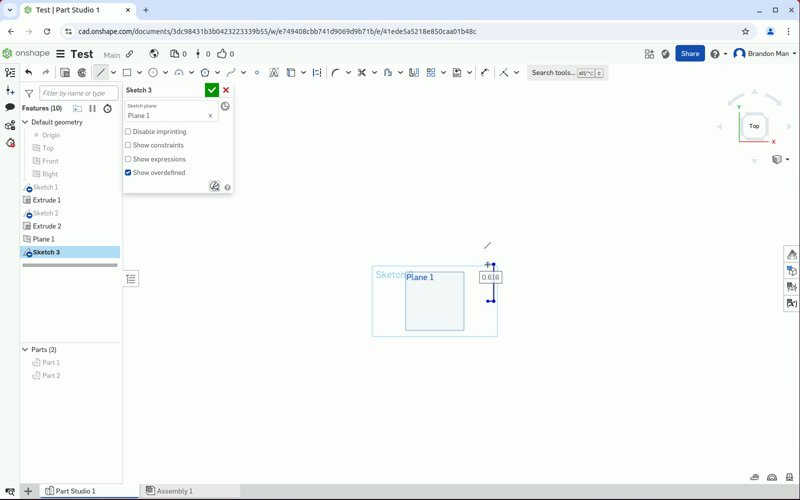
scroll(-6)
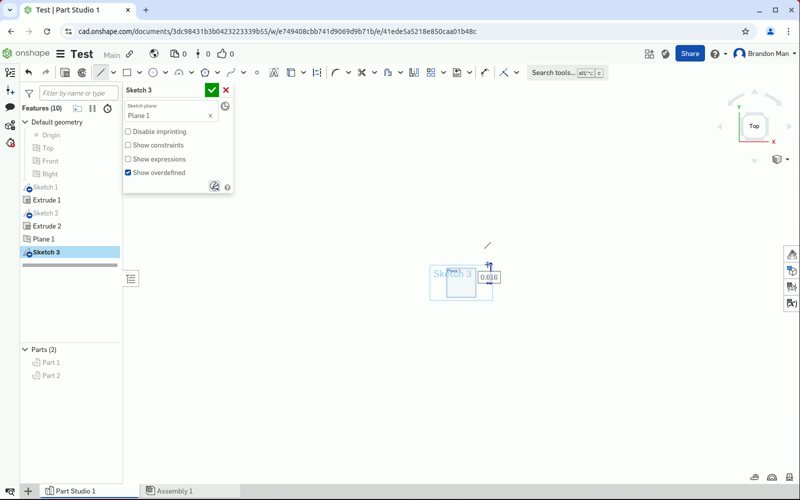
key_up(shift)
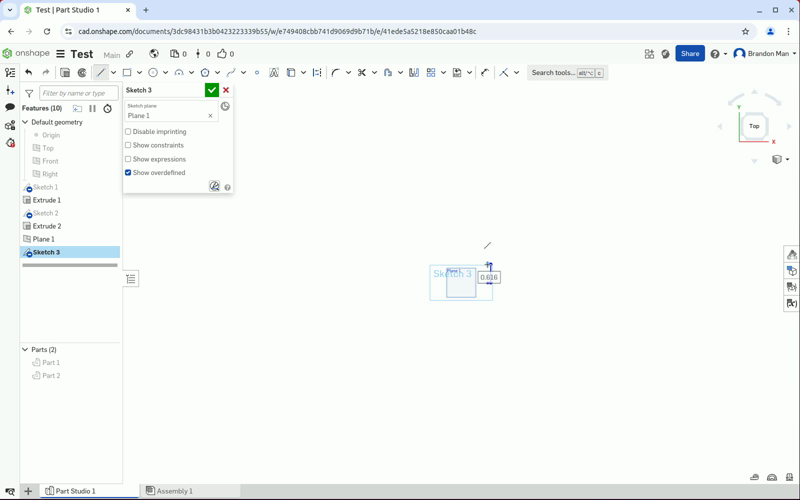
mouse_move(517, 264)
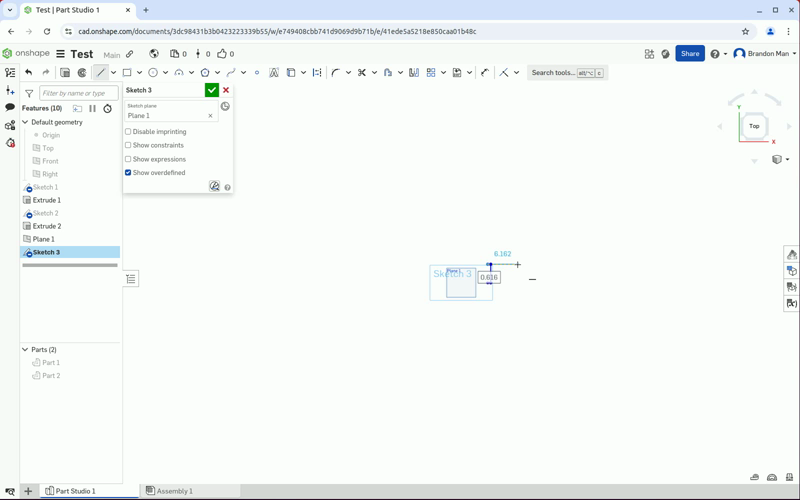
key_down(shift)
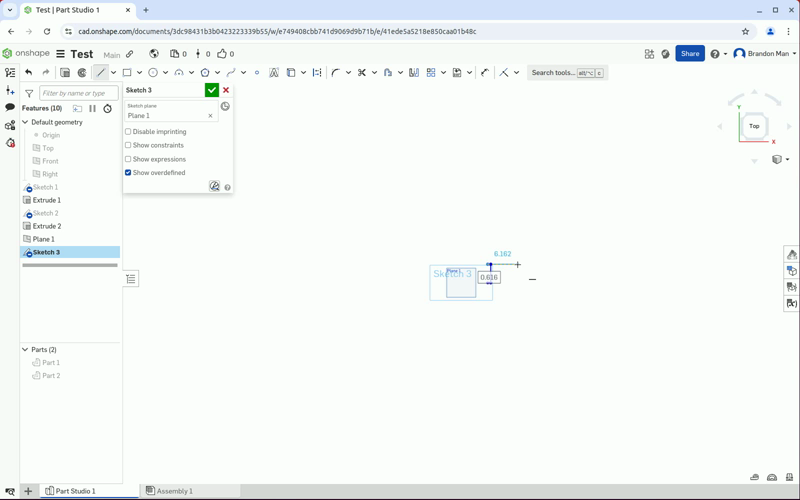
mouse_move(487, 282)
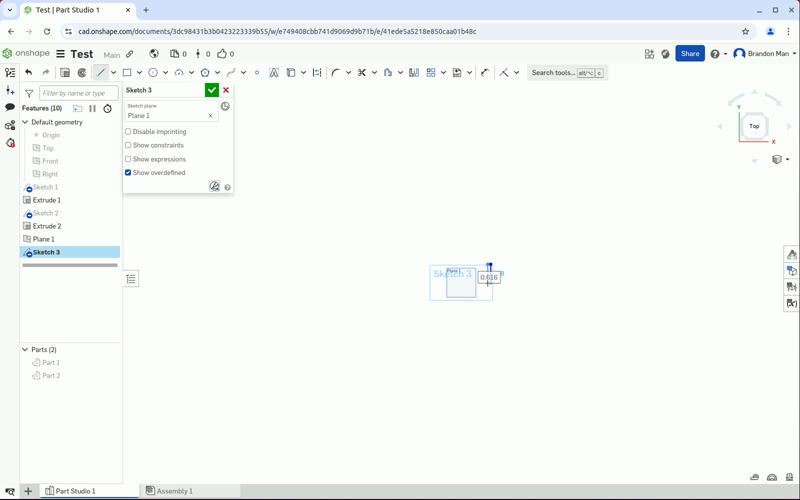
scroll(6)
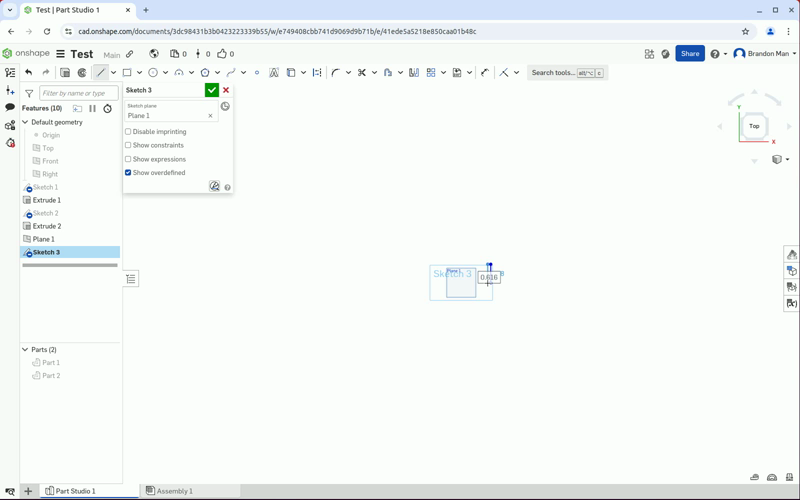
scroll(6)
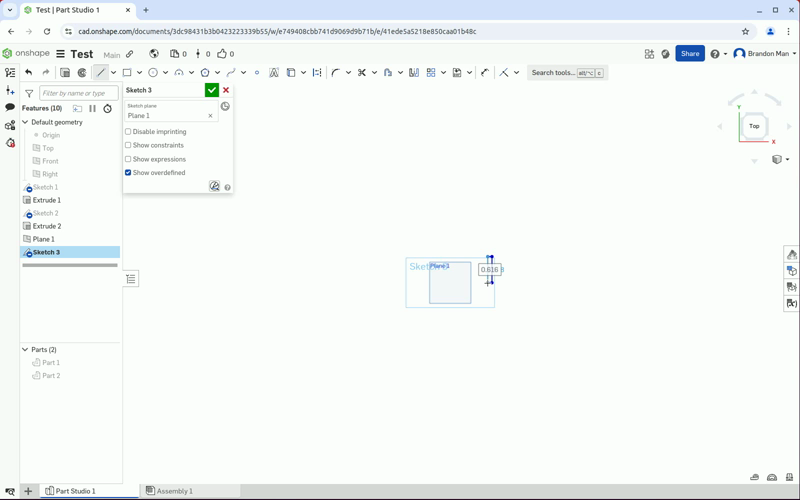
scroll(6)
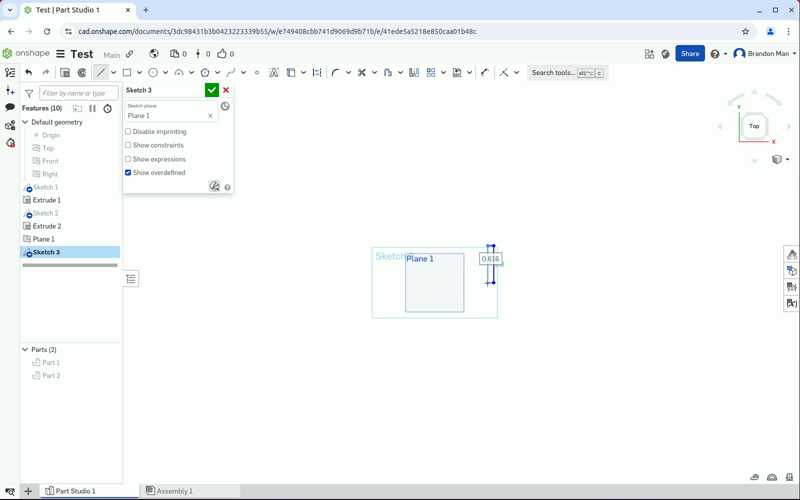
scroll(6)
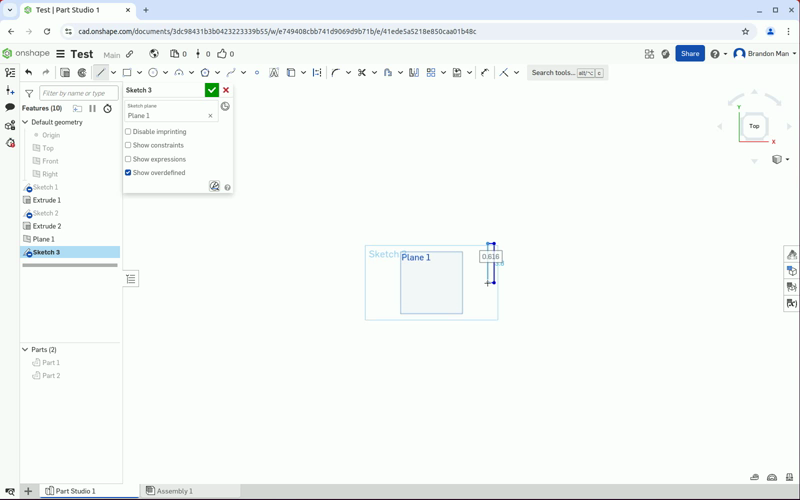
scroll(6)
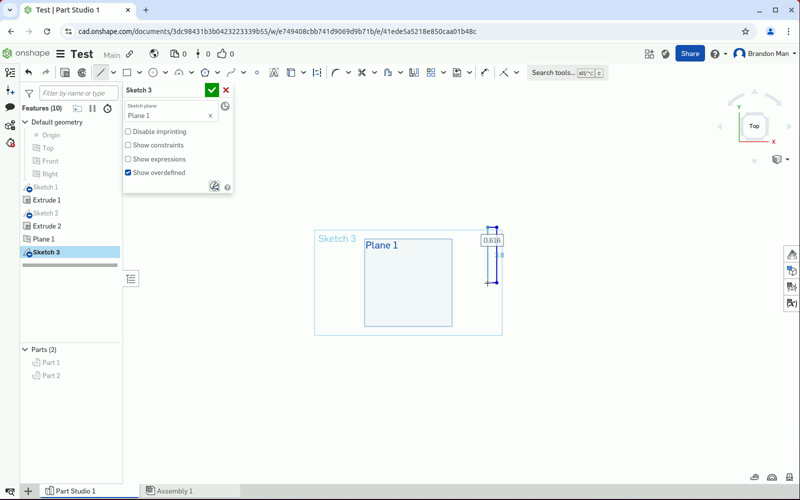
scroll(6)
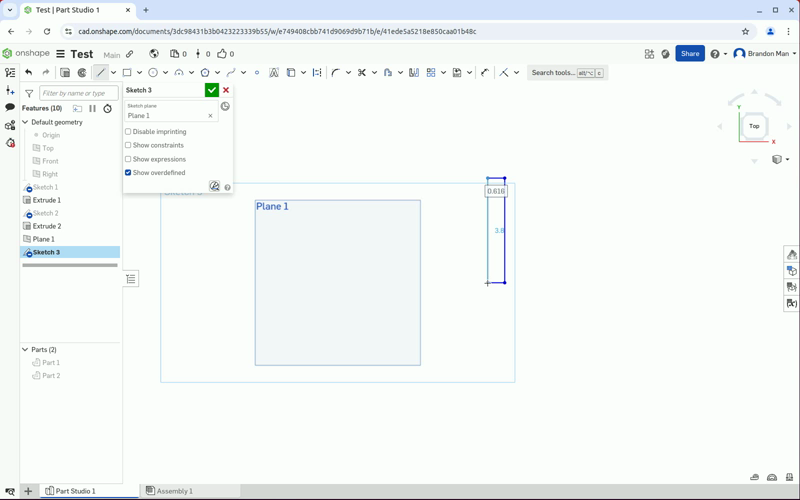
scroll(6)
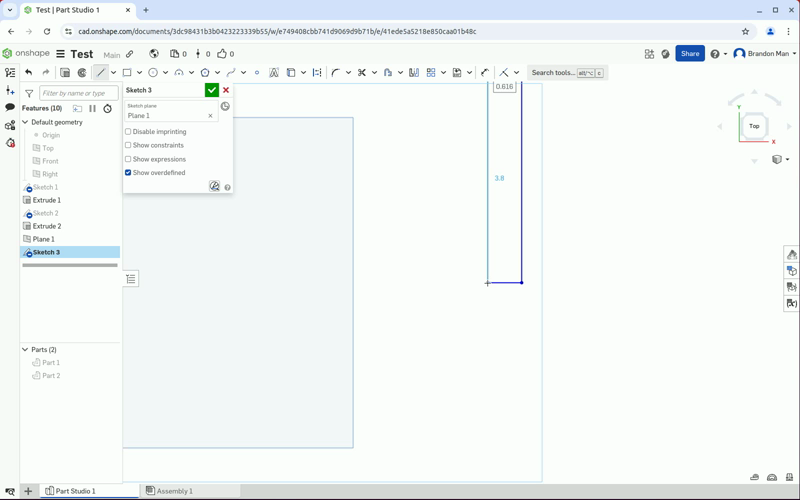
key_up(shift)
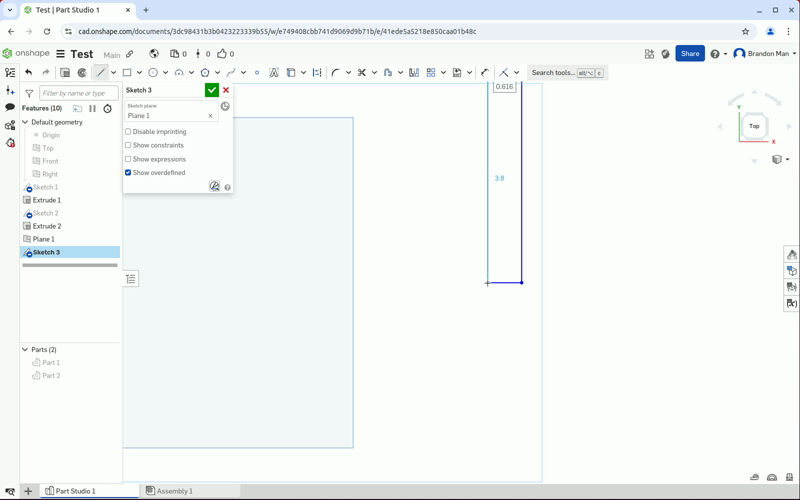
click(487, 282)
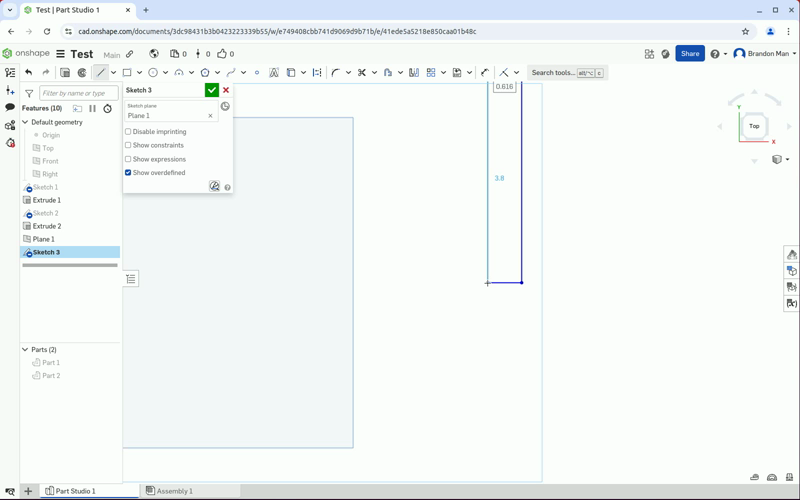
scroll(-6)
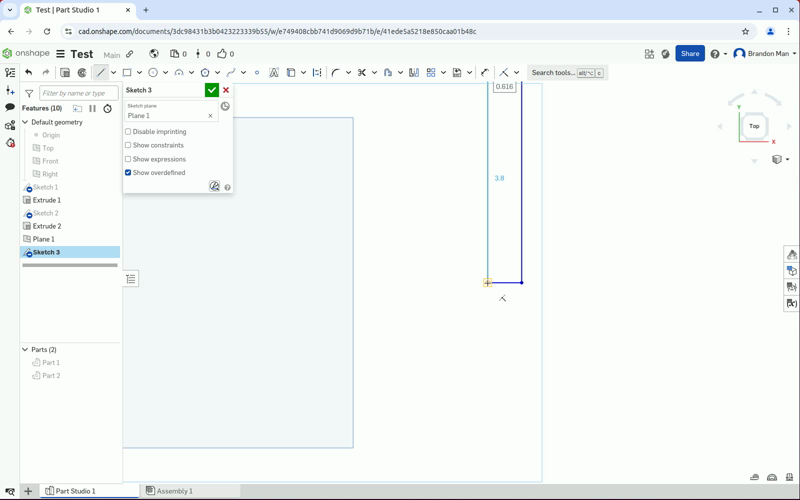
scroll(-6)
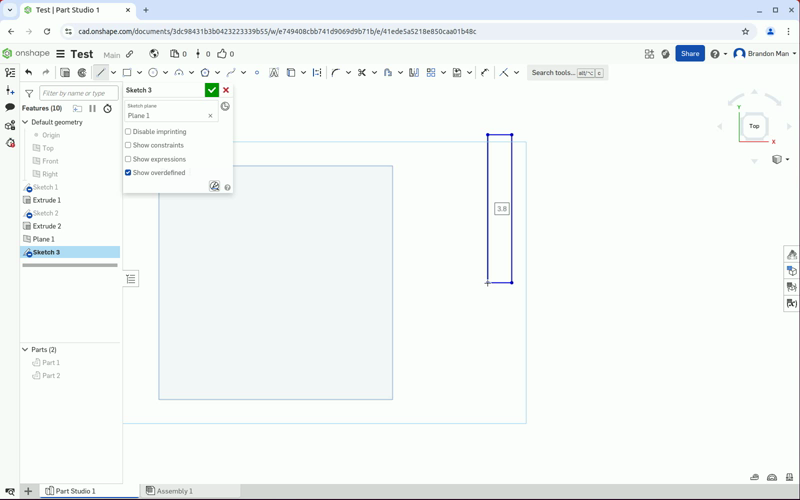
scroll(-6)
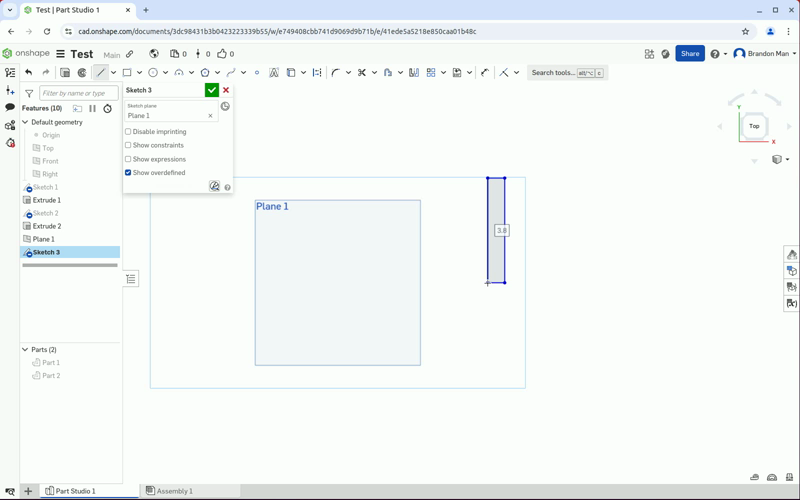
scroll(-6)
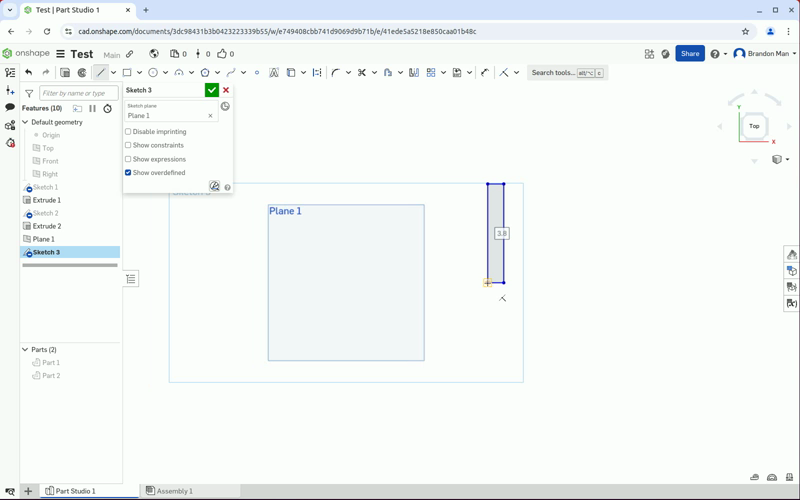
scroll(-6)
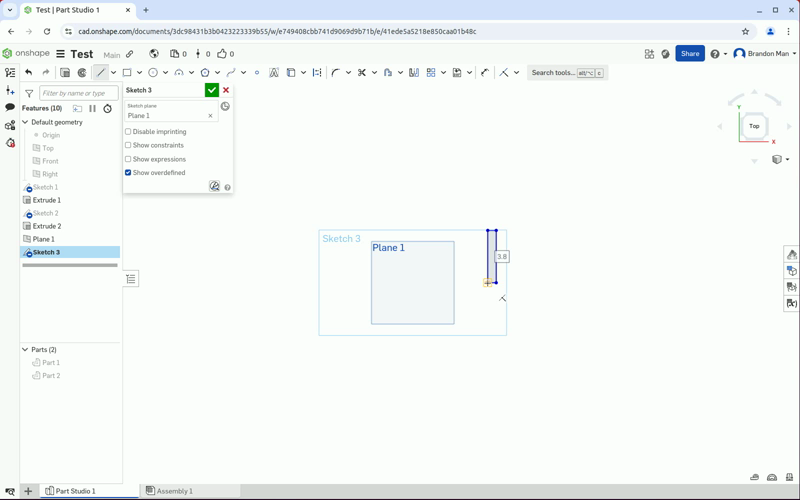
scroll(-6)
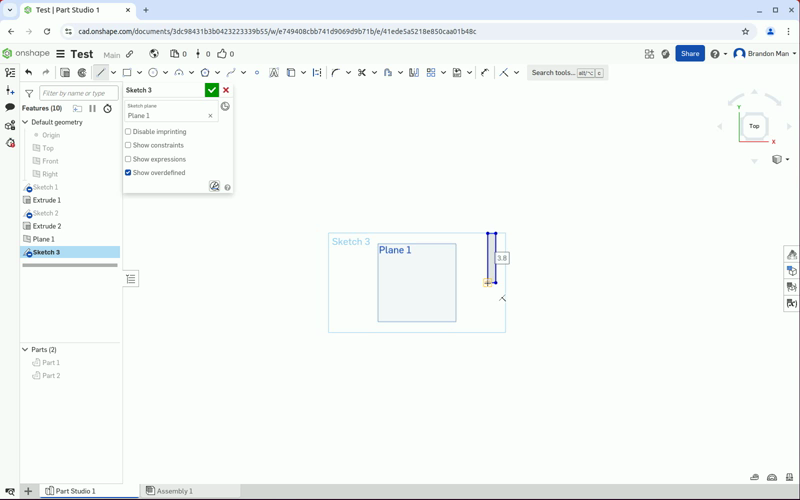
scroll(-6)
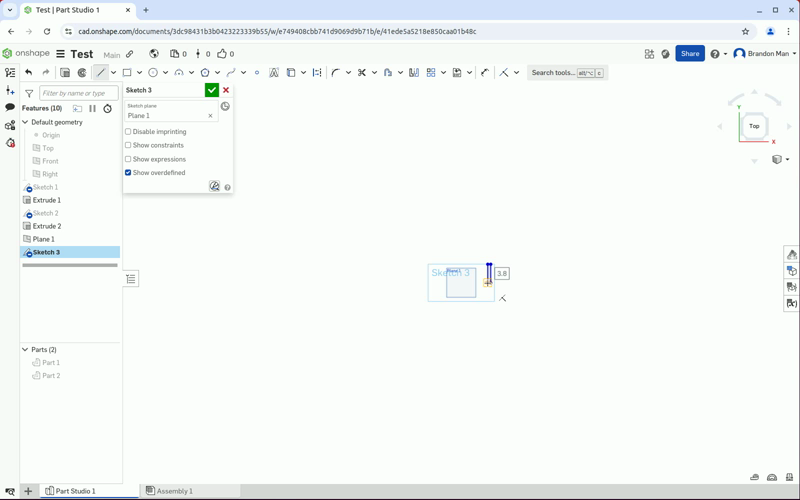
key(esc)
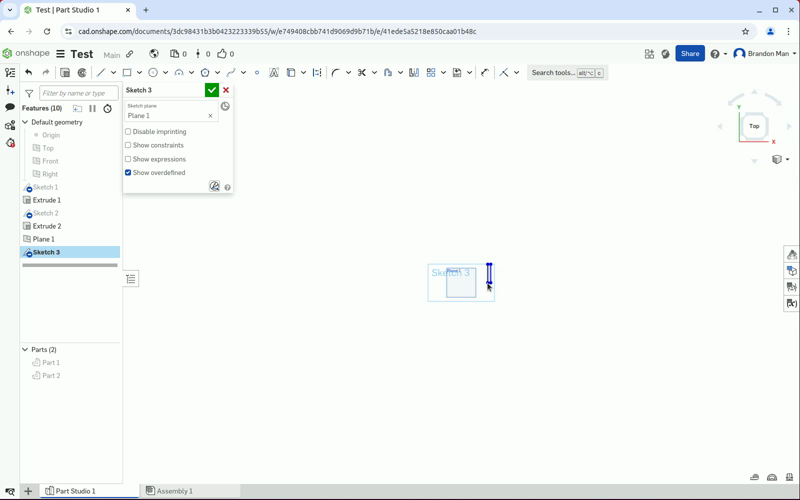
mouse_move(487, 269)
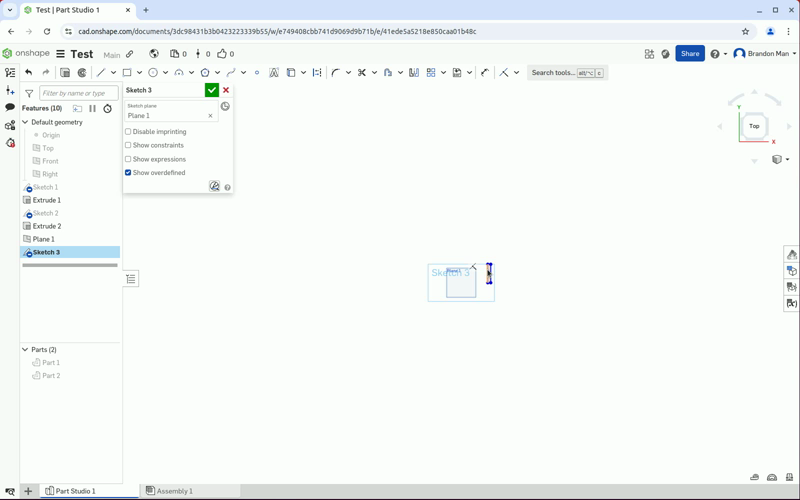
scroll(6)
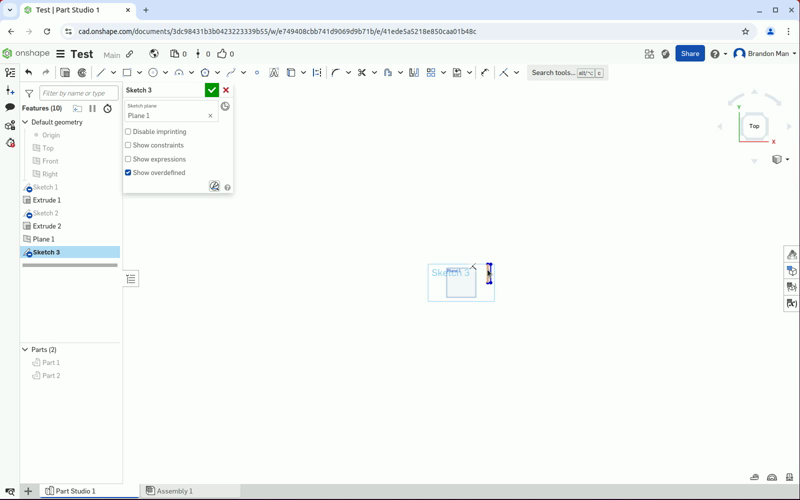
scroll(6)
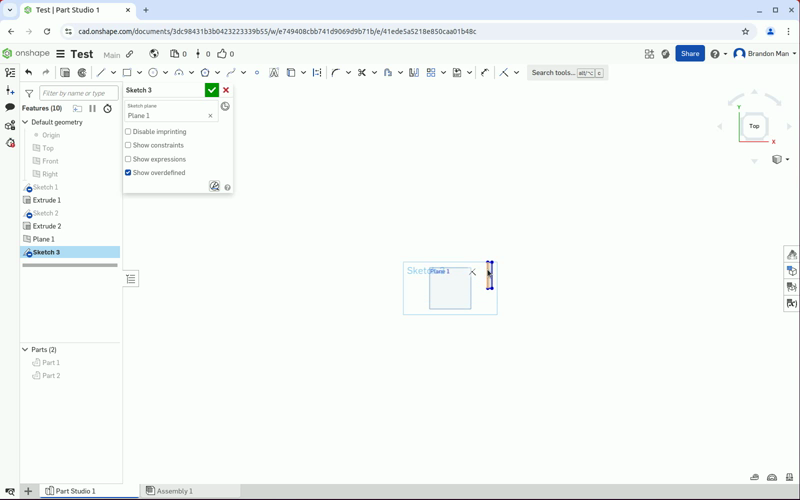
scroll(6)
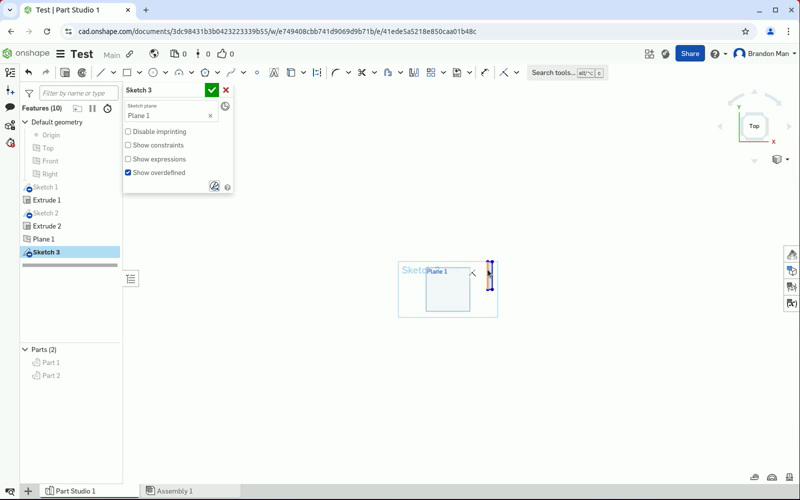
scroll(6)
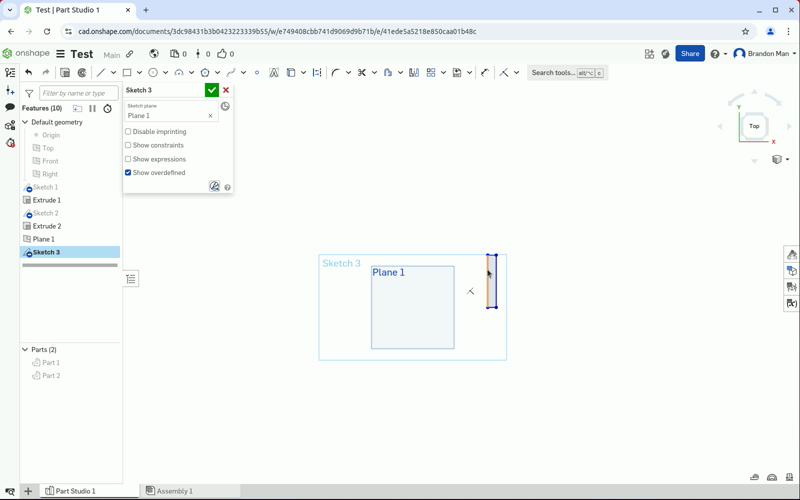
scroll(6)
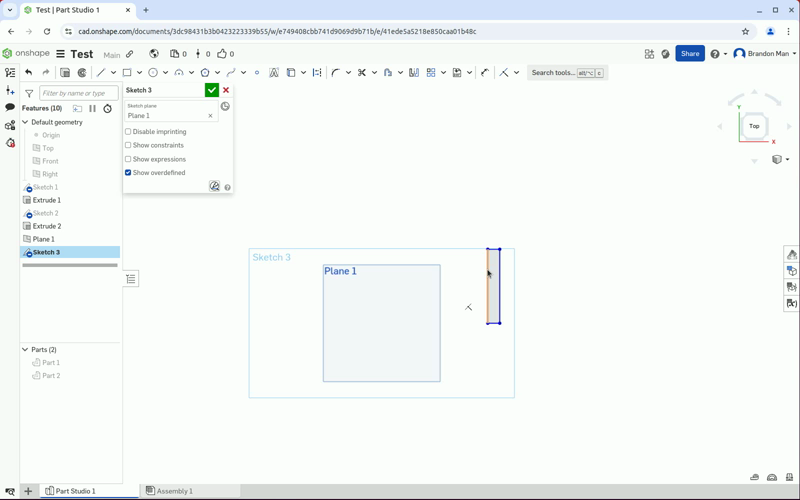
scroll(6)
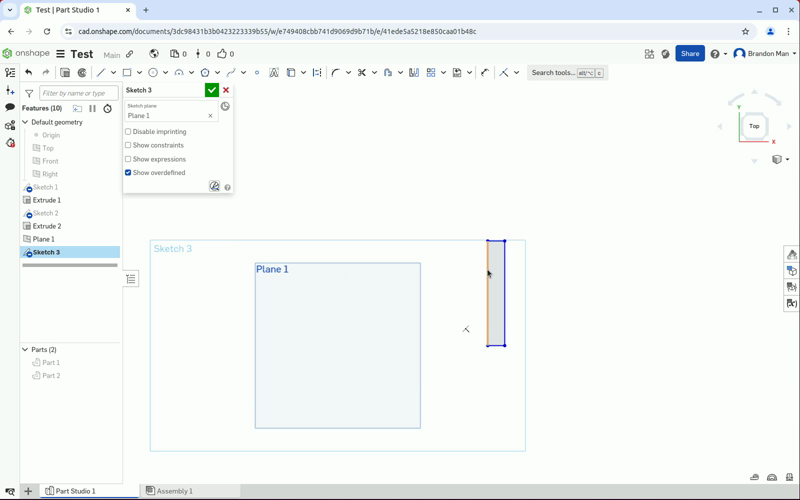
scroll(6)
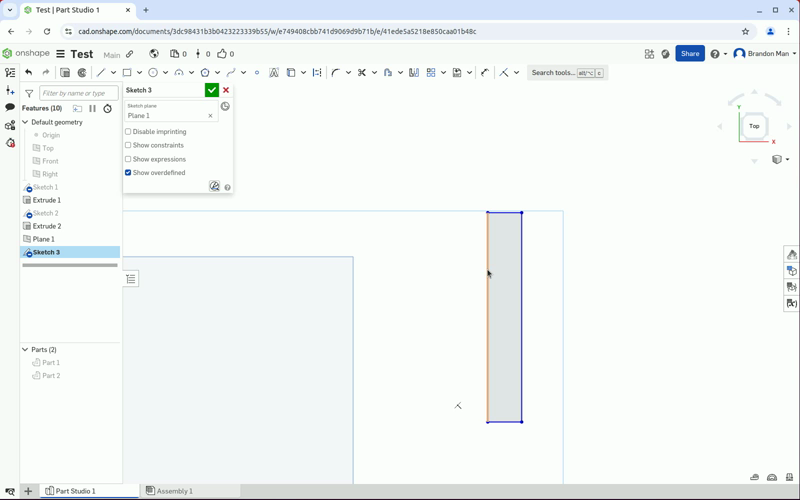
click(487, 269)
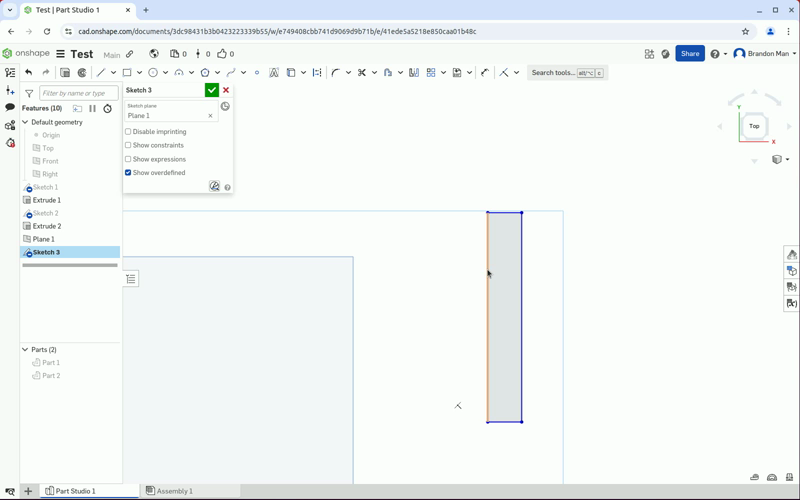
scroll(-6)
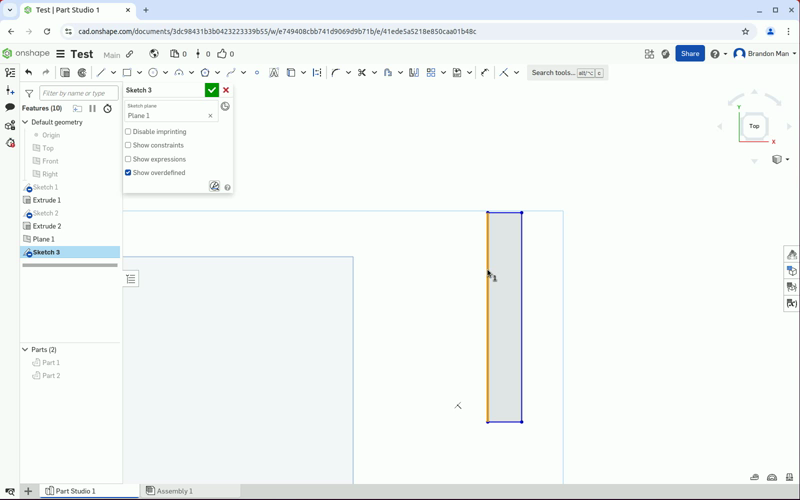
scroll(-6)
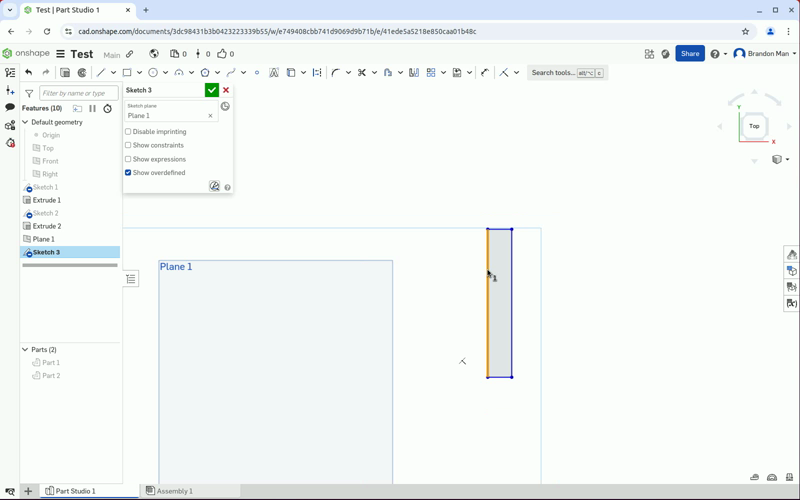
scroll(-6)
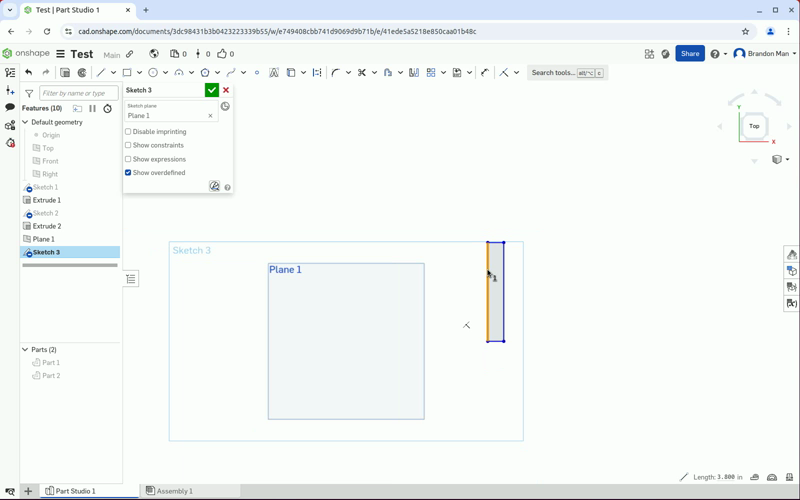
scroll(-6)
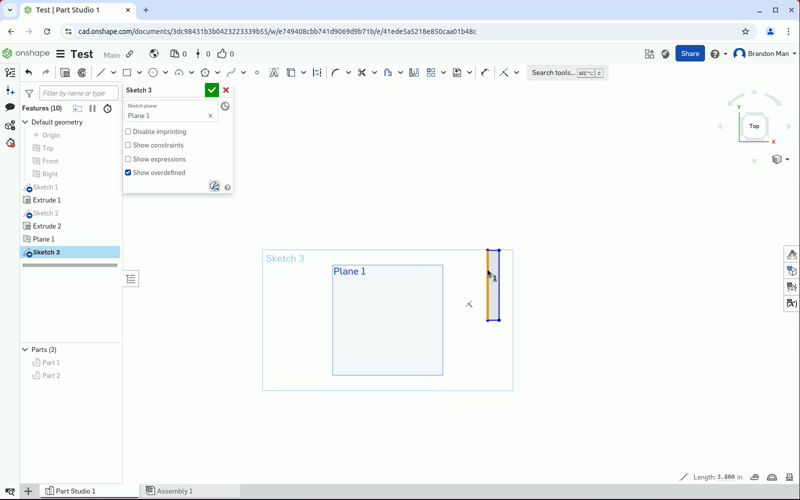
scroll(-6)
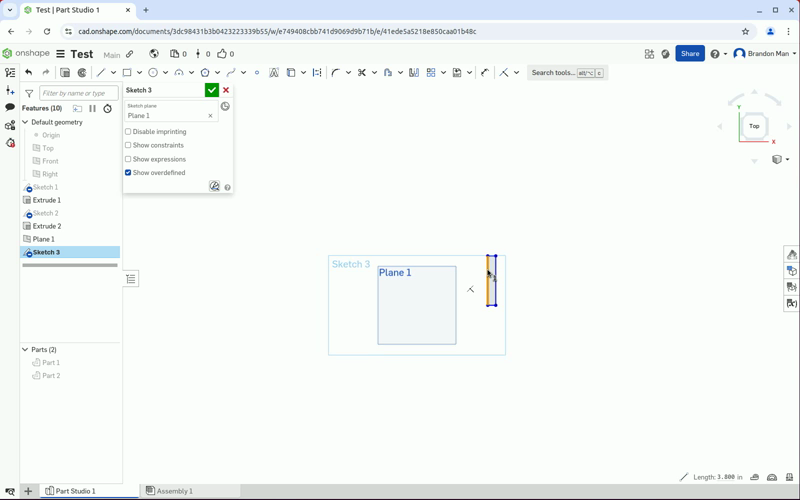
scroll(-6)
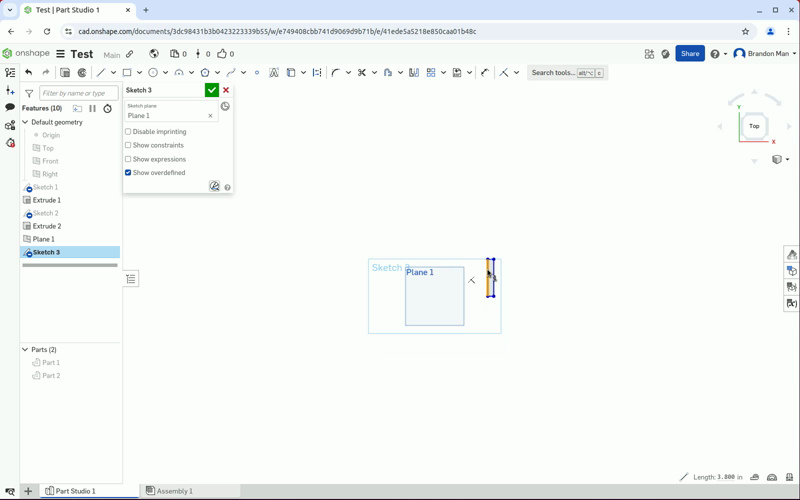
scroll(-6)
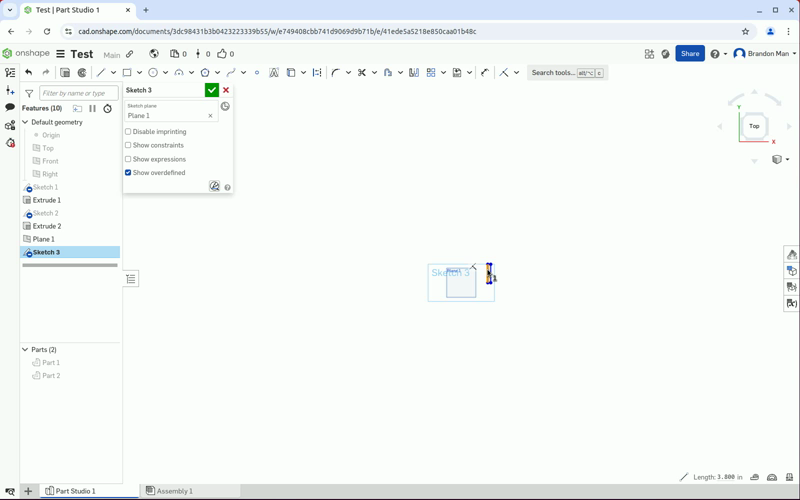
mouse_move(73, 352)
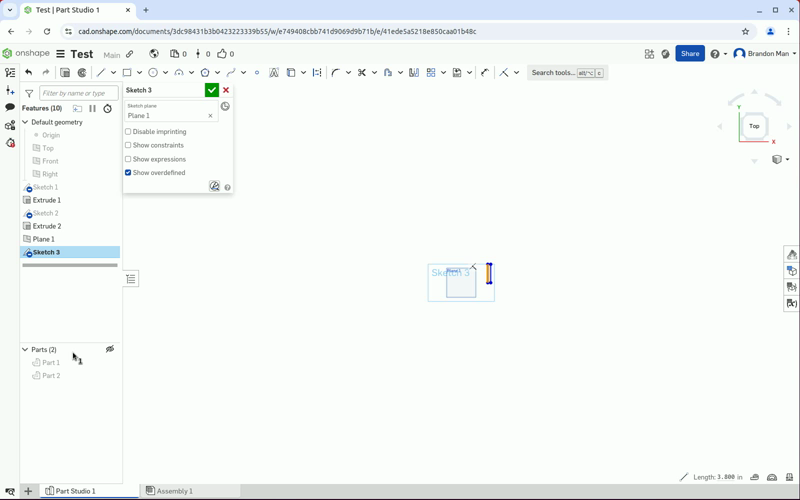
key(shift+y)
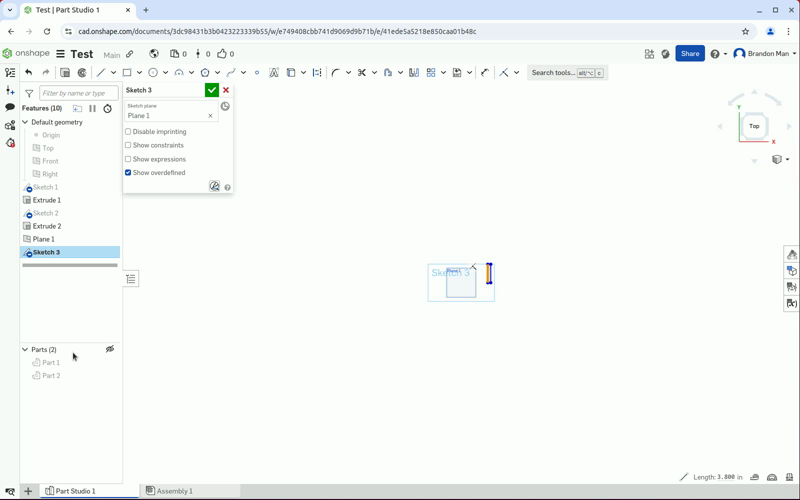
key(shift+e)
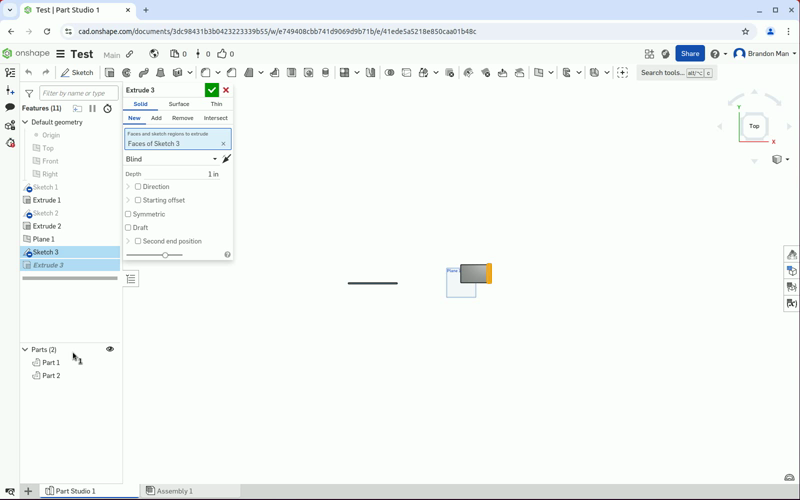
mouse_move(143, 106)
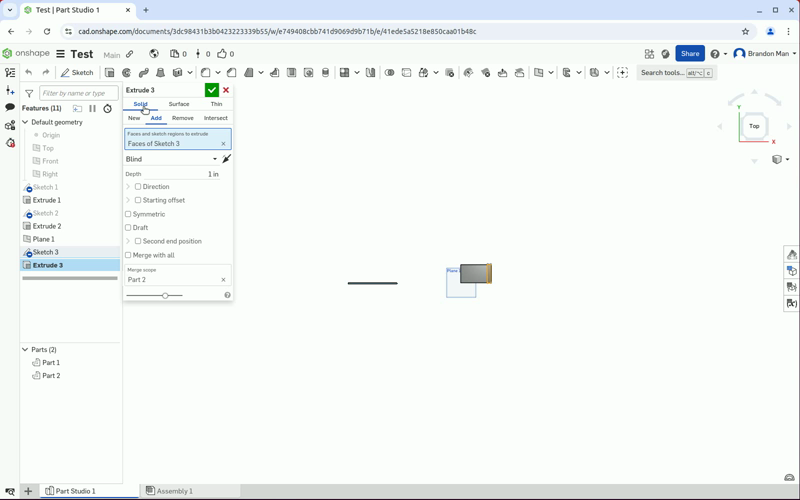
click(143, 106)
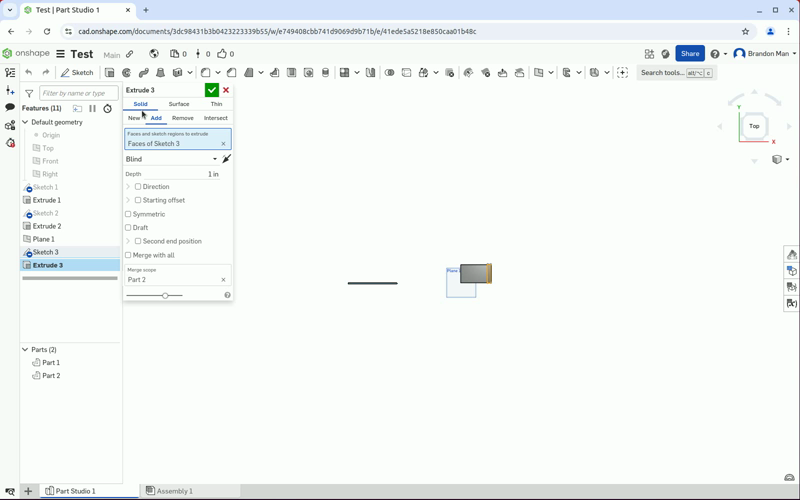
mouse_move(137, 120)
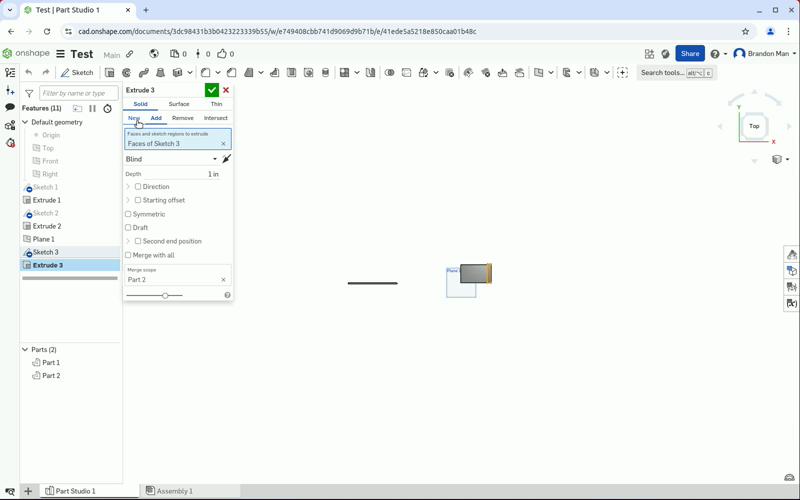
click(137, 120)
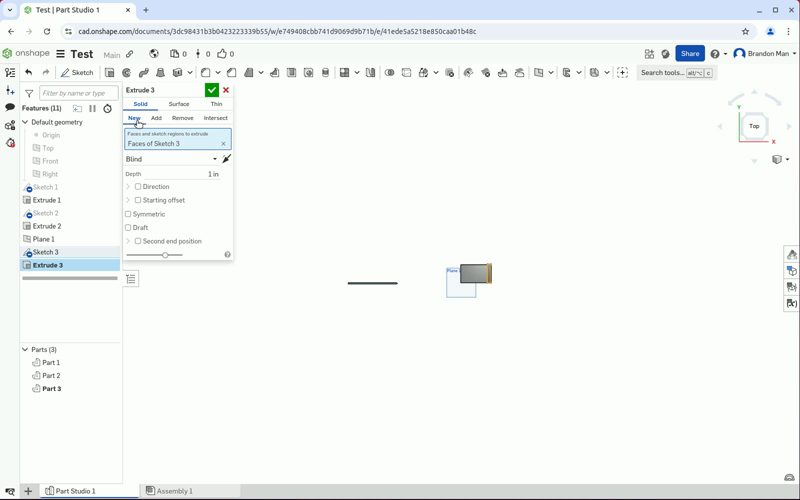
key(tab, 4)
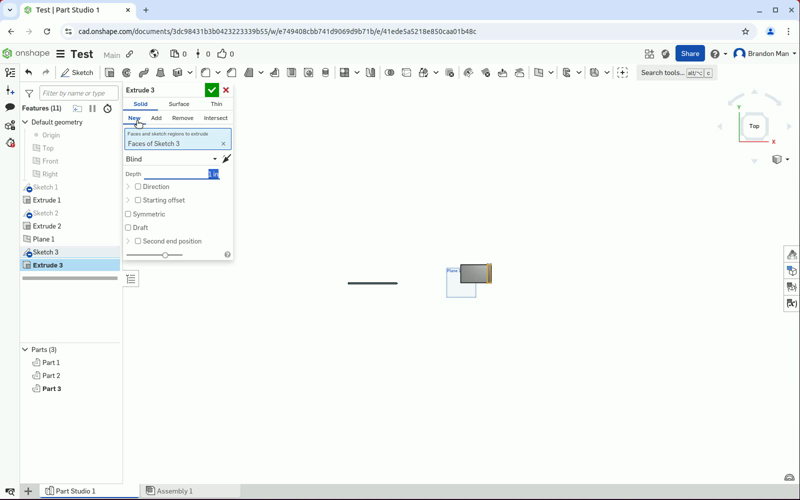
text(1.926)
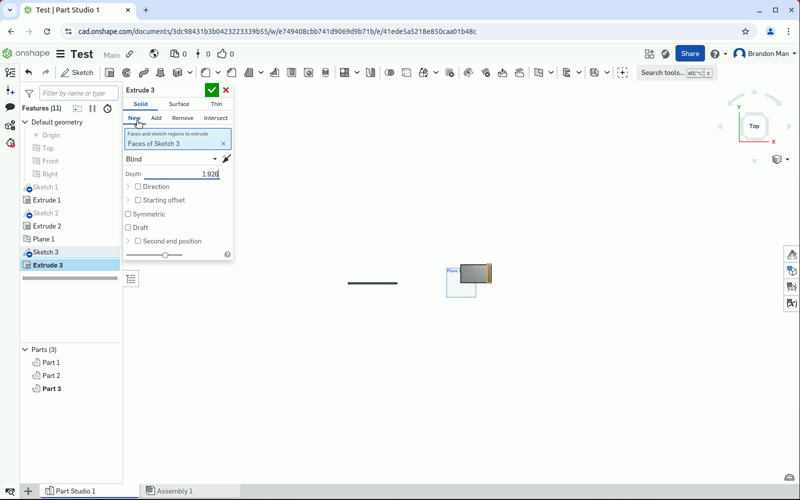
key(enter)
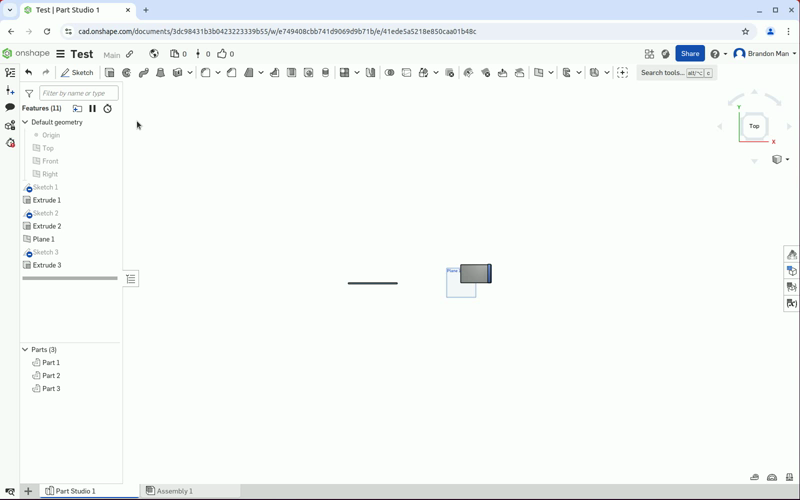
key(shift+h)
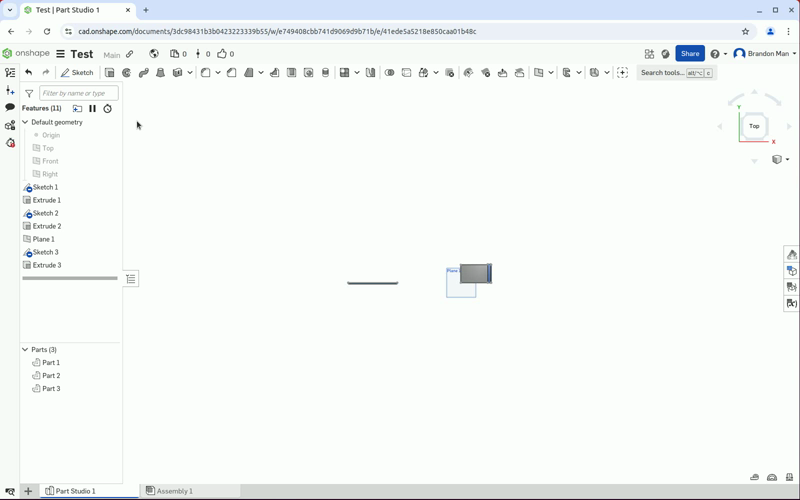
key(shift+h)
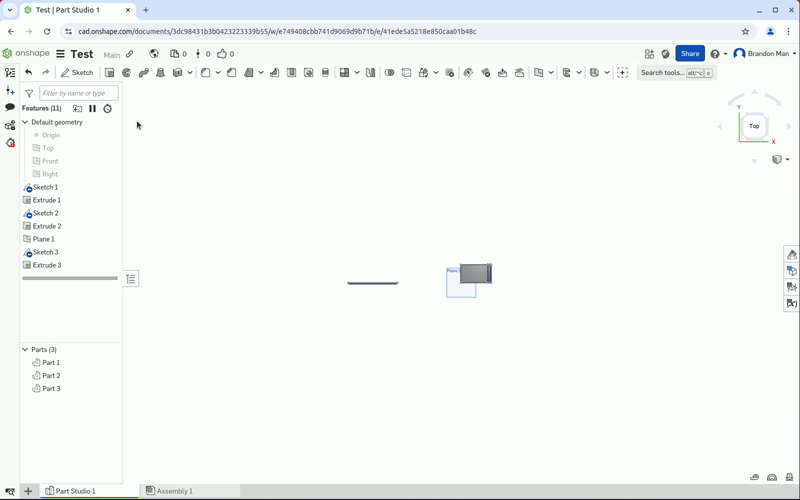
key(shift+7)
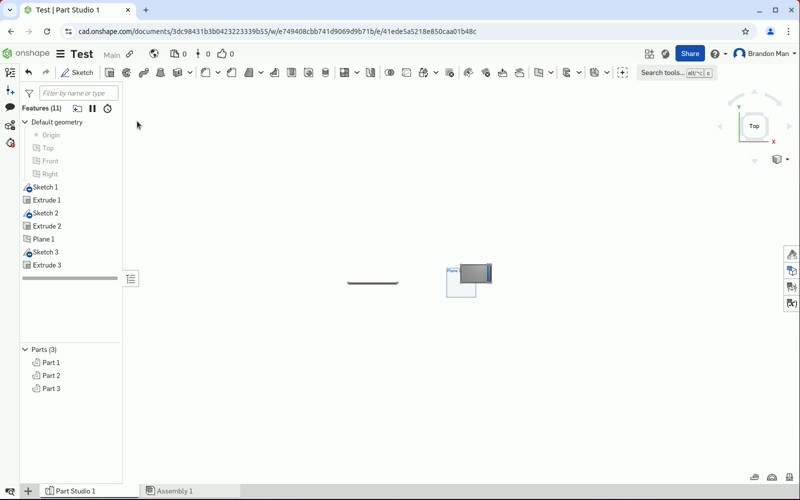
key(up, 3)
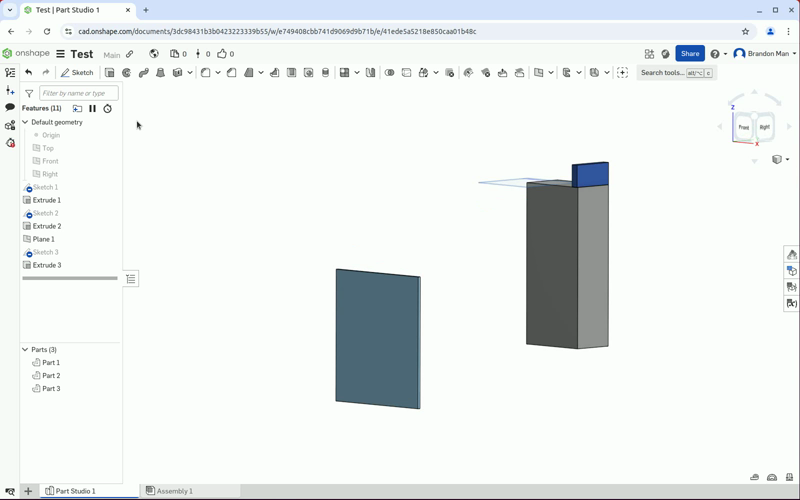
key(left, 3)
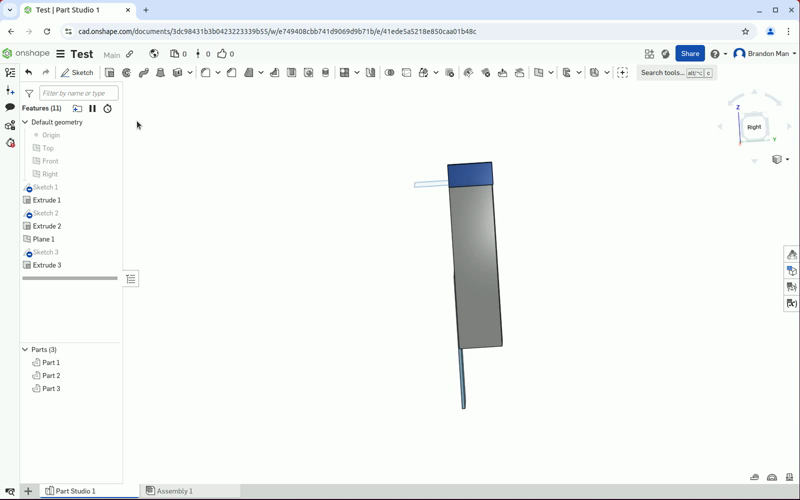
key(right, 3)
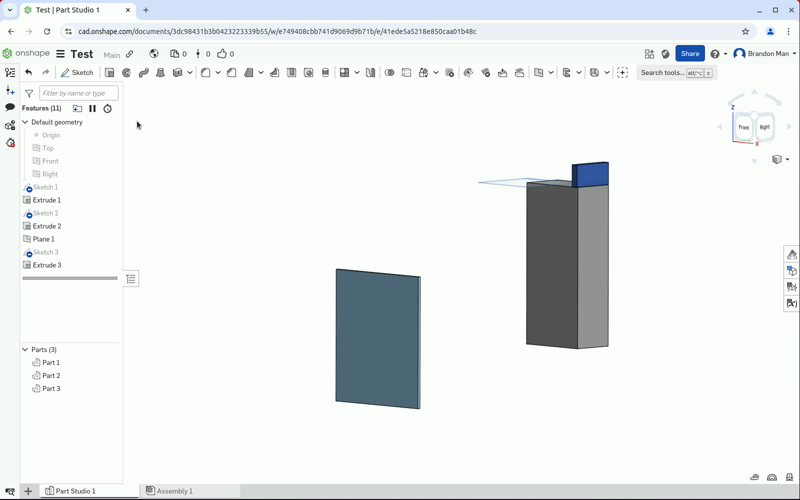
key(down, 3)
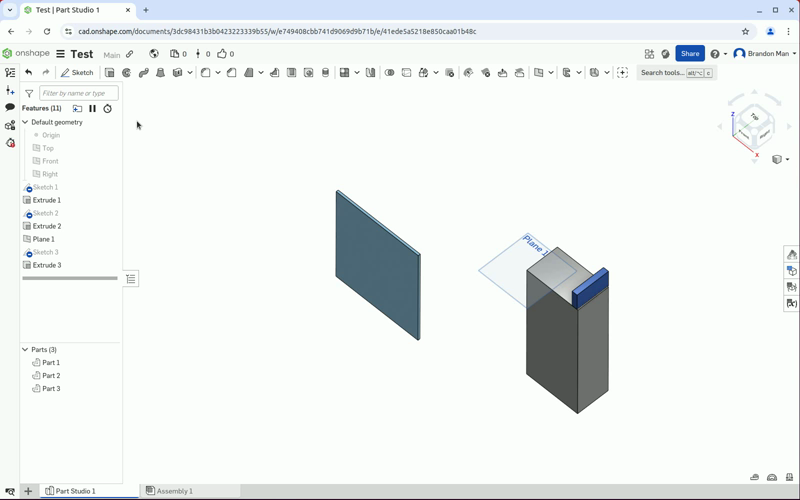
mouse_move(73, 189)
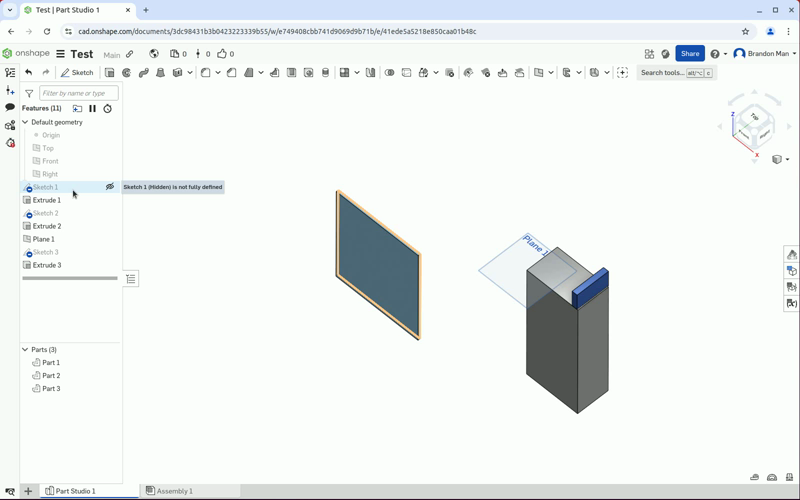
click(73, 189)